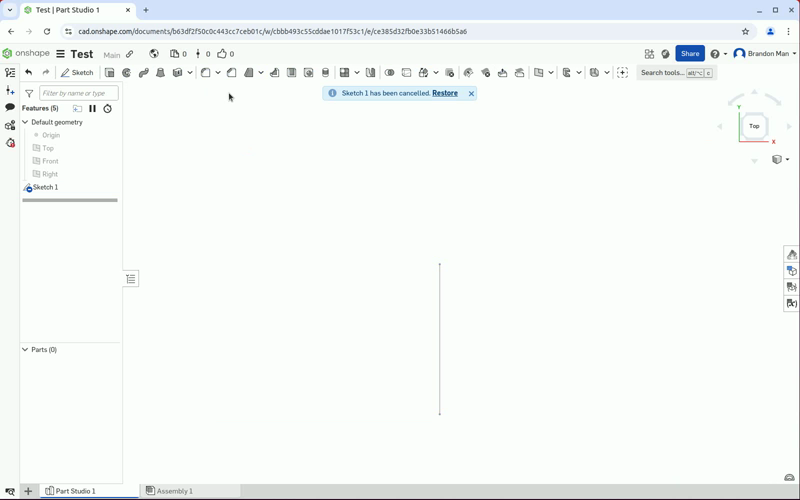
key(shift+h)
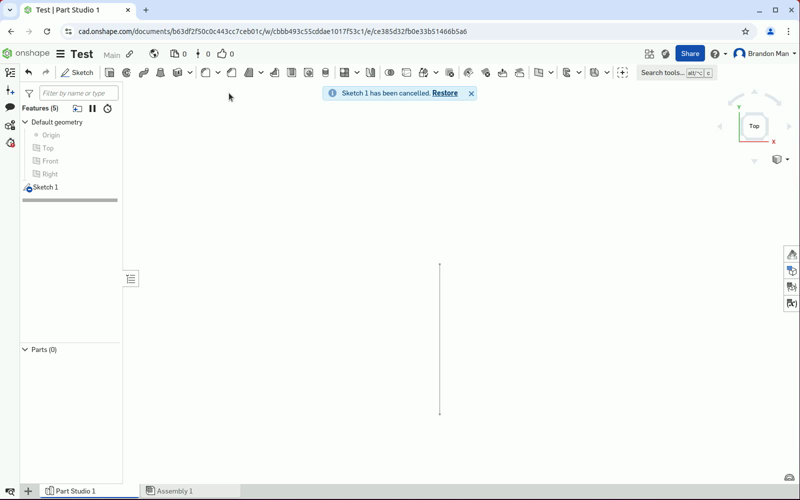
key(shift+s)
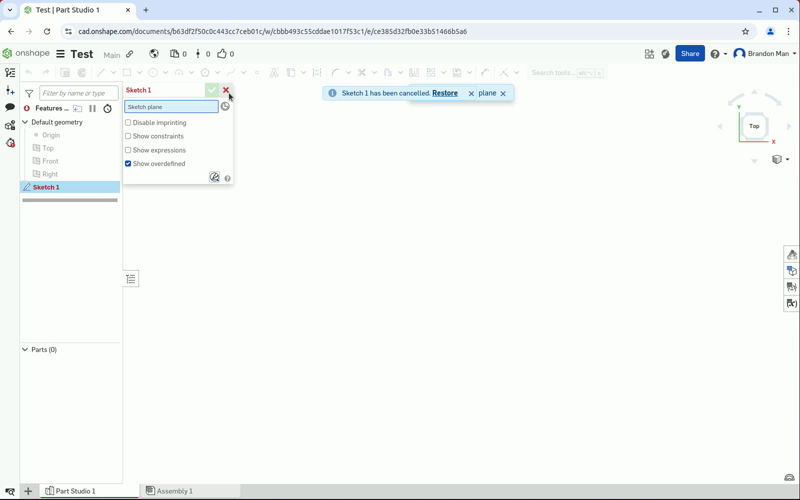
mouse_move(73, 150)
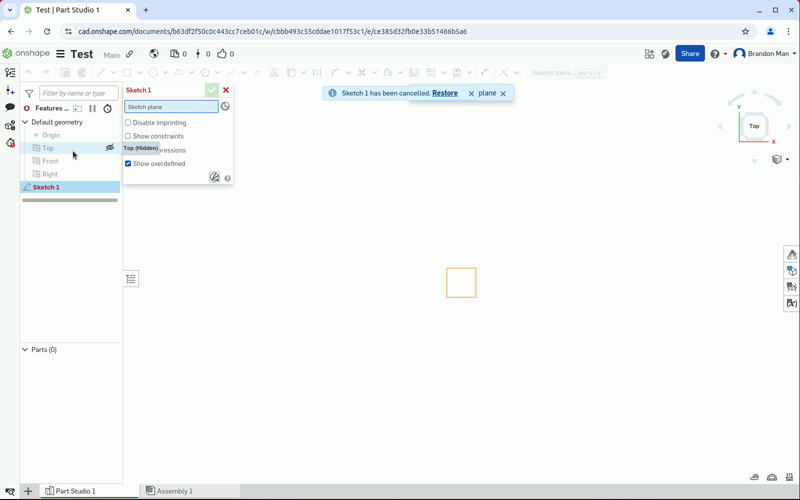
click(73, 150)
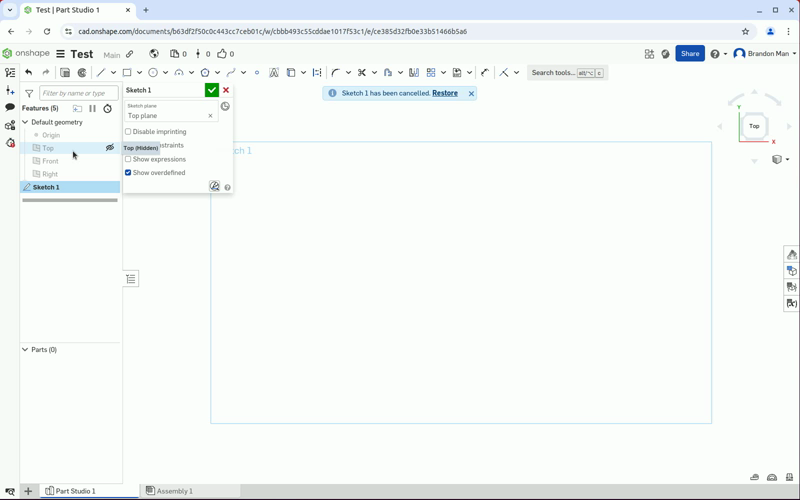
mouse_move(73, 352)
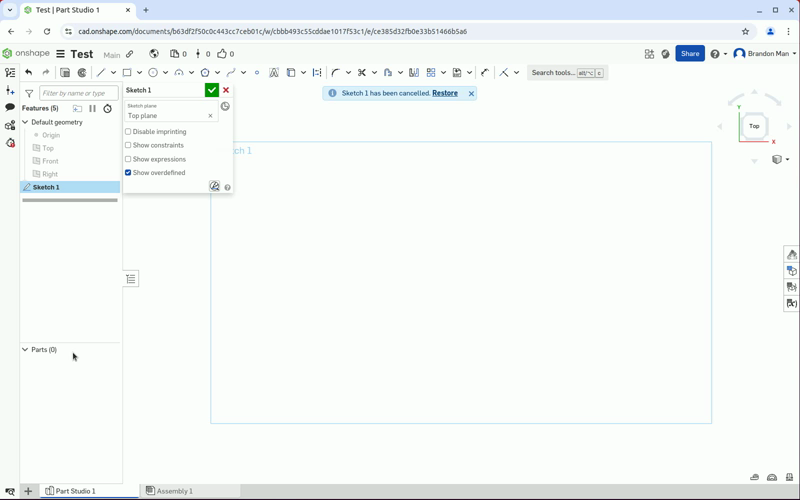
key(y)
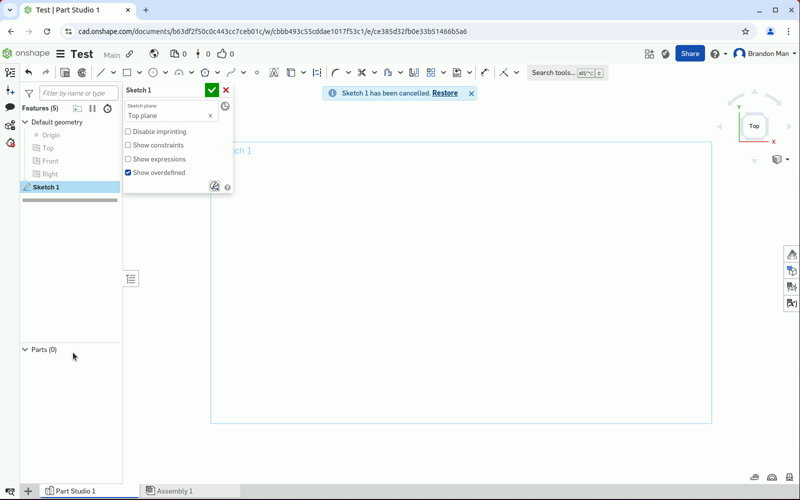
key(l)
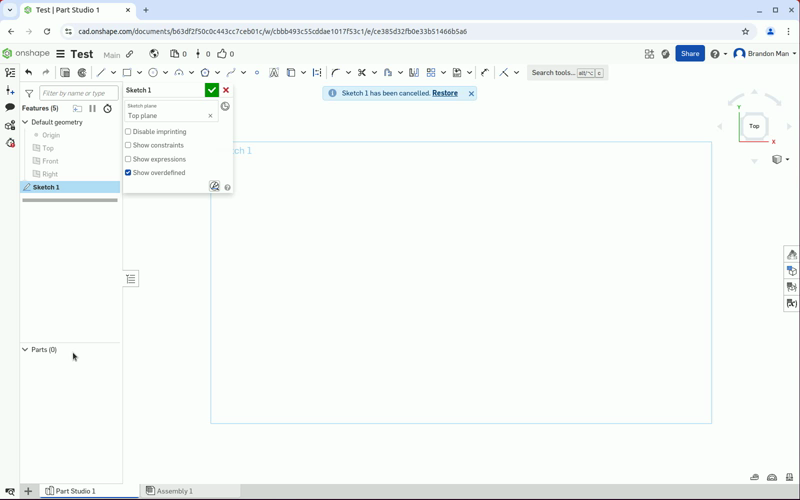
key_down(shift)
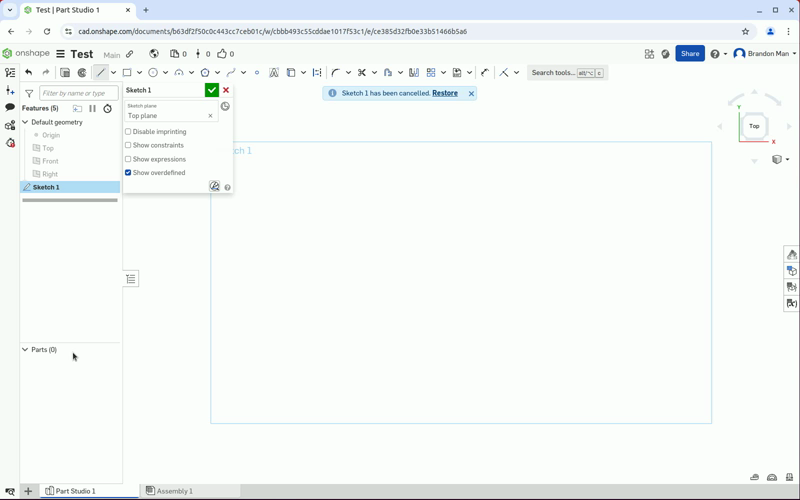
mouse_move(348, 342)
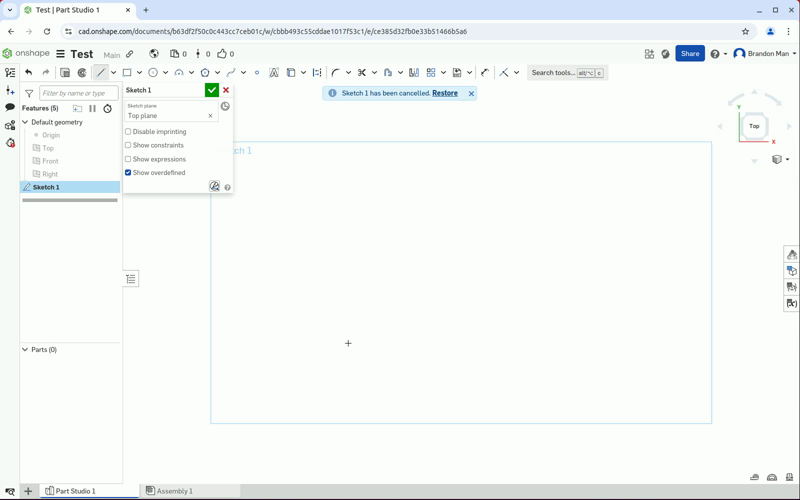
click(348, 342)
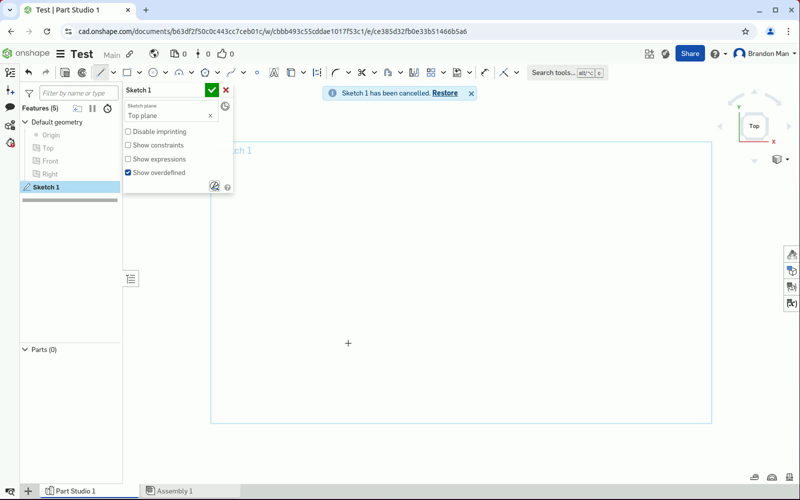
key_up(shift)
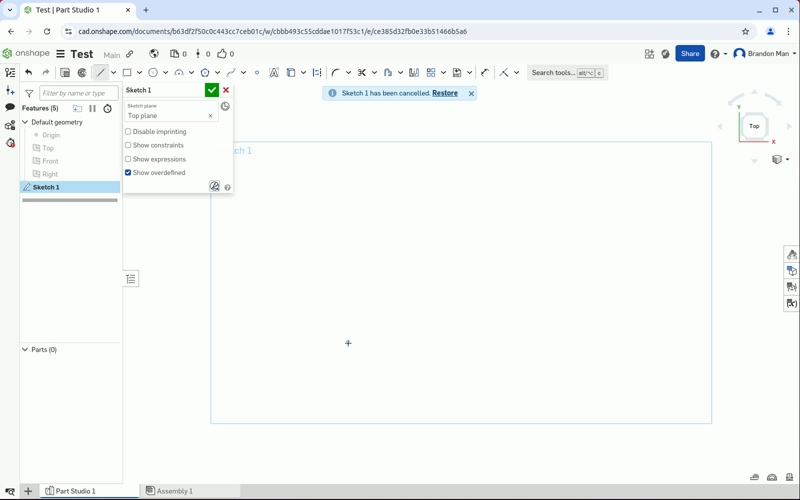
key_down(shift)
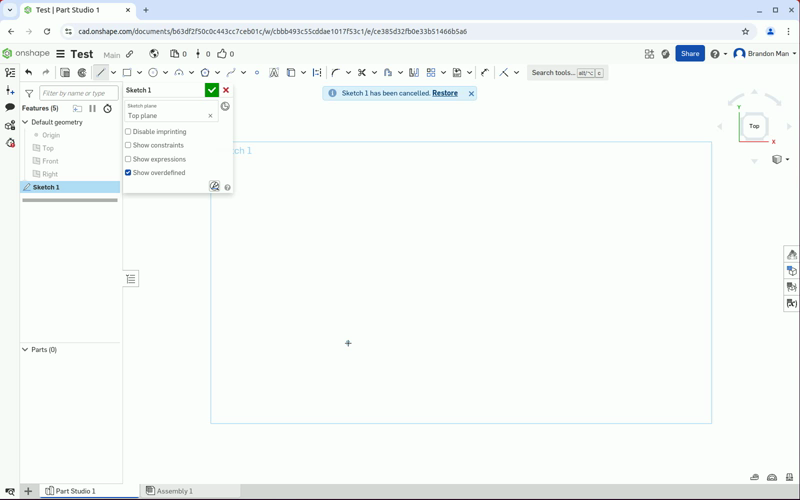
mouse_move(572, 342)
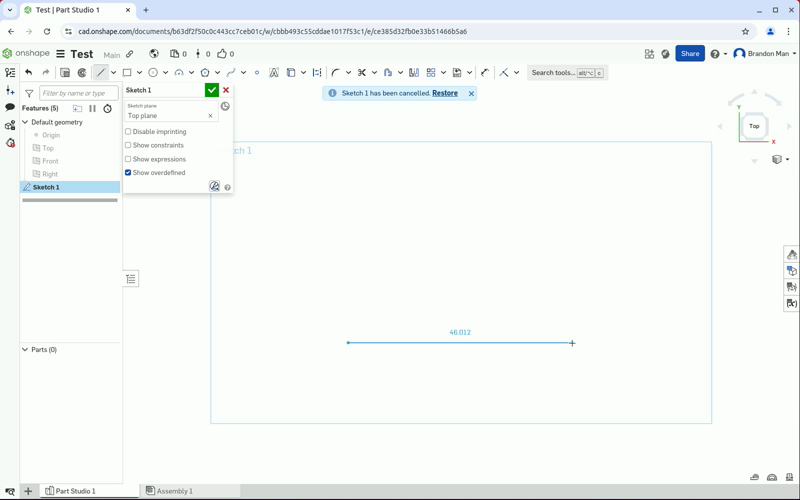
click(572, 342)
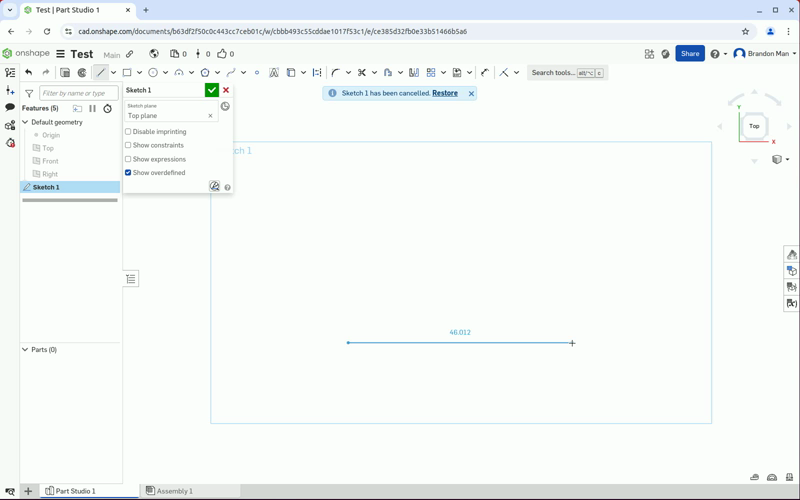
key_up(shift)
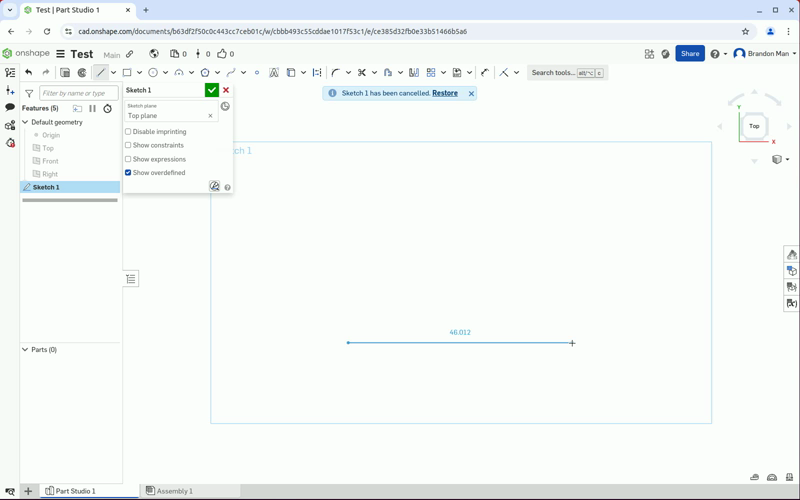
key_down(shift)
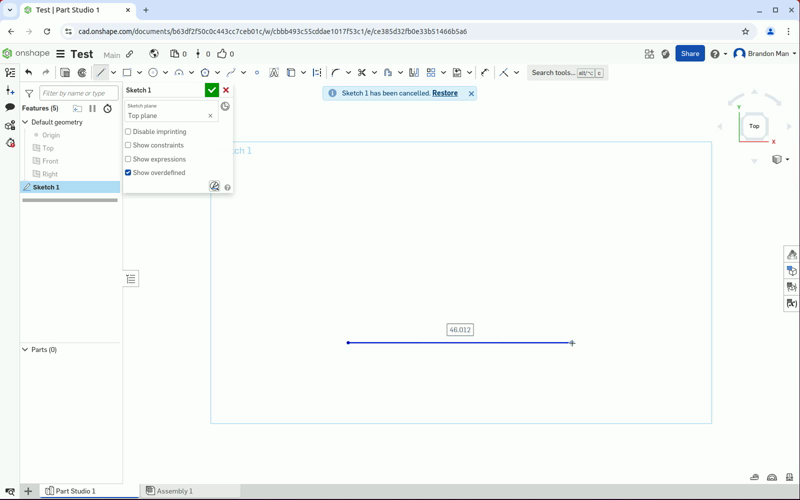
mouse_move(572, 222)
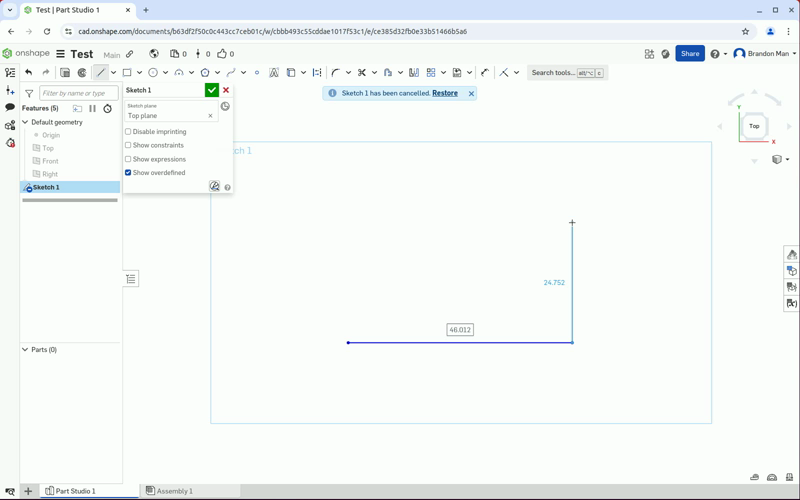
click(572, 222)
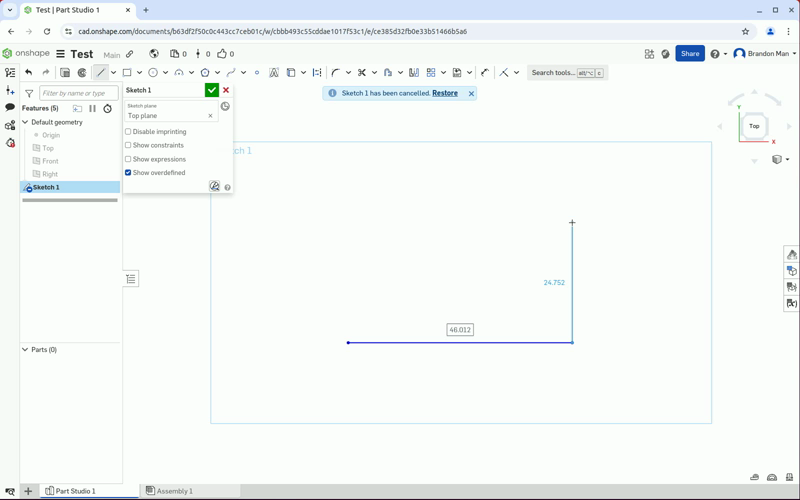
key_up(shift)
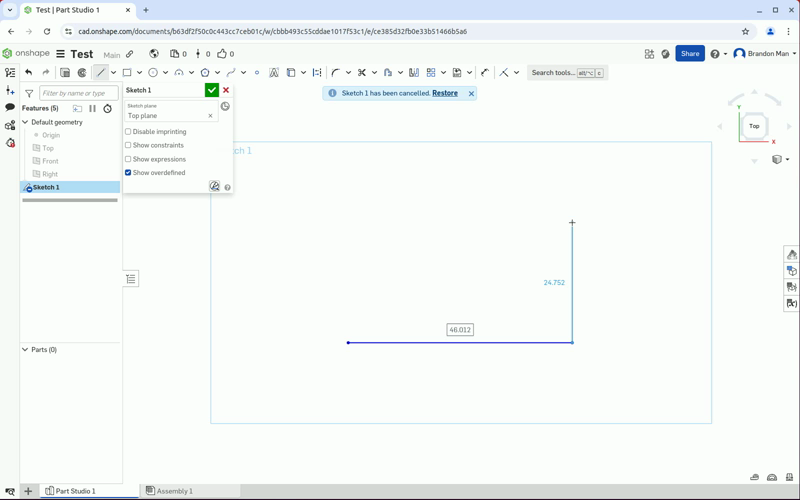
key_down(shift)
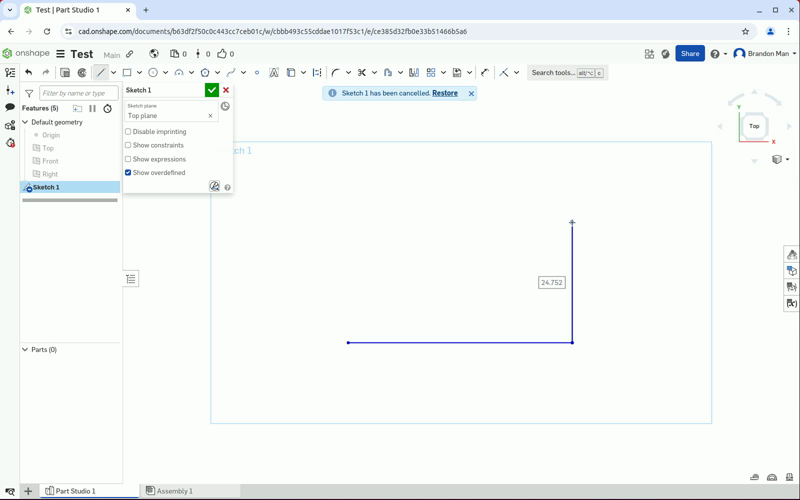
mouse_move(348, 222)
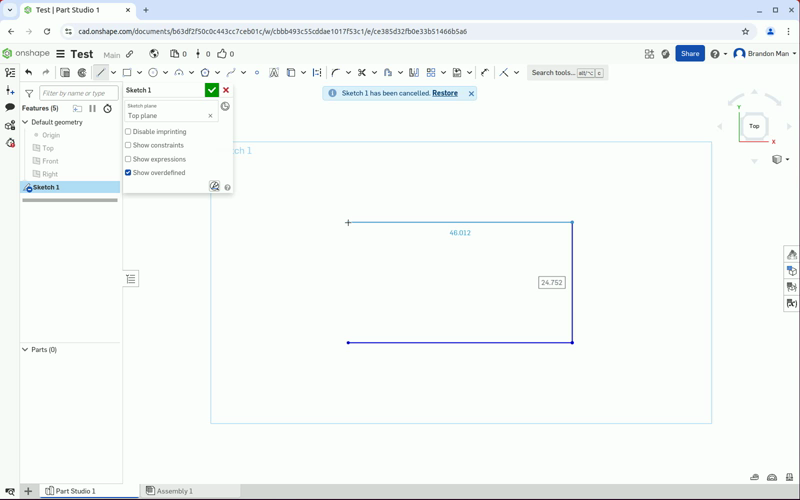
click(348, 222)
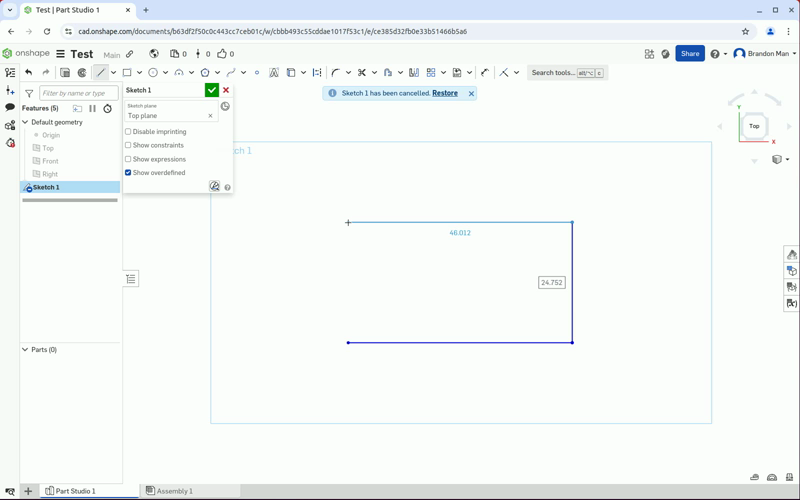
key_up(shift)
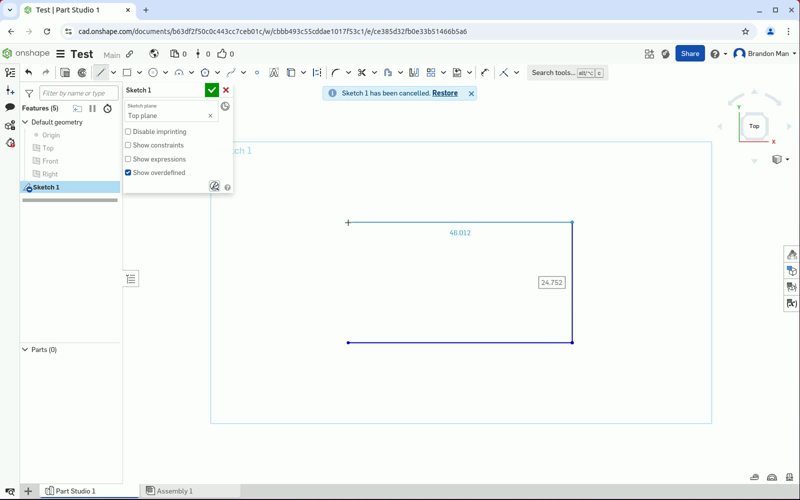
key_down(shift)
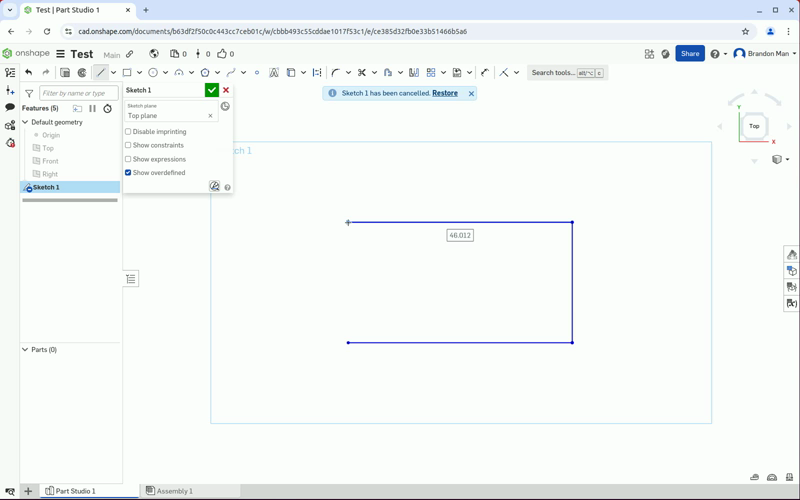
mouse_move(348, 342)
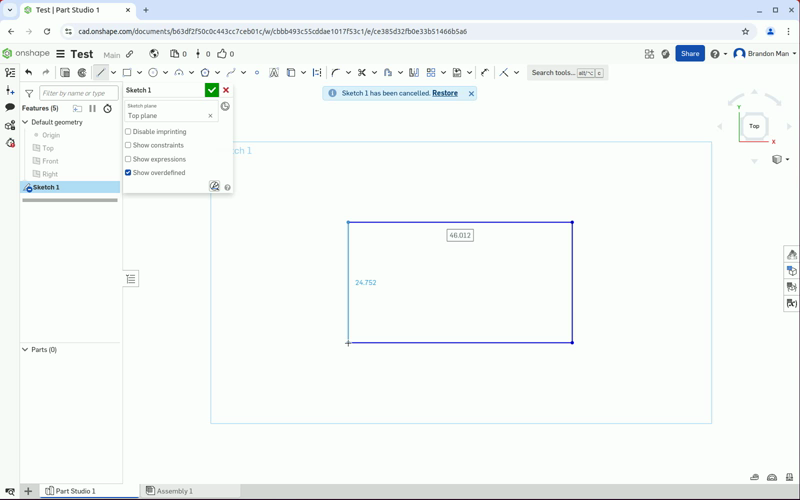
key_up(shift)
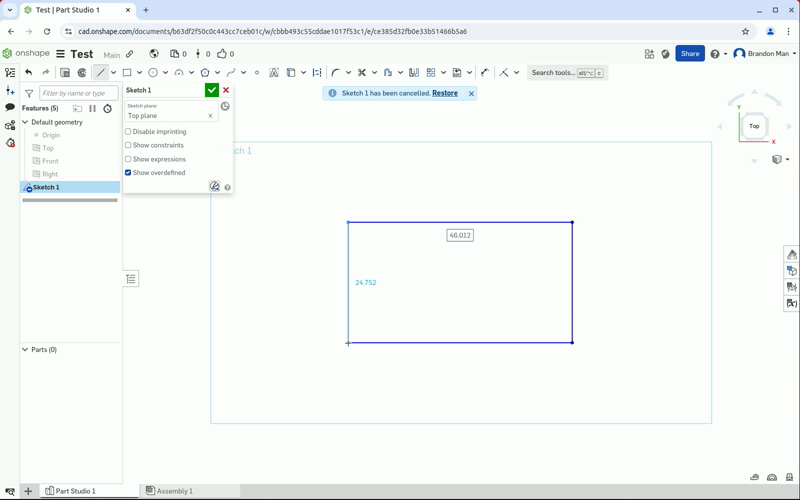
click(348, 342)
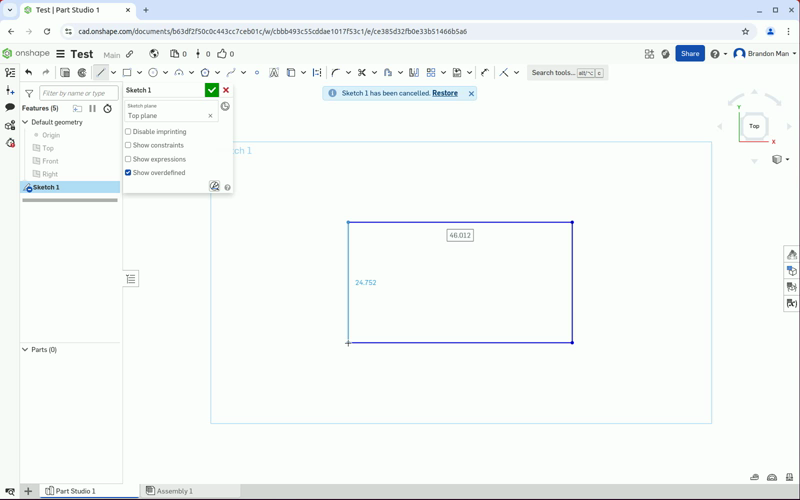
key(esc)
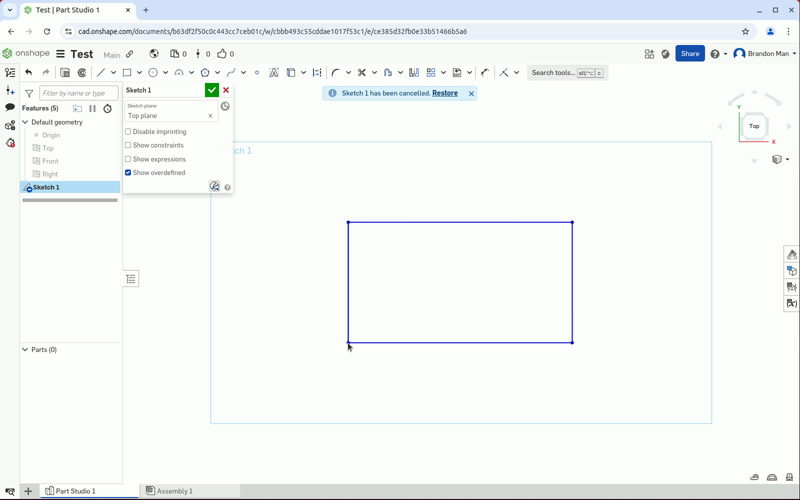
mouse_move(372, 263)
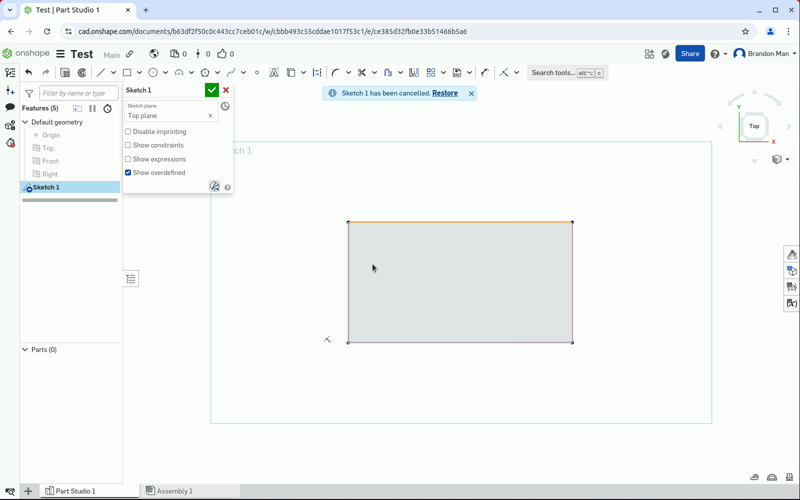
click(372, 263)
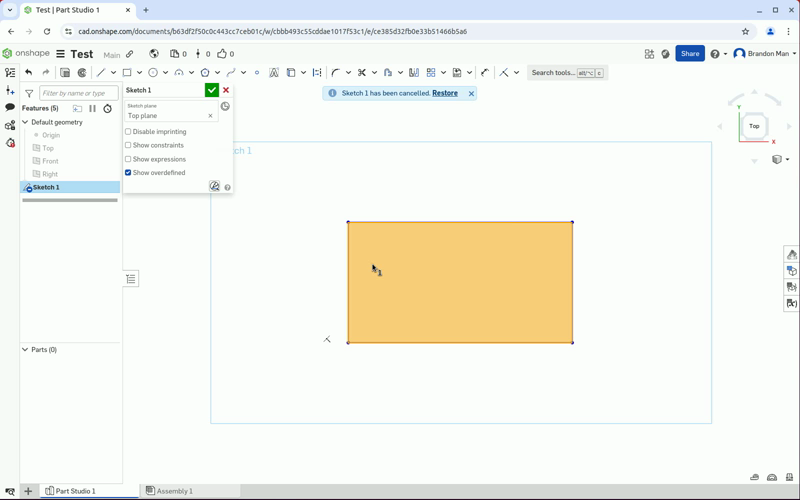
mouse_move(73, 352)
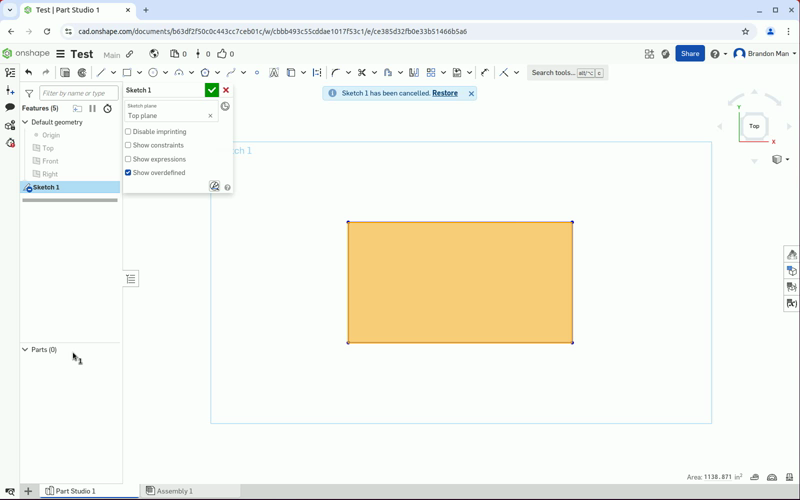
key(shift+y)
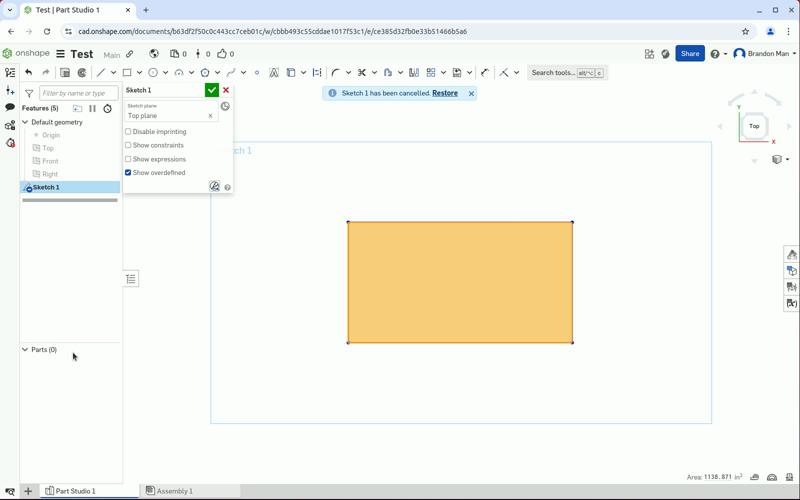
key(shift+e)
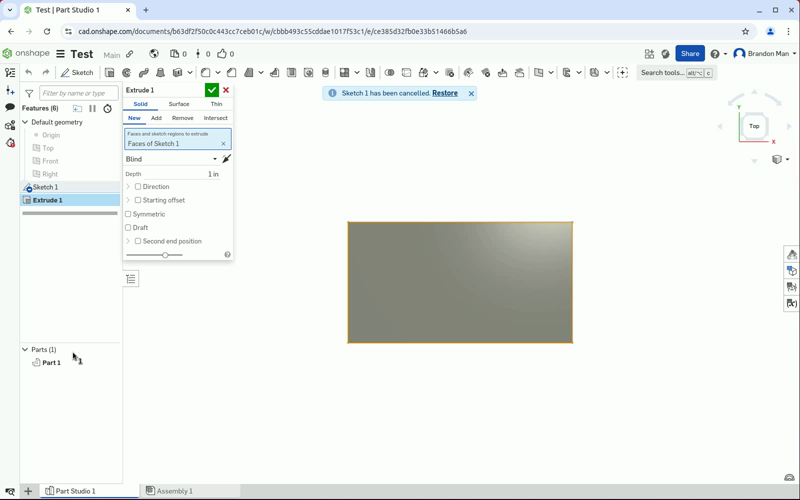
mouse_move(143, 106)
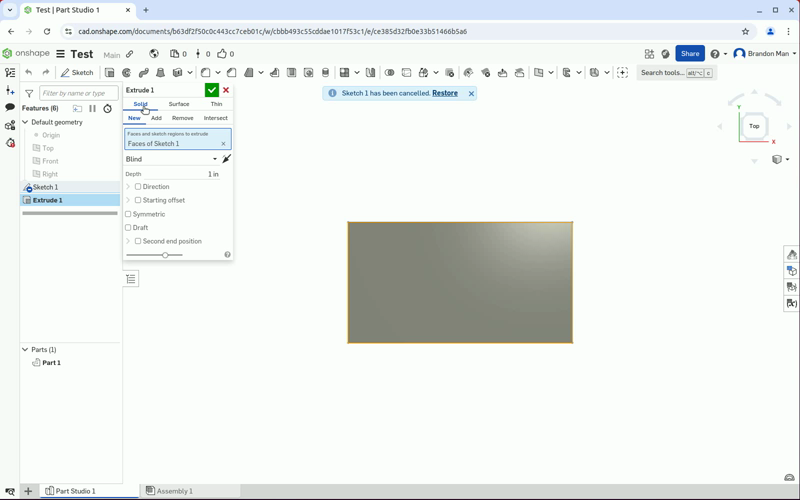
click(143, 106)
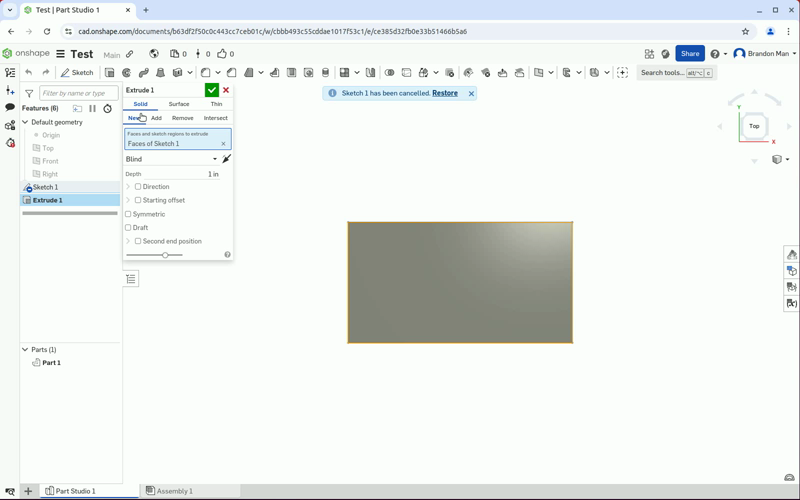
mouse_move(137, 120)
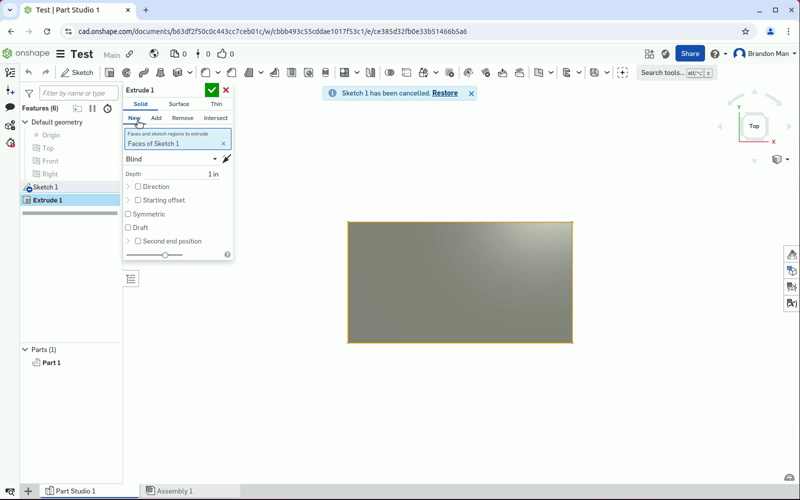
click(137, 120)
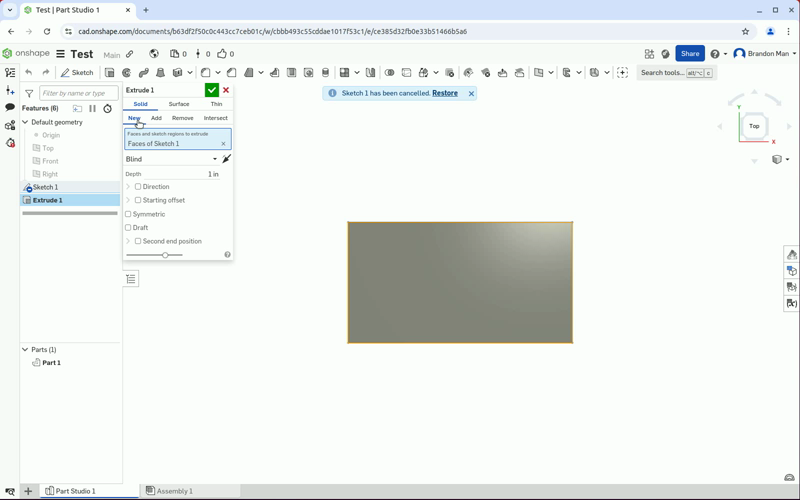
key(tab, 4)
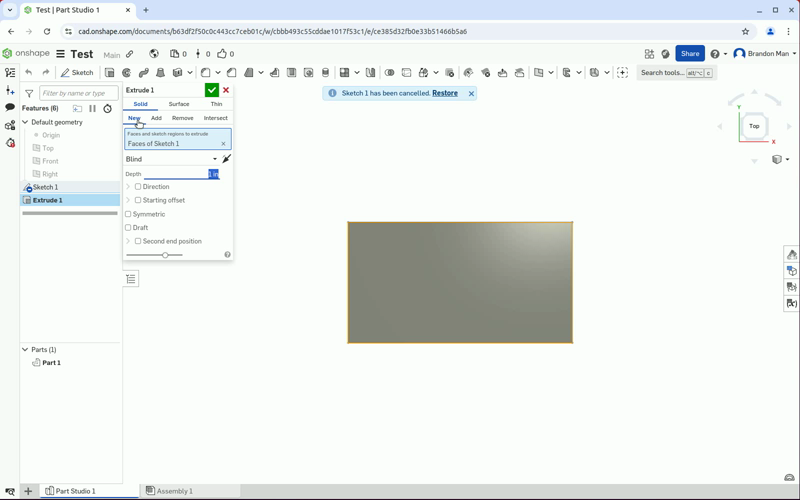
text(10.832)
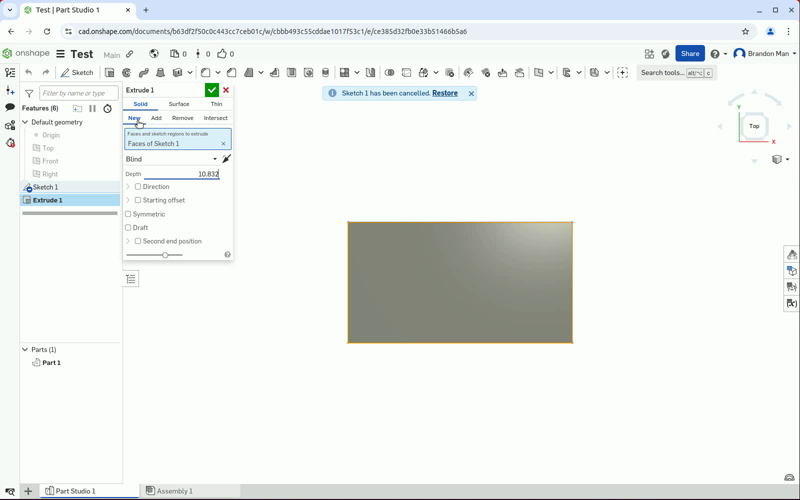
key(enter)
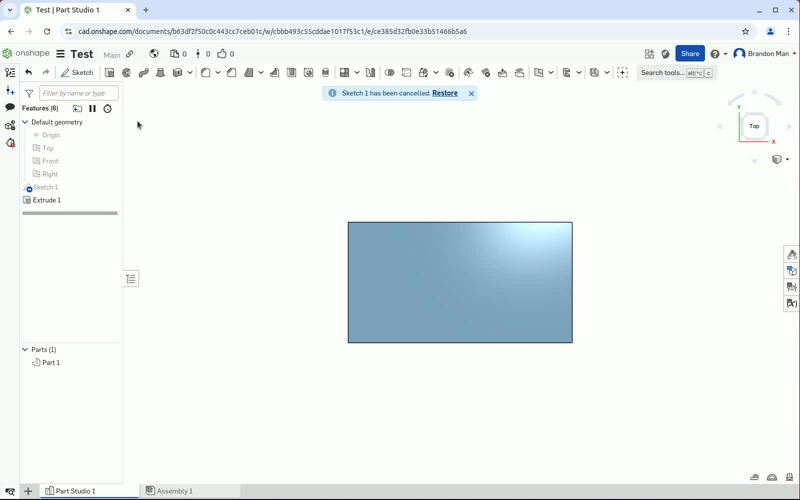
key(shift+h)
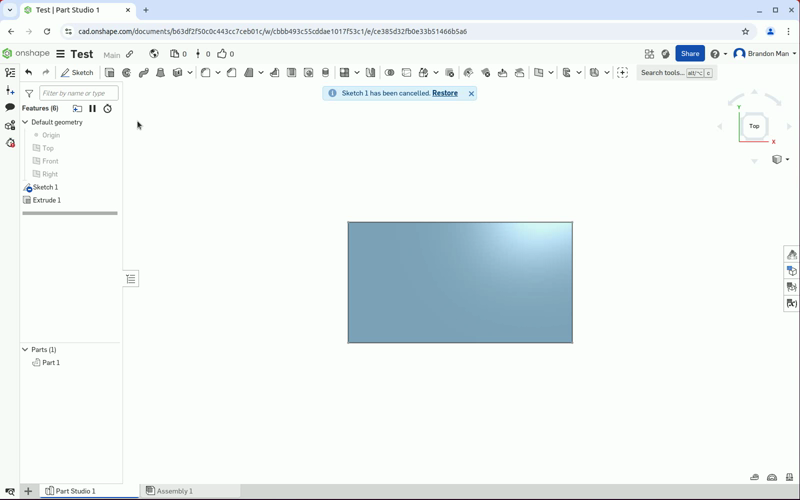
key(shift+h)
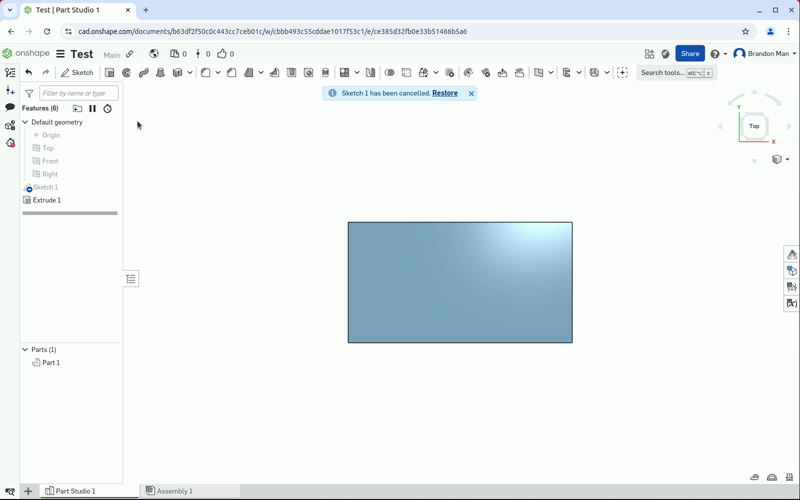
mouse_move(73, 189)
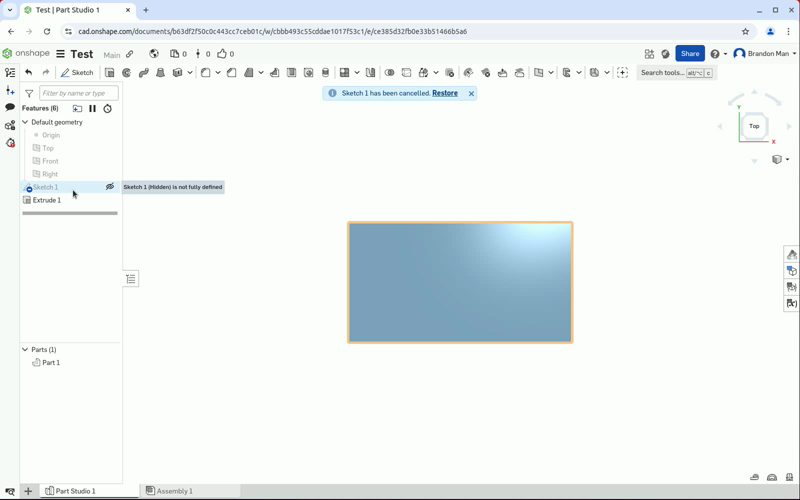
click(73, 189)
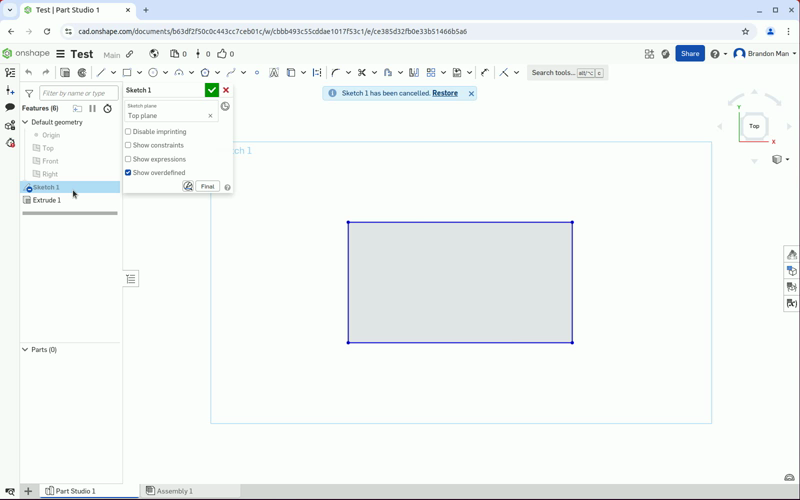
mouse_move(229, 92)
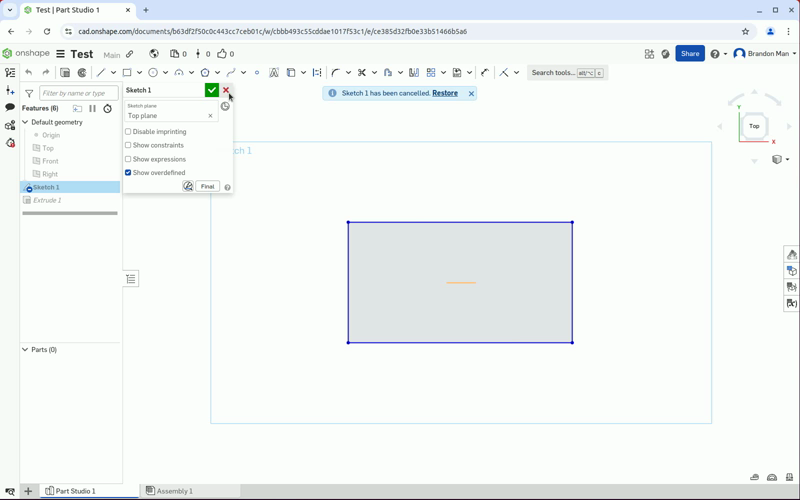
click(229, 92)
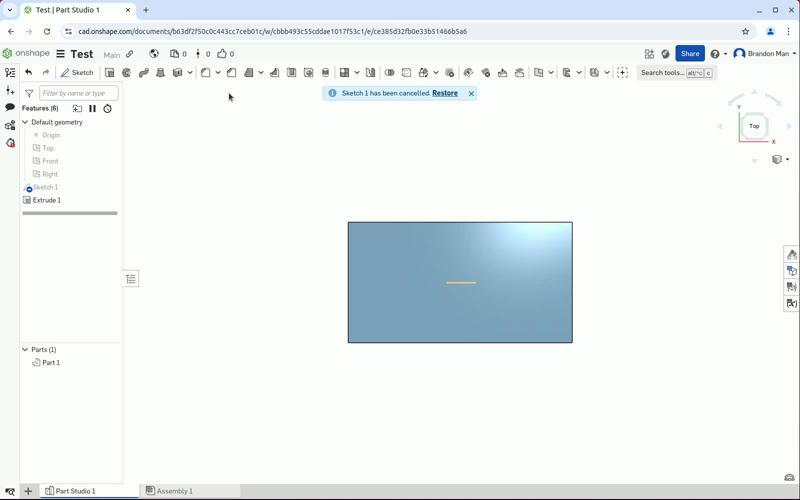
mouse_move(541, 75)
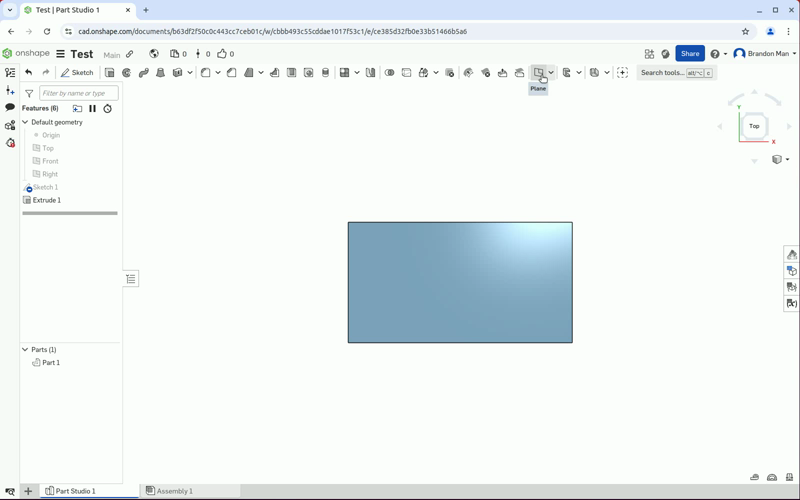
click(541, 75)
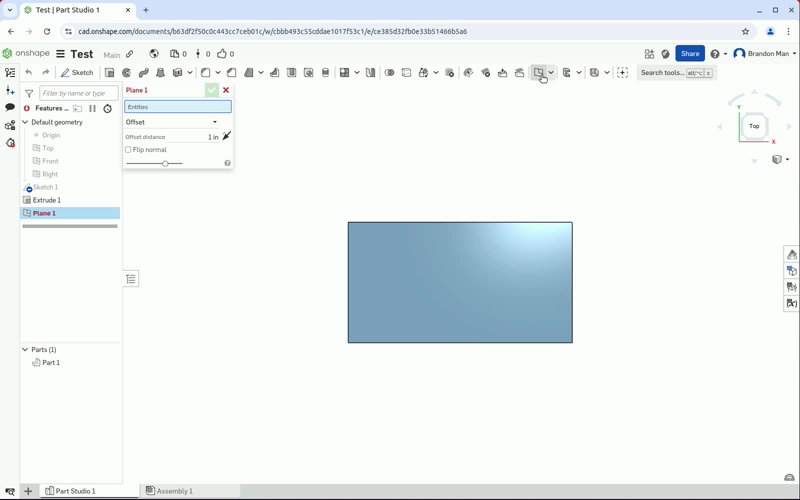
mouse_move(73, 150)
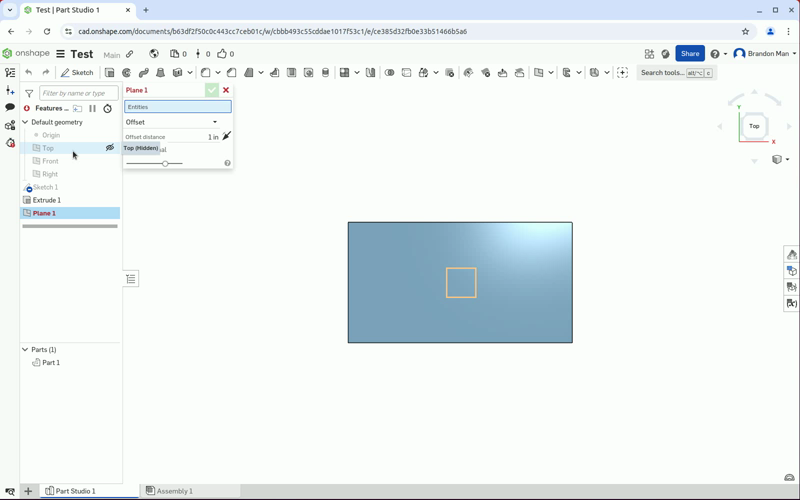
click(73, 150)
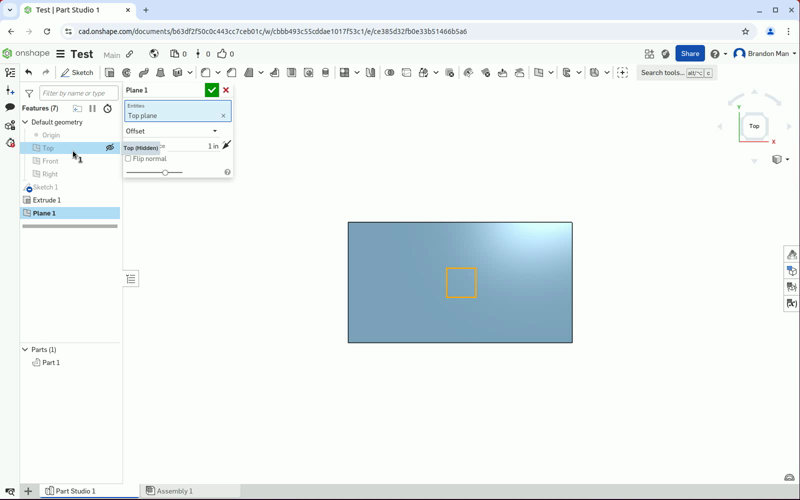
key(tab, 2)
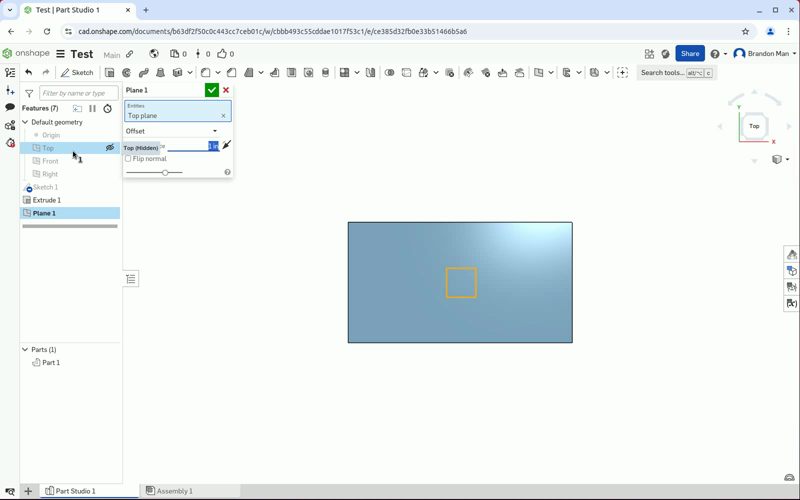
text(10.845)
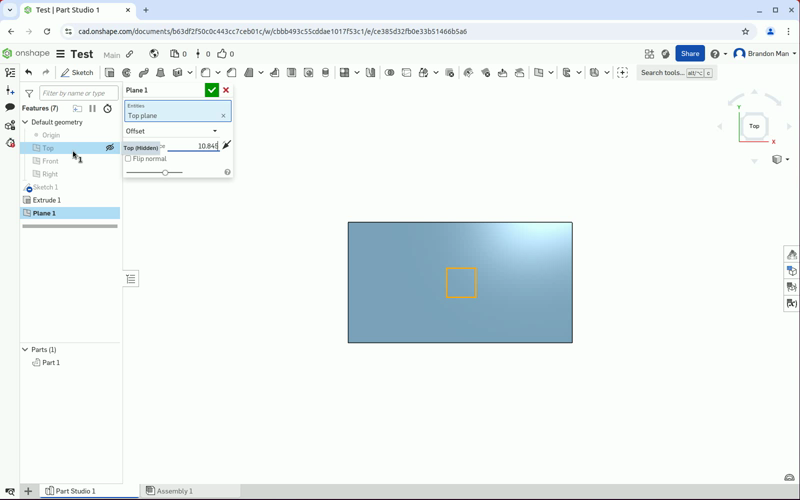
key(enter, 2)
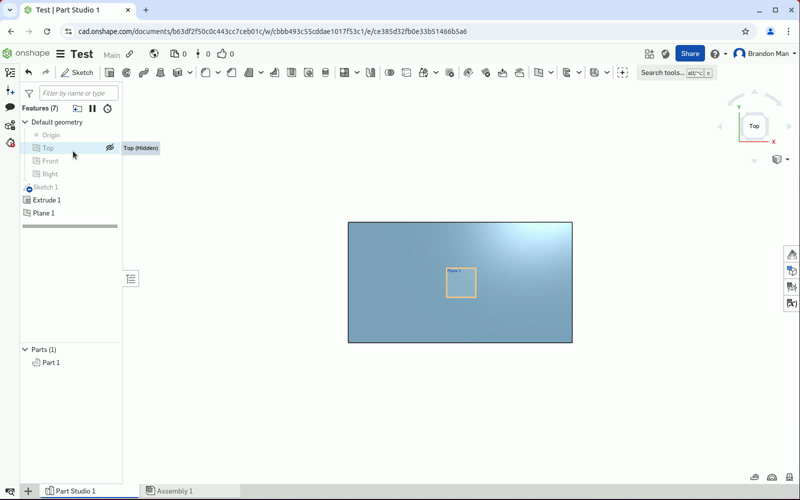
key(shift+s)
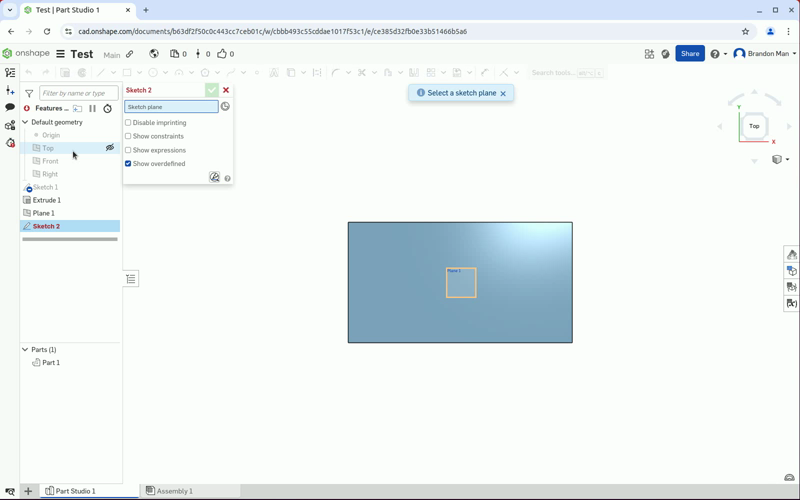
mouse_move(73, 215)
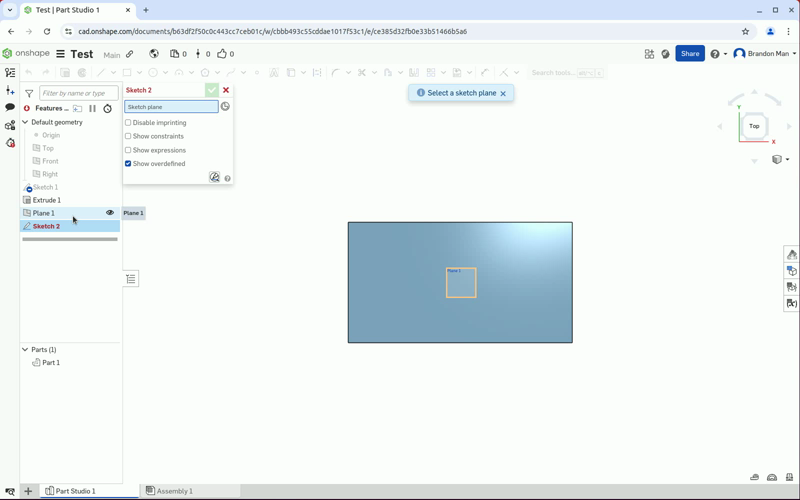
click(73, 215)
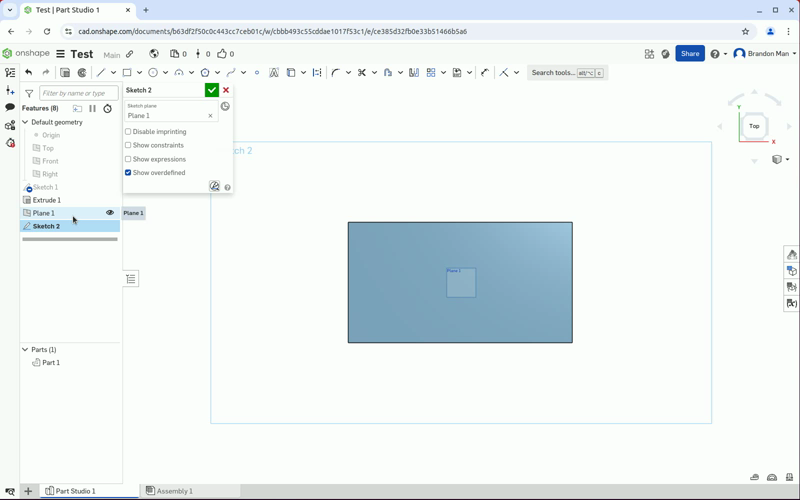
mouse_move(73, 352)
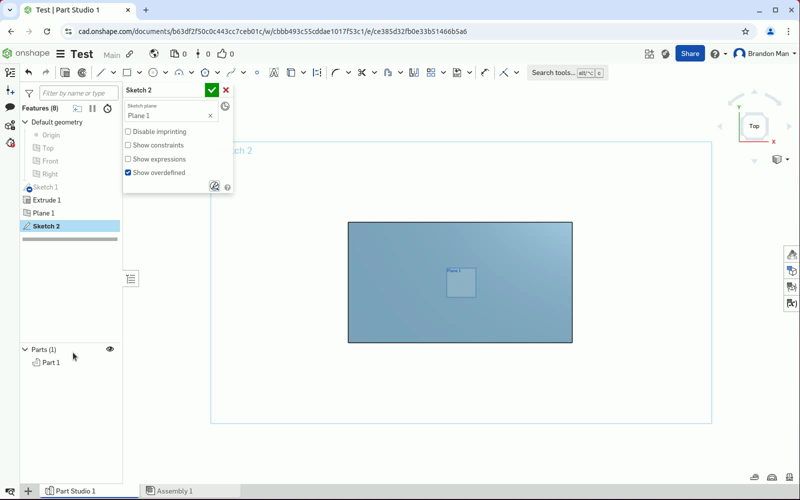
key(y)
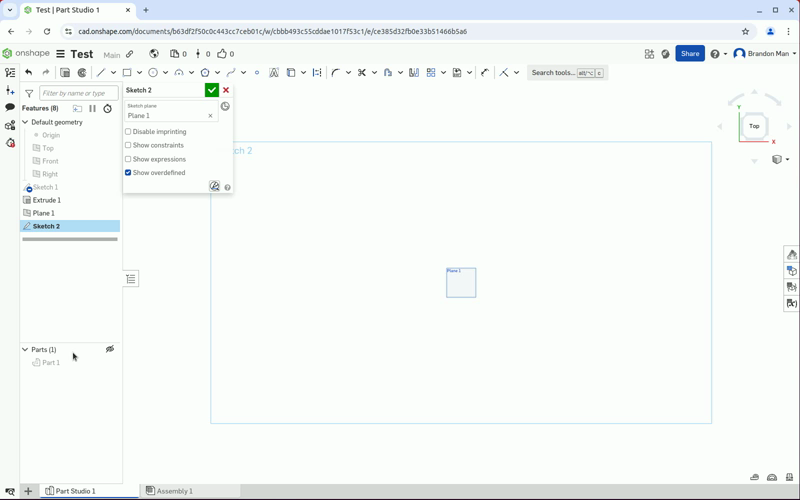
key(l)
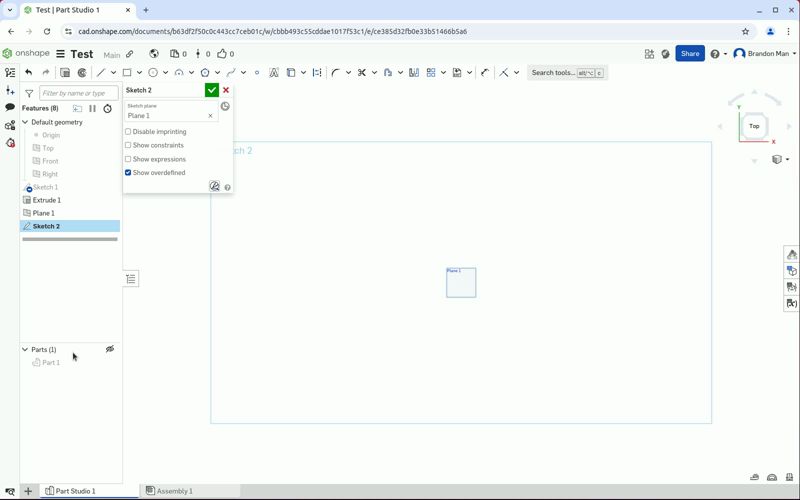
key_down(shift)
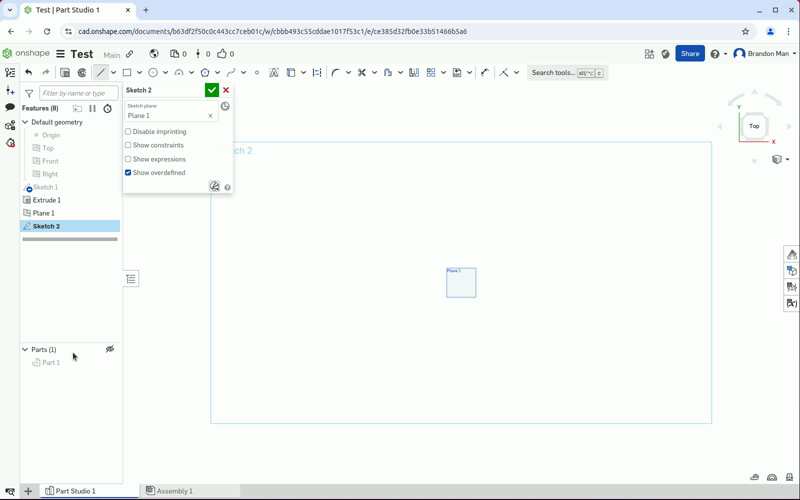
mouse_move(348, 341)
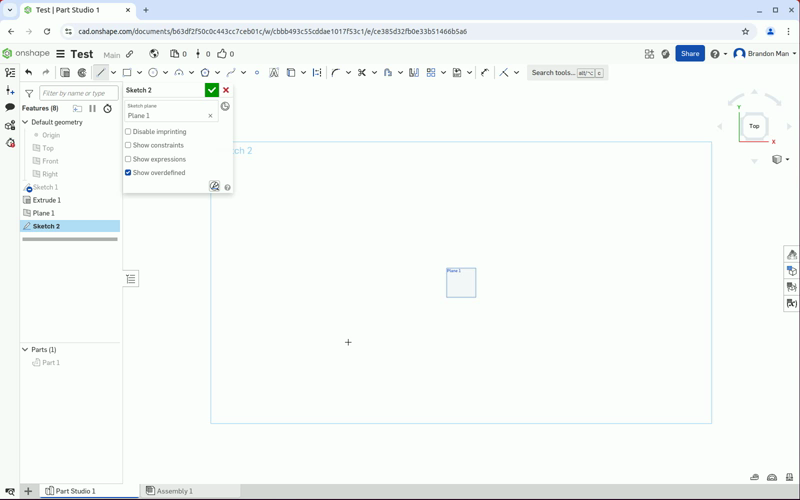
click(348, 341)
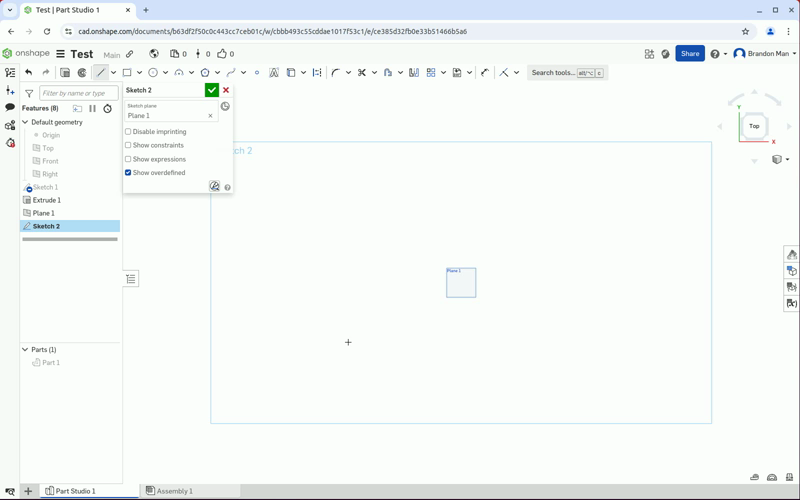
key_up(shift)
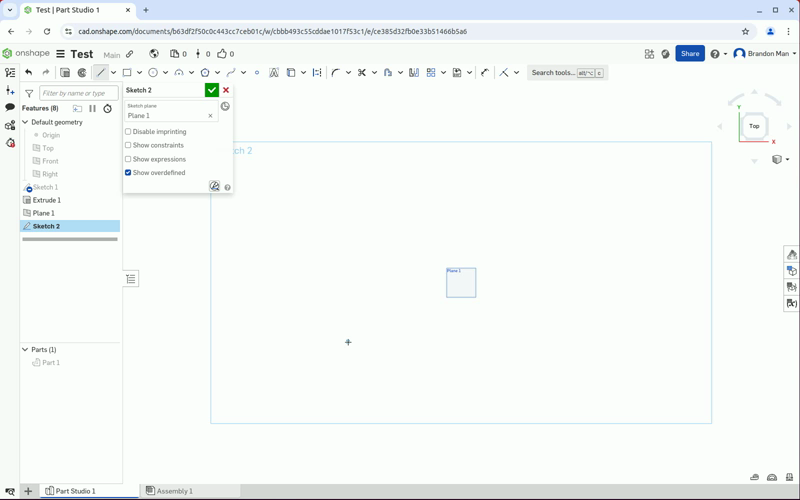
key_down(shift)
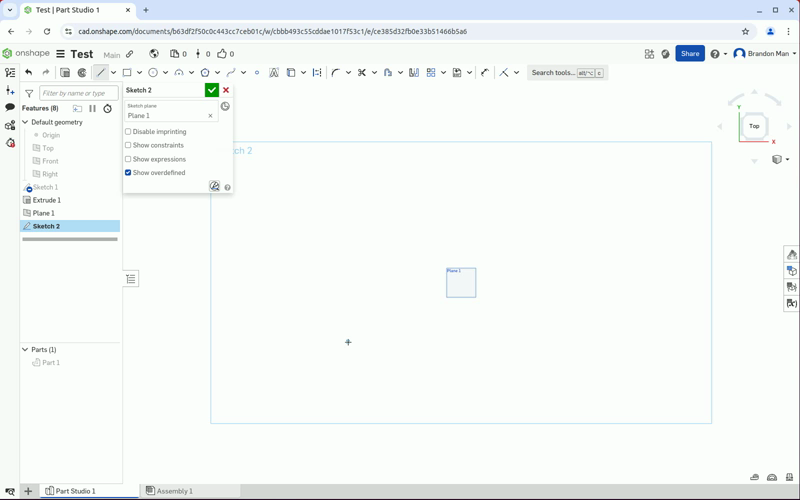
mouse_move(378, 341)
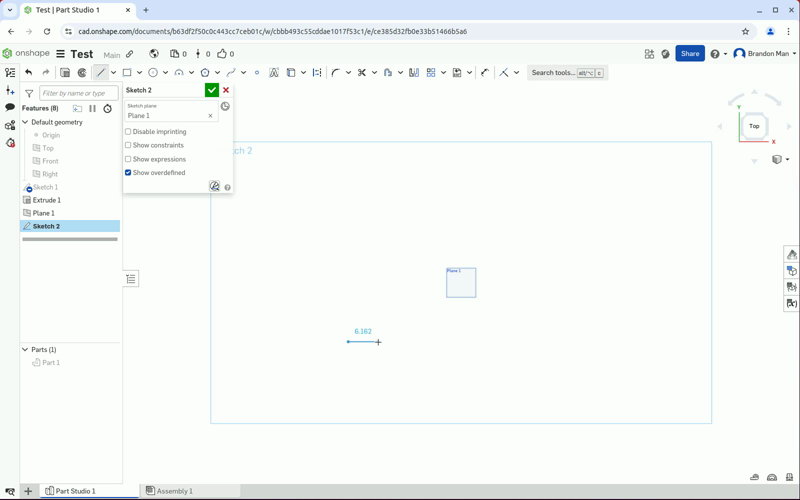
mouse_move(368, 341)
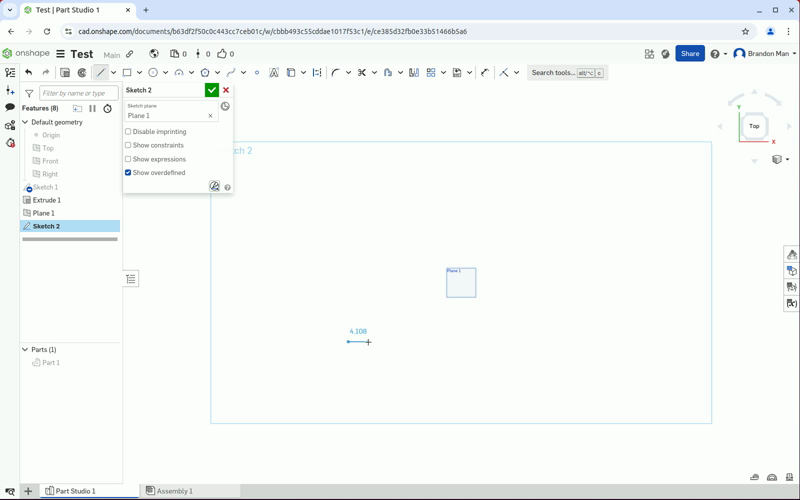
click(368, 341)
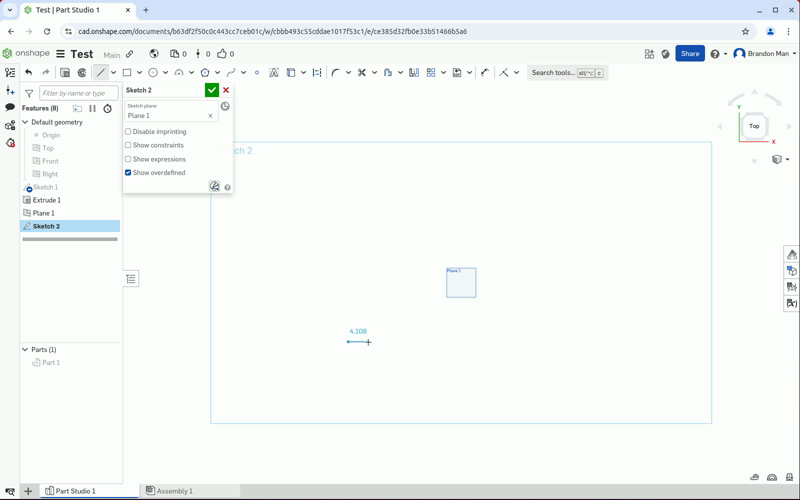
key_up(shift)
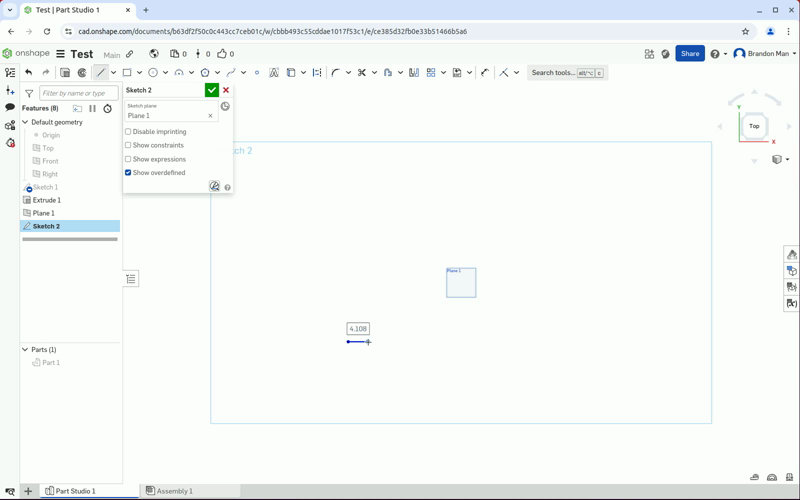
key_down(shift)
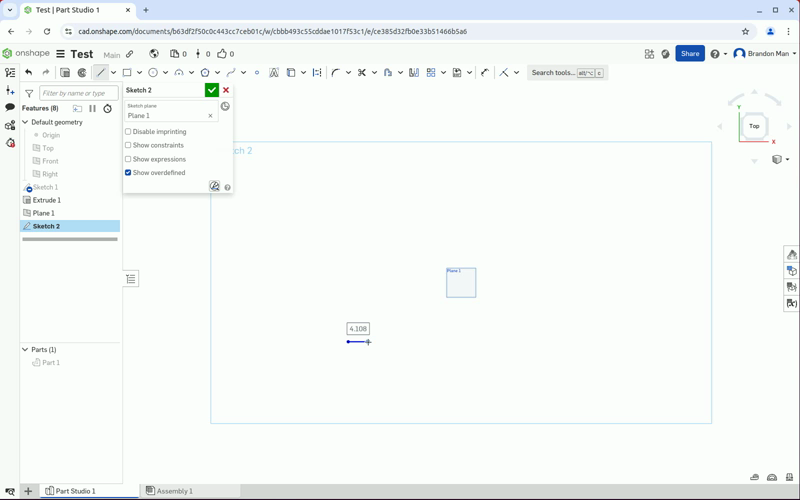
mouse_move(368, 224)
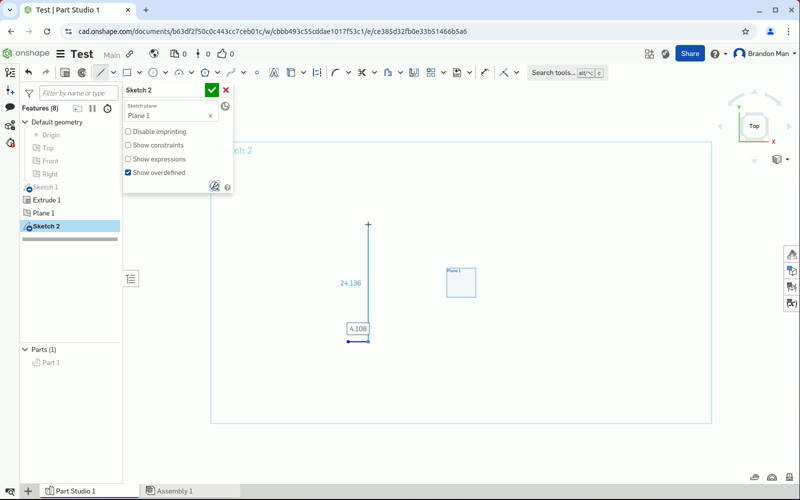
click(368, 224)
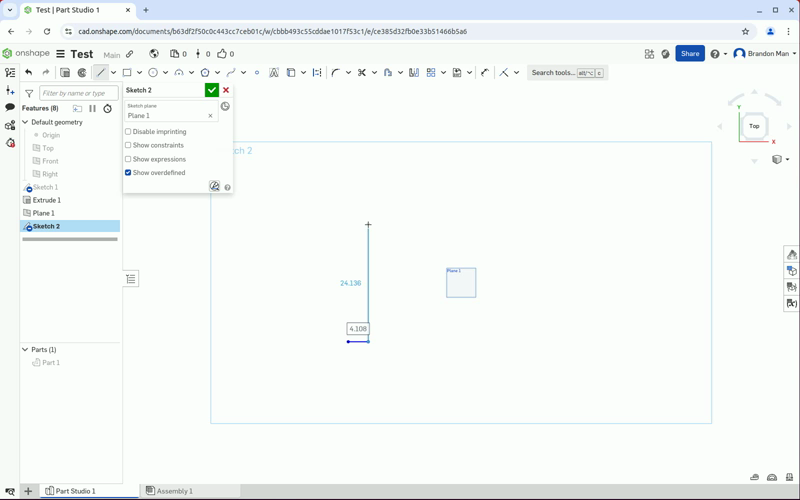
key_up(shift)
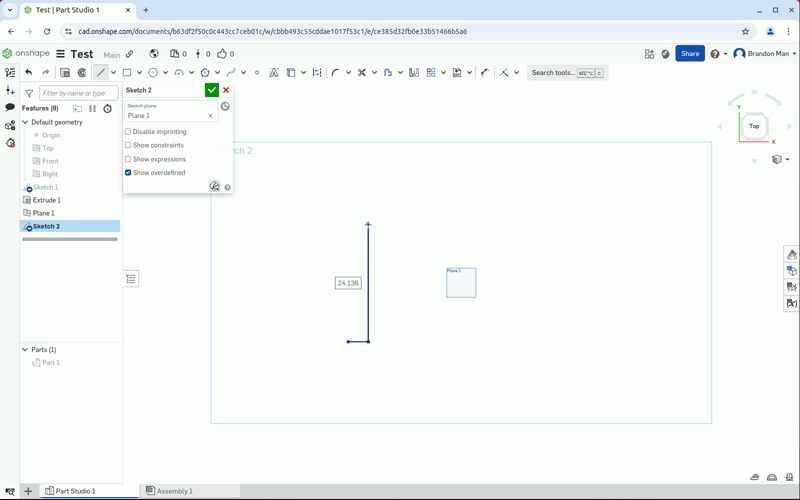
key_down(shift)
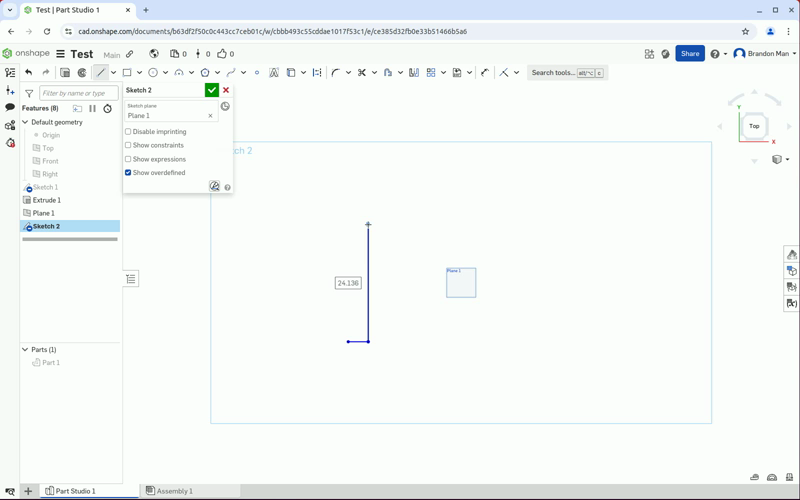
mouse_move(398, 224)
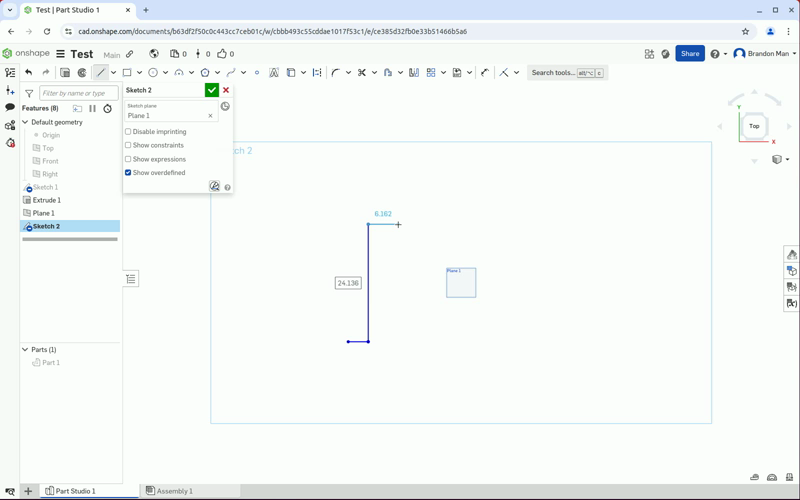
mouse_move(348, 224)
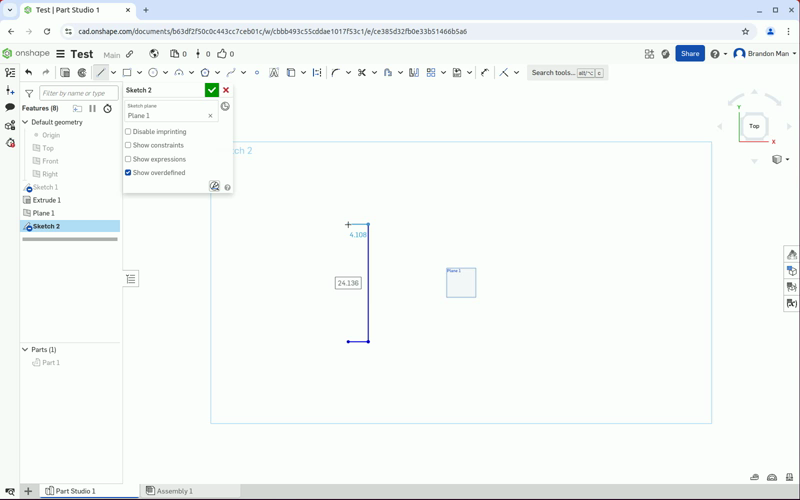
click(348, 224)
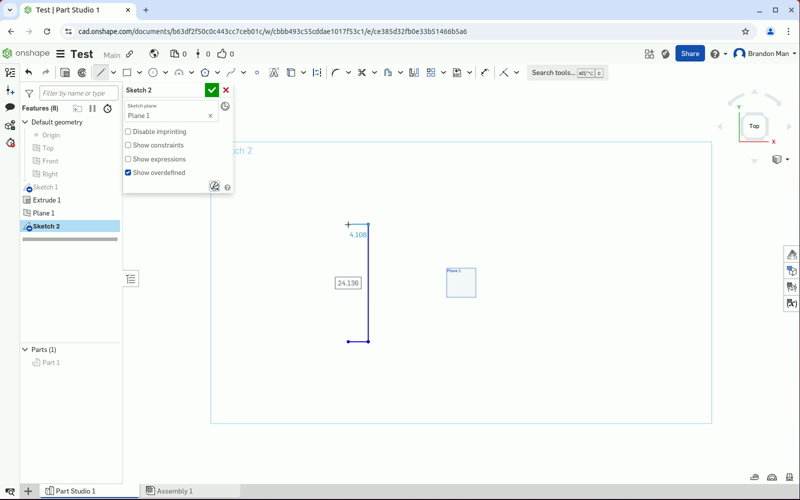
key_up(shift)
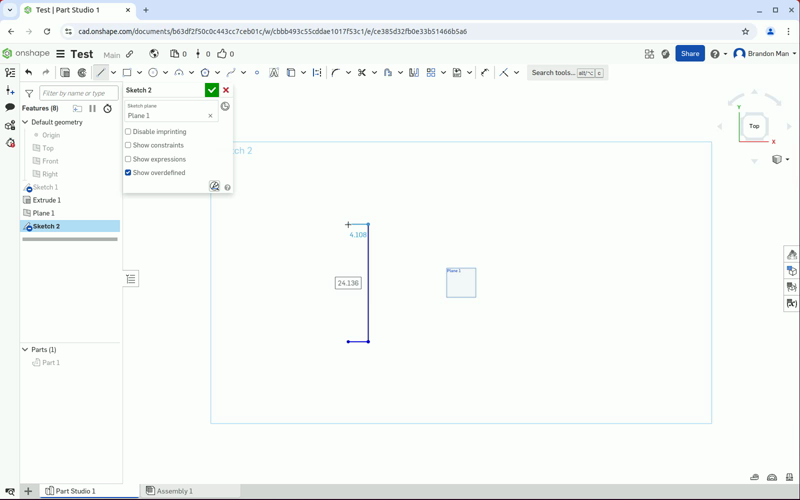
key_down(shift)
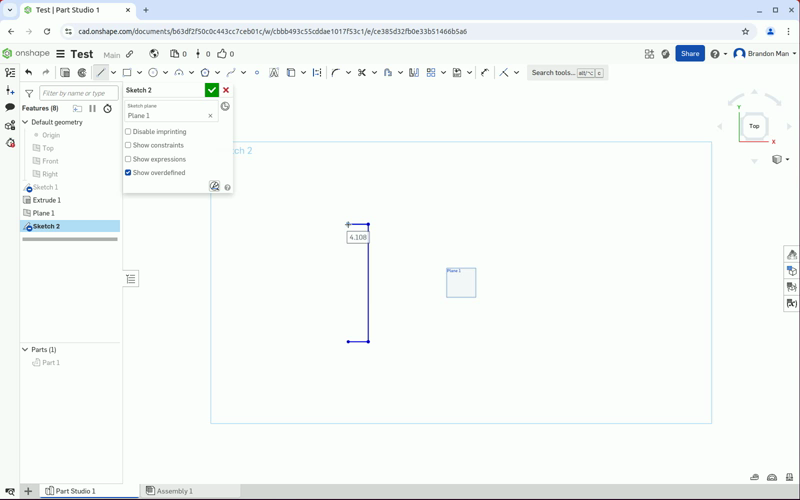
mouse_move(348, 341)
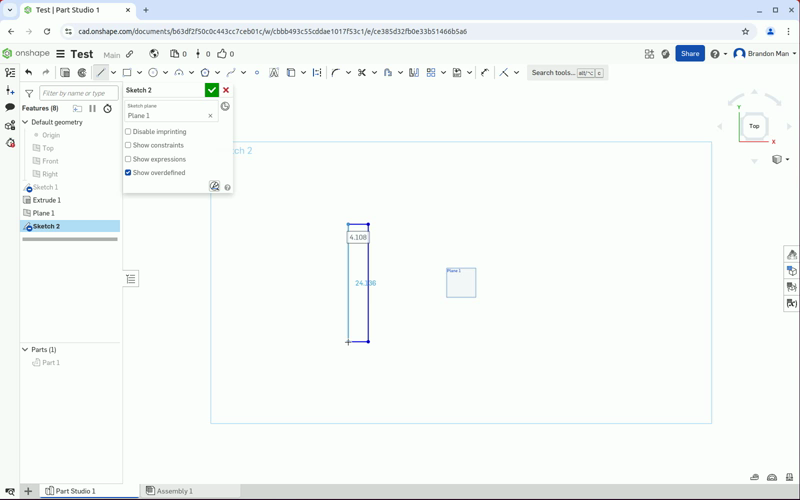
key_up(shift)
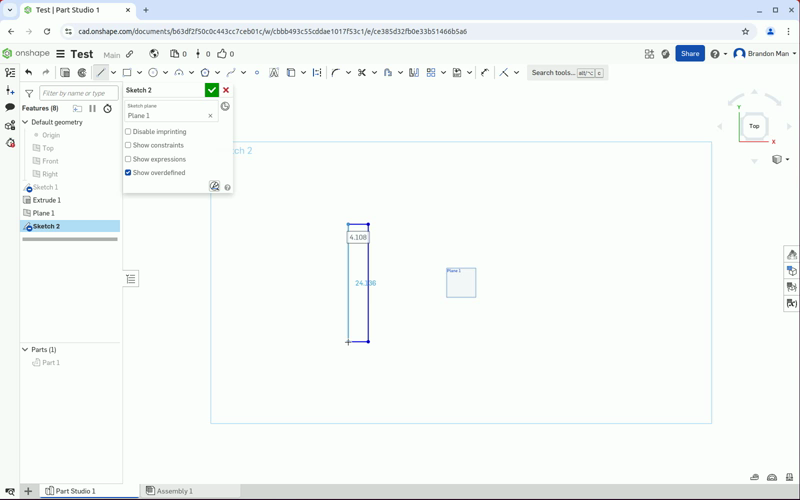
click(348, 341)
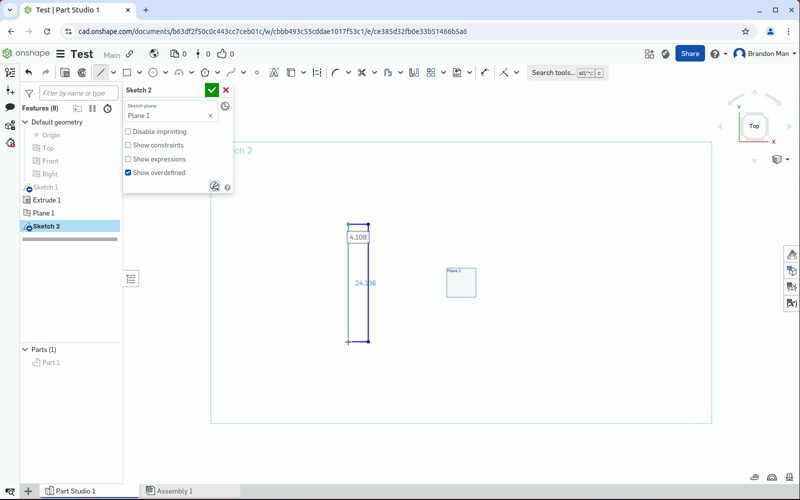
key(esc)
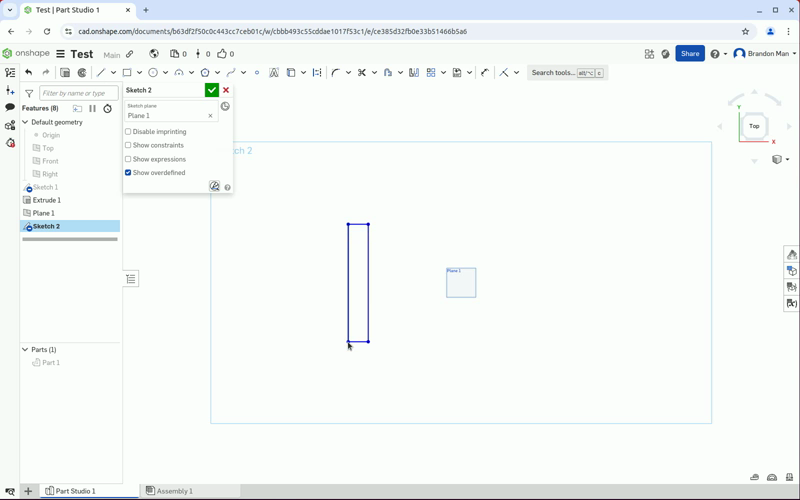
mouse_move(358, 289)
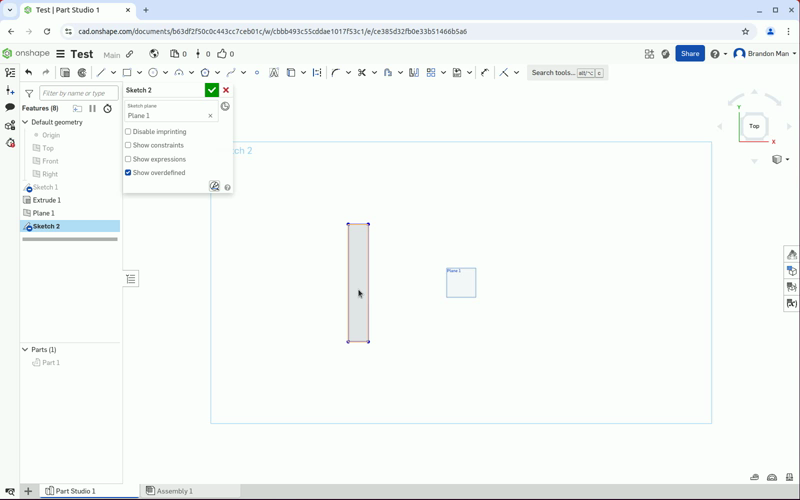
click(358, 289)
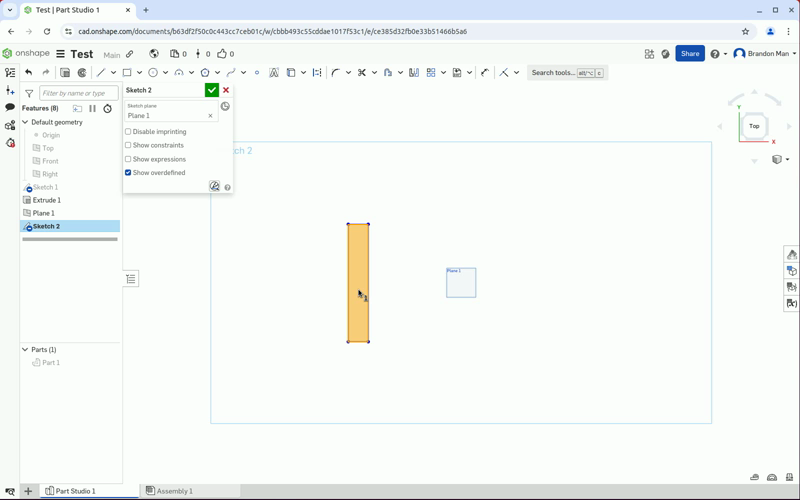
mouse_move(73, 352)
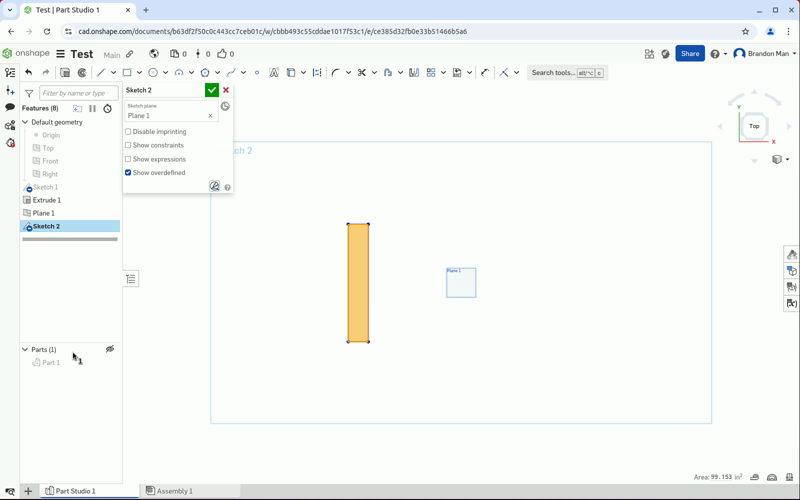
key(shift+y)
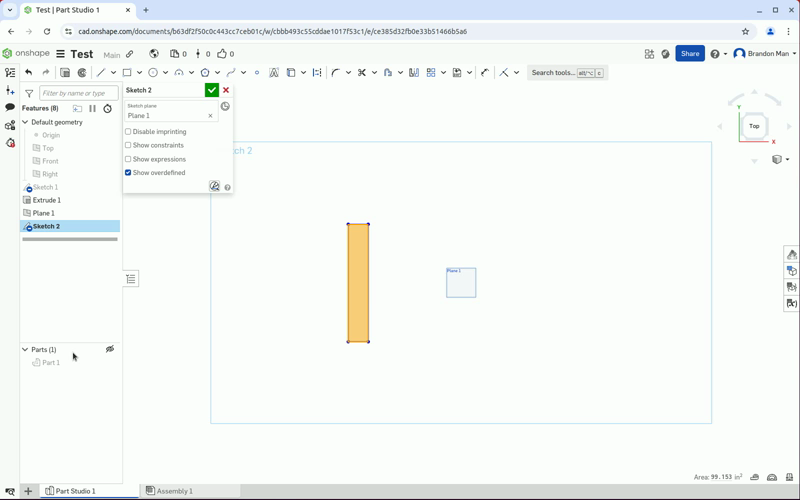
key(shift+e)
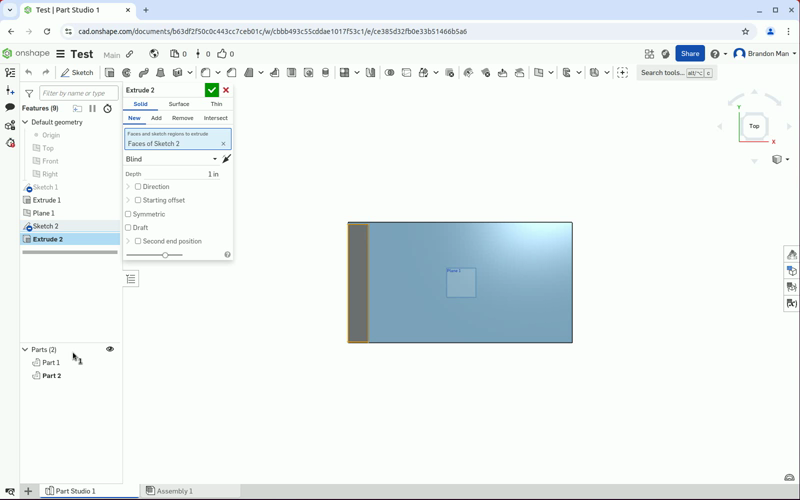
mouse_move(143, 106)
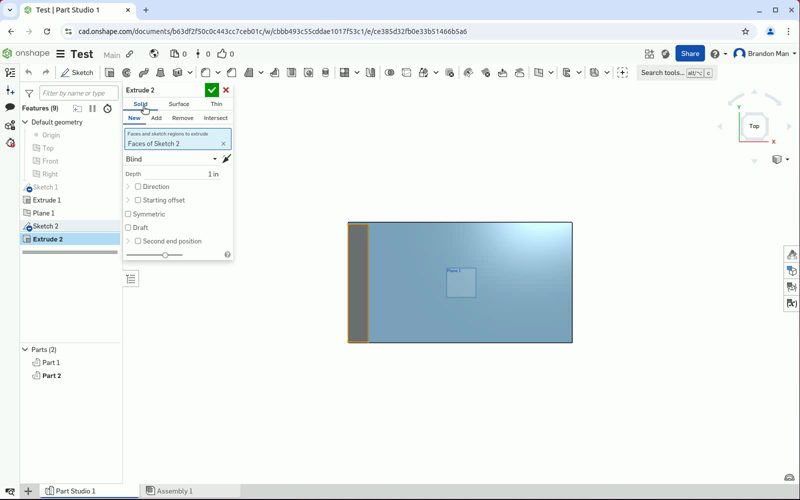
click(143, 106)
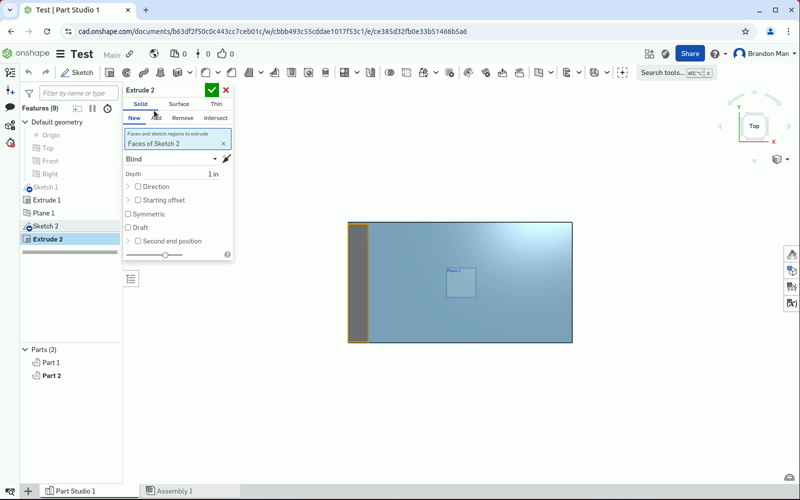
mouse_move(186, 120)
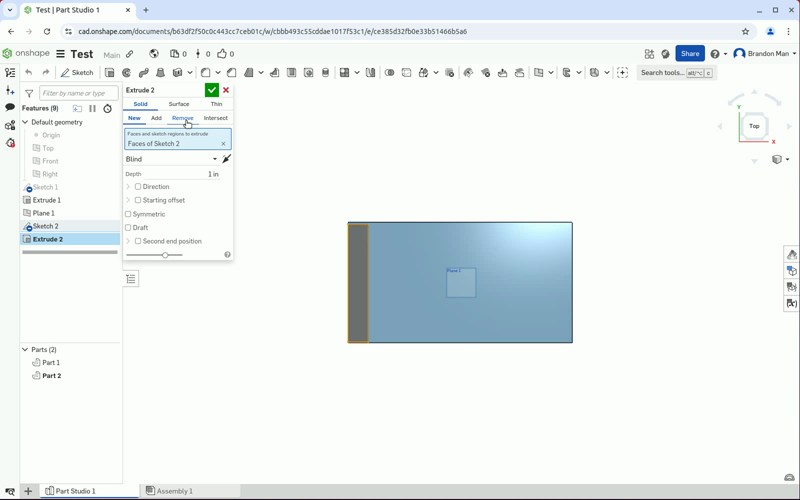
click(186, 120)
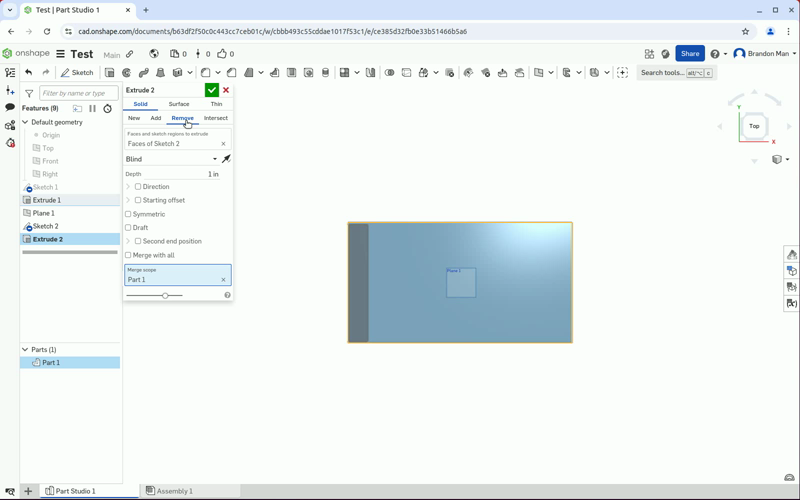
key(tab, 4)
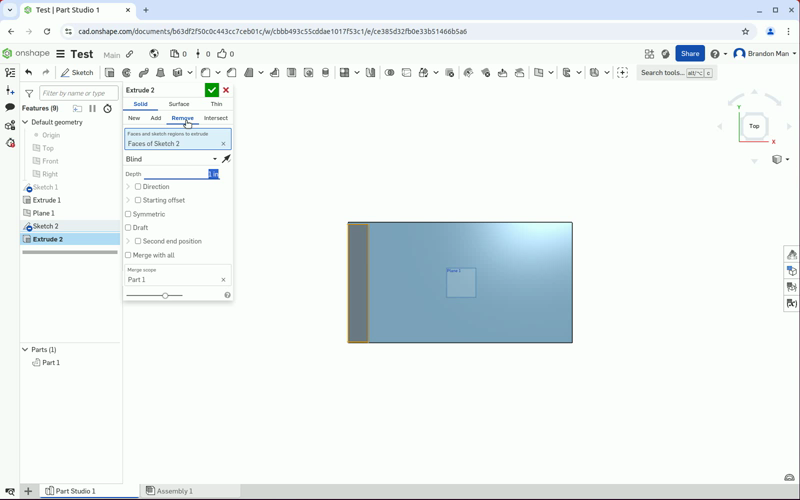
text(5.536)
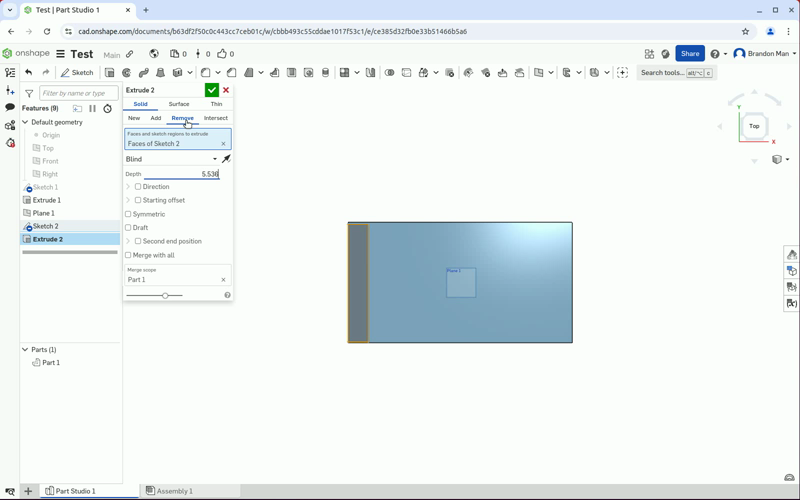
key(tab, 6)
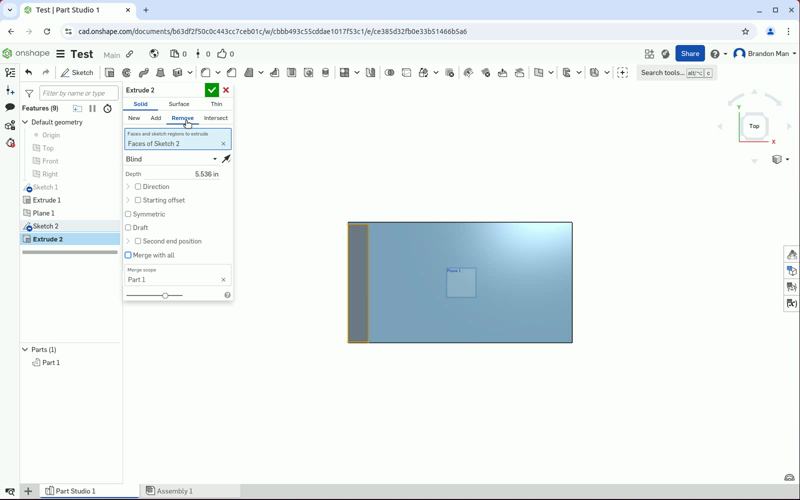
key(space)
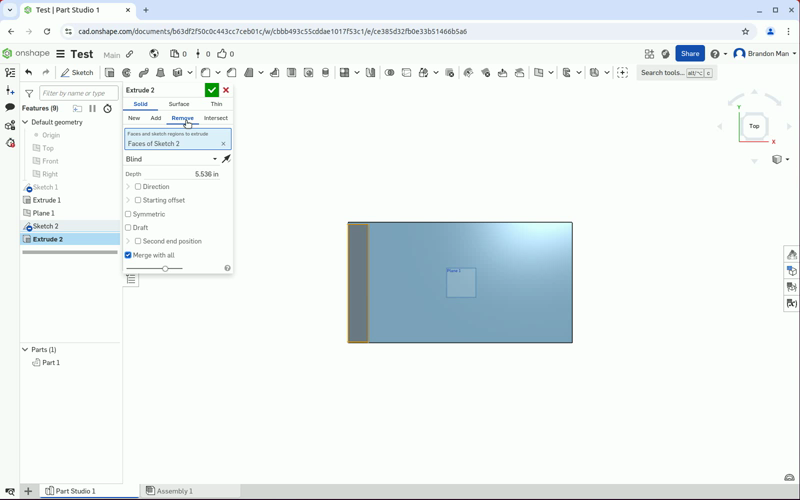
key(enter)
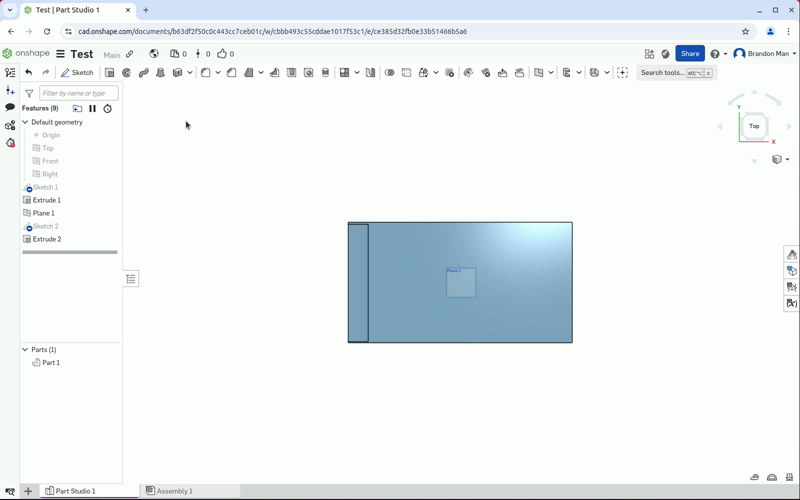
key(shift+h)
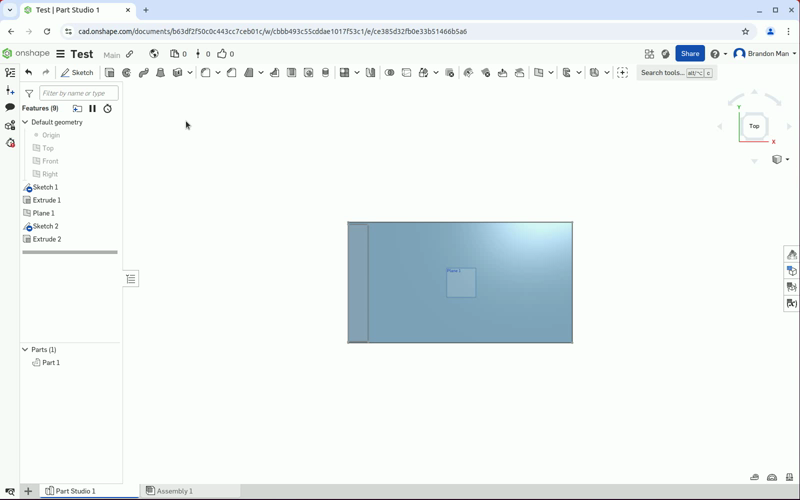
key(shift+h)
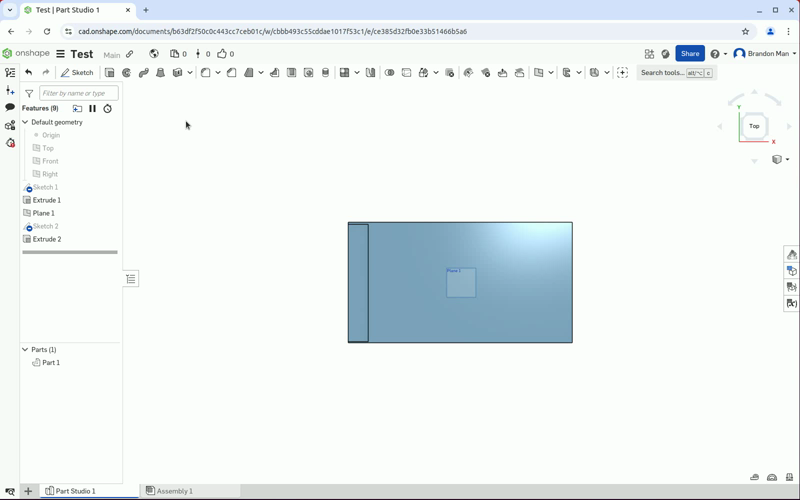
mouse_move(73, 189)
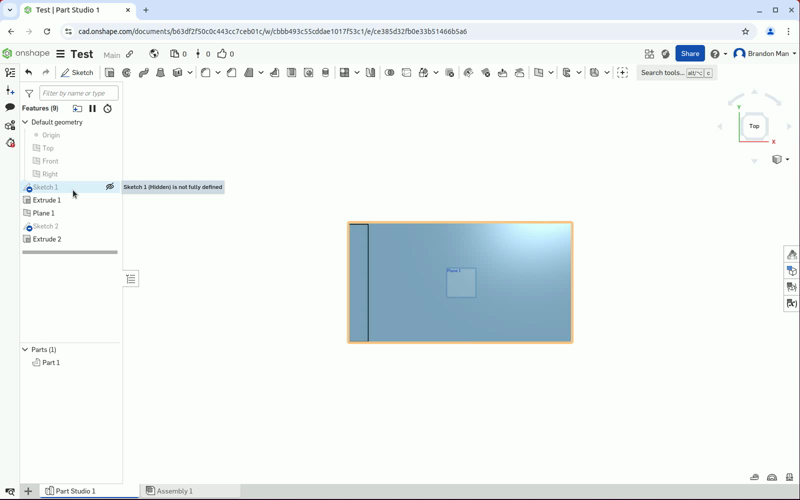
click(73, 189)
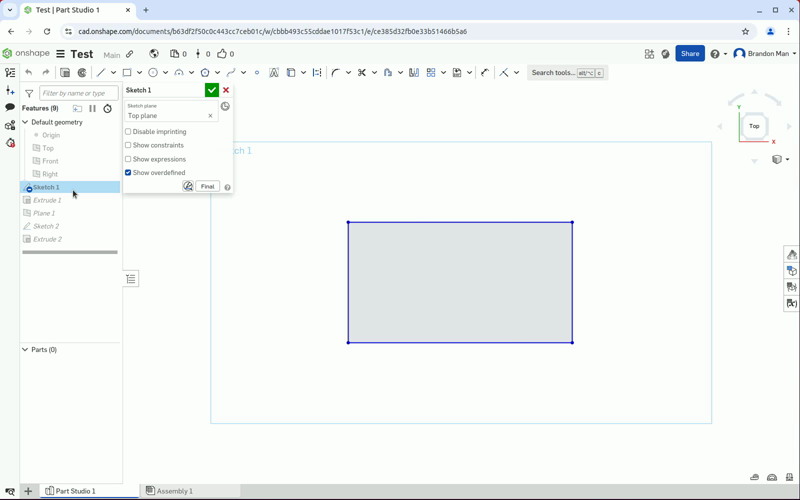
mouse_move(229, 92)
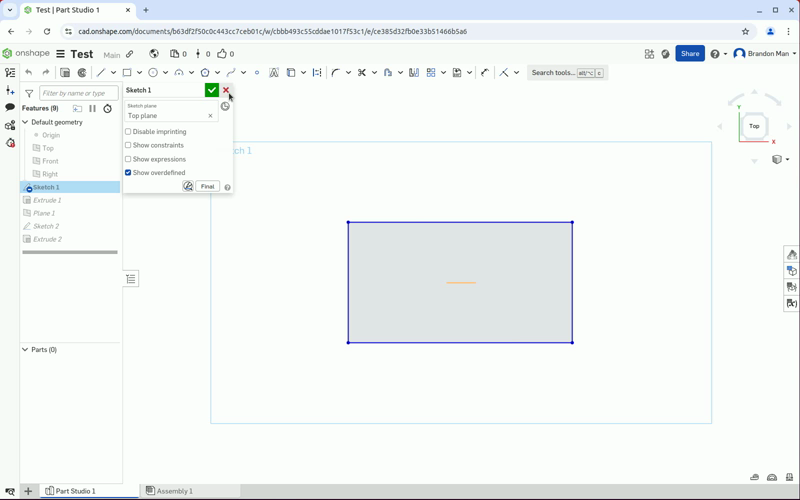
click(229, 92)
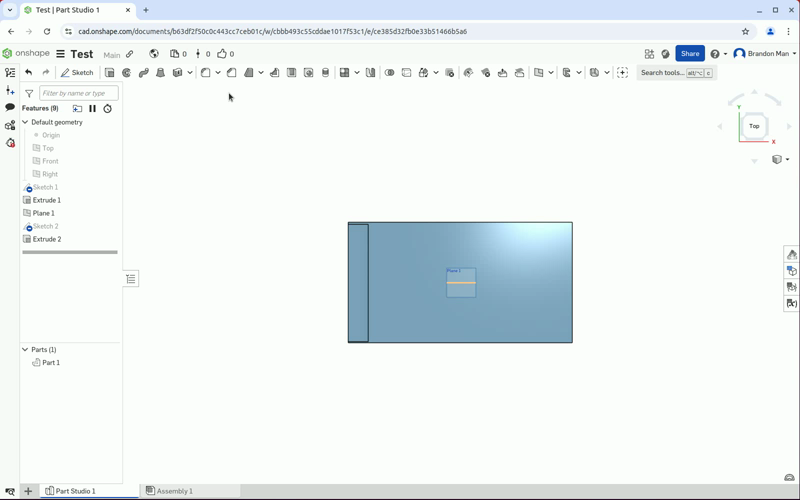
mouse_move(73, 352)
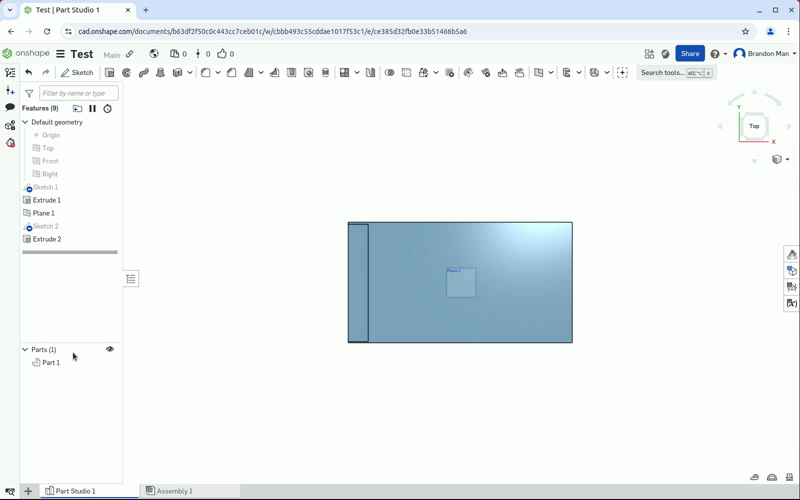
key(y)
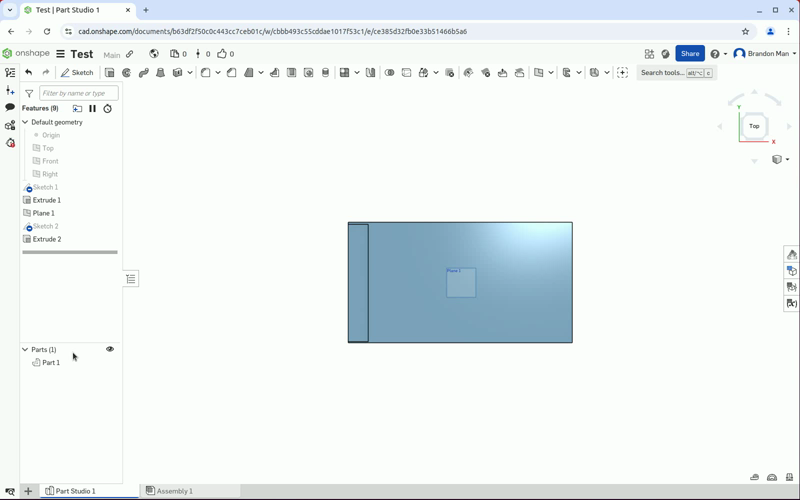
key(shift+p)
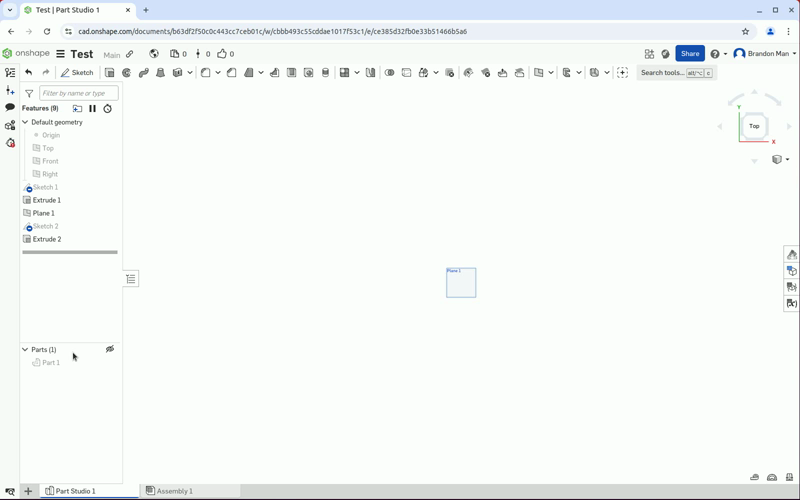
key(space)
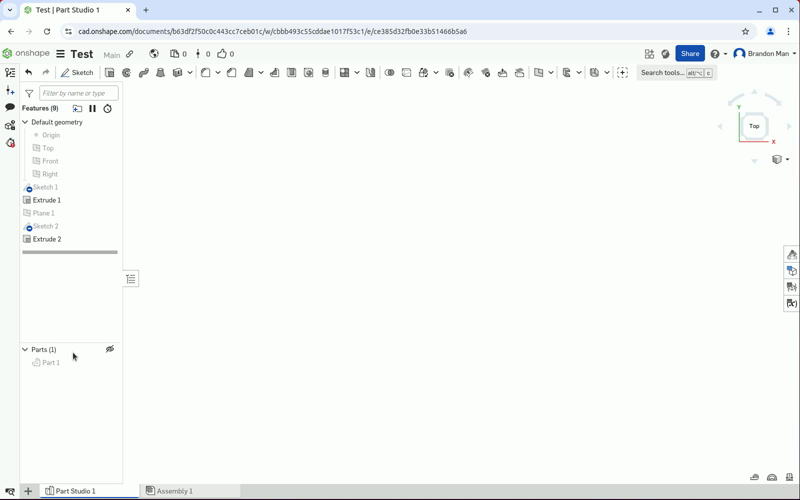
key_down(shift)
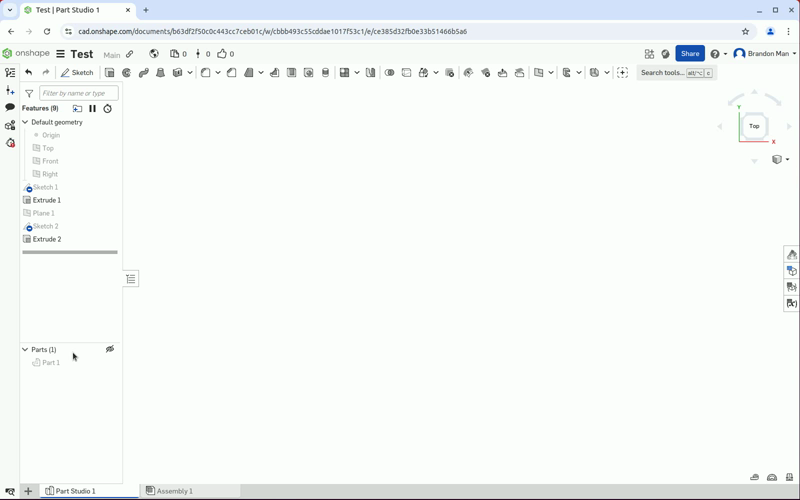
key(up)
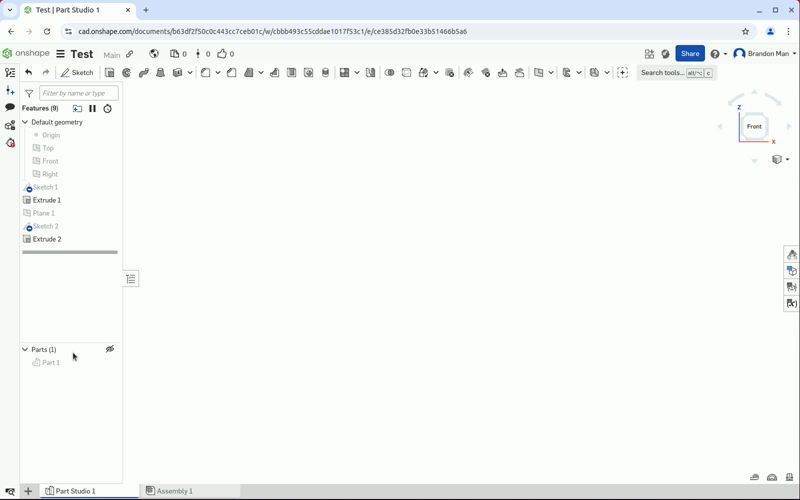
key_up(shift)
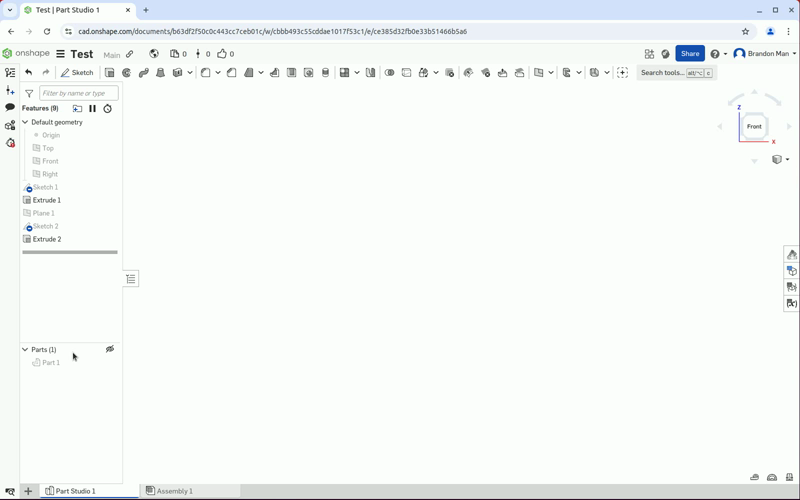
mouse_move(73, 352)
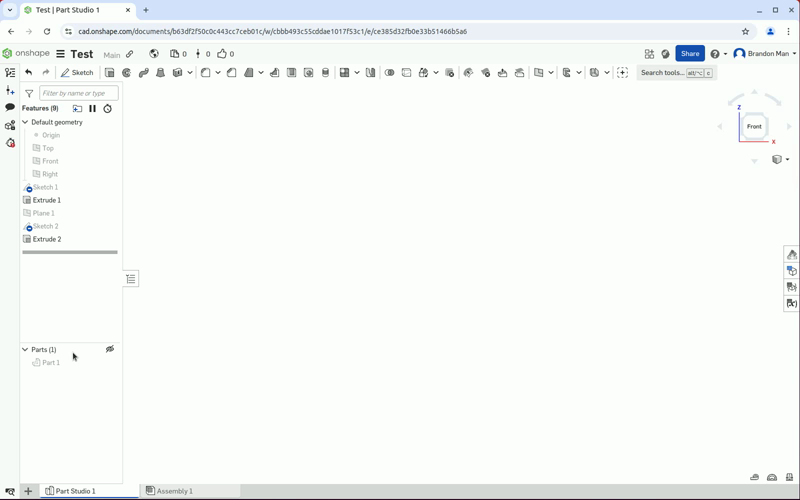
key(shift+y)
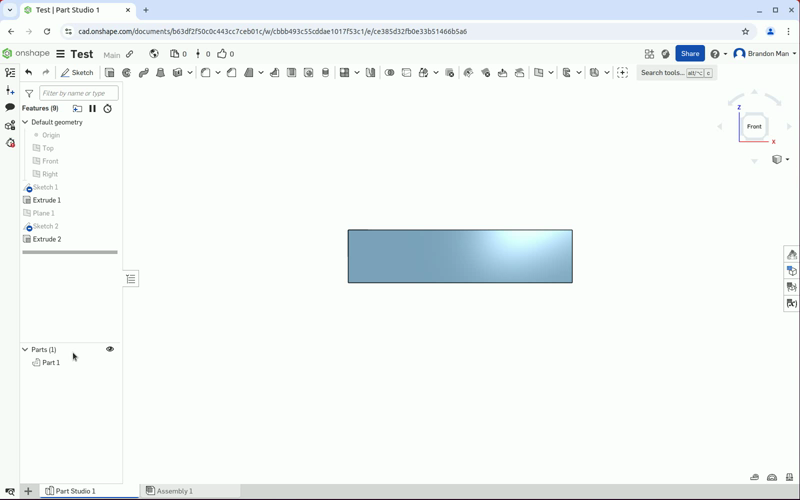
mouse_move(541, 75)
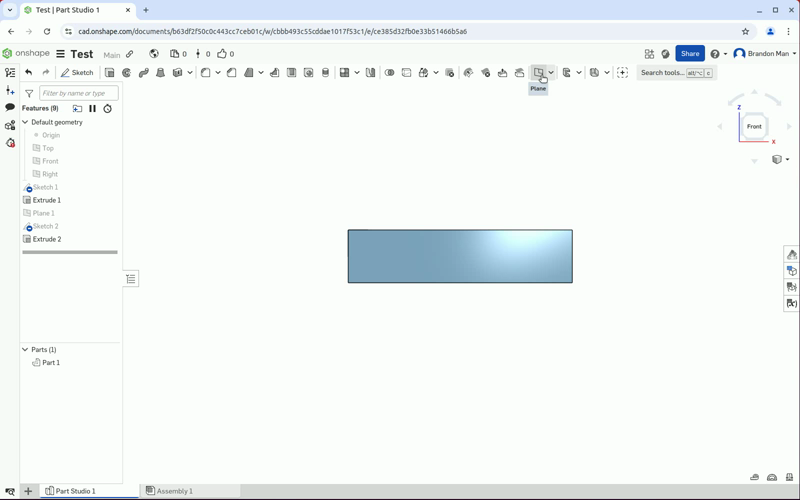
click(541, 75)
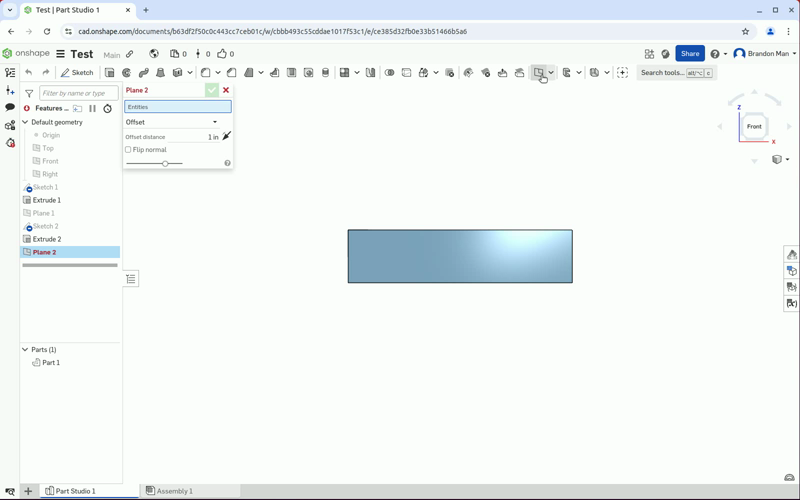
mouse_move(73, 163)
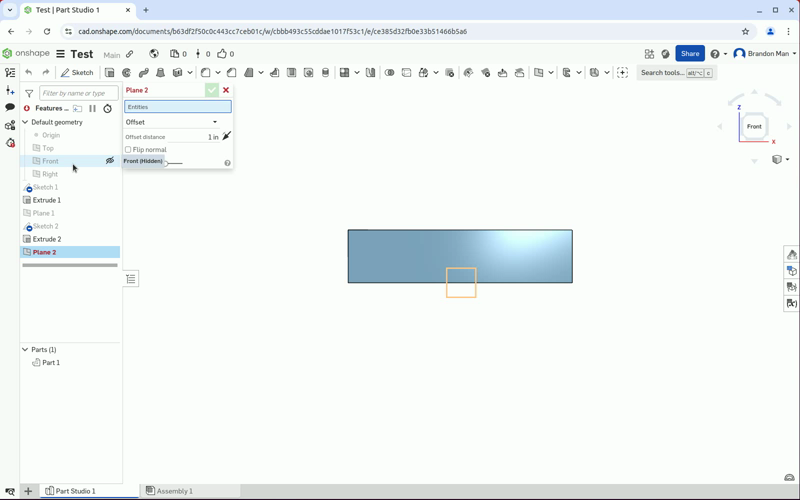
click(73, 163)
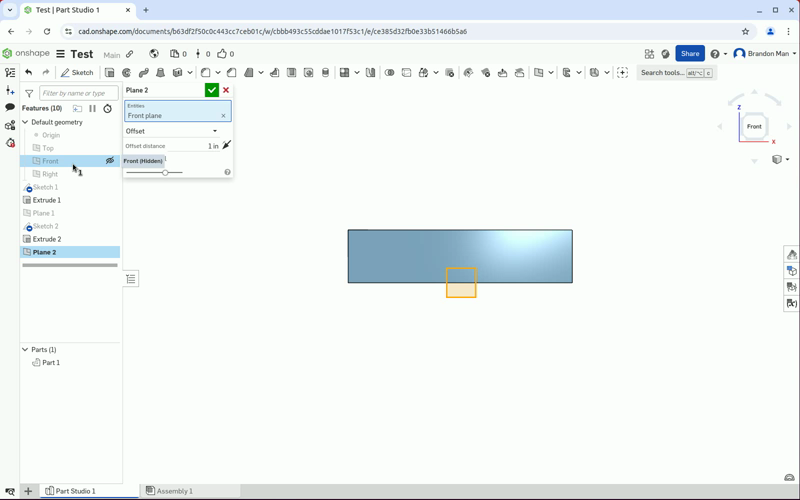
key(tab, 2)
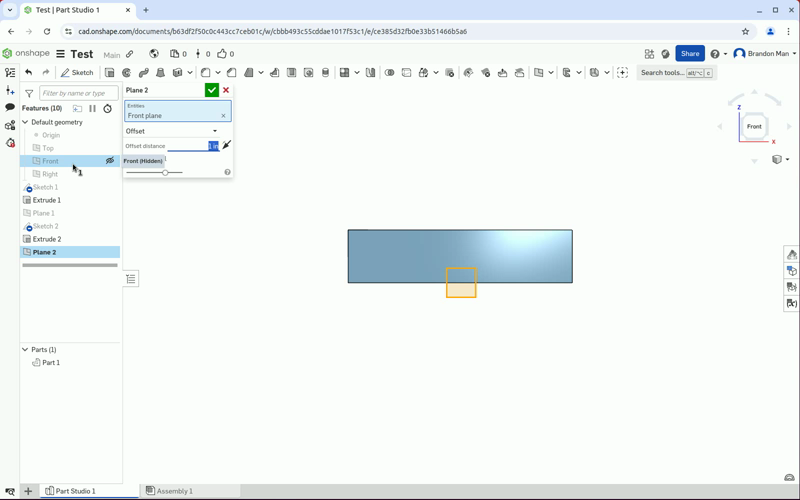
text(12.263)
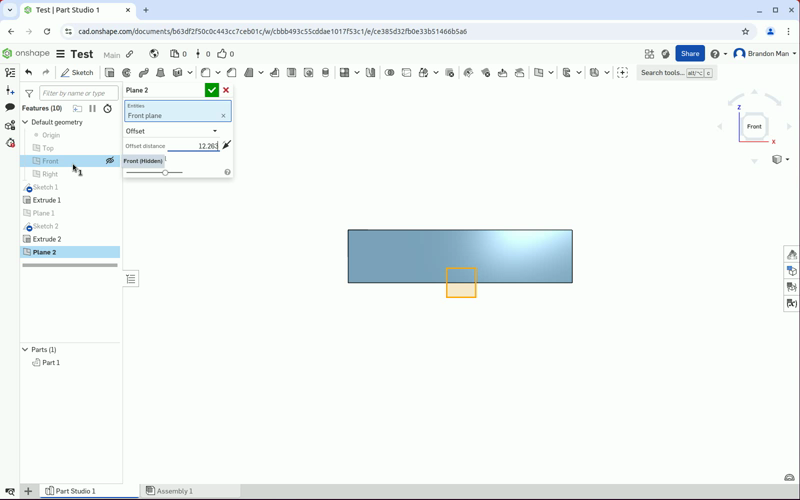
key(enter, 2)
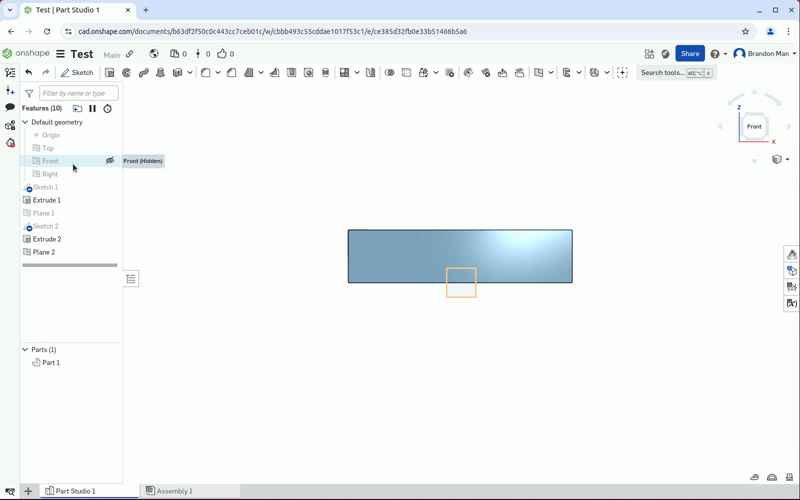
key(shift+s)
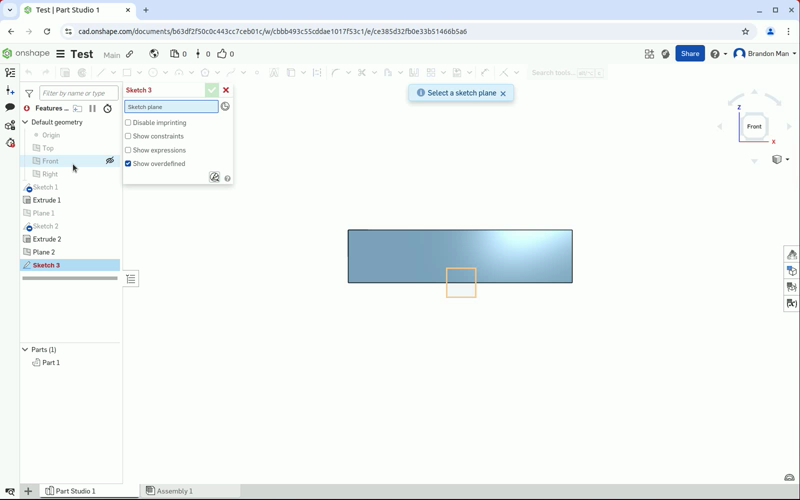
mouse_move(73, 254)
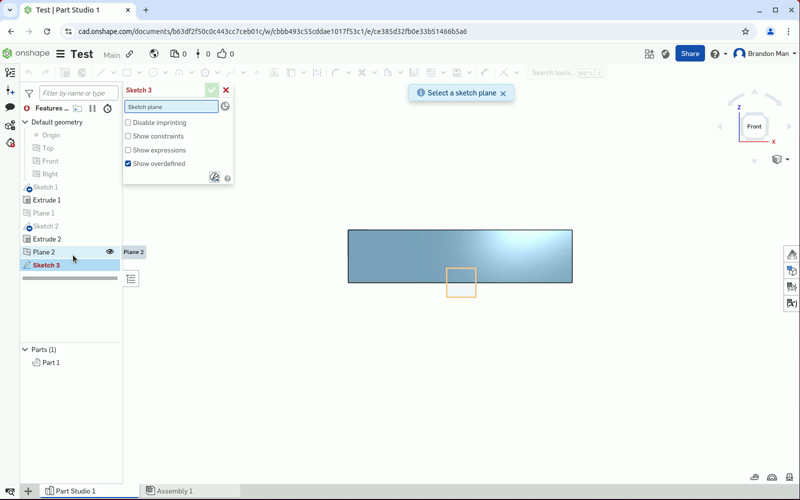
click(73, 254)
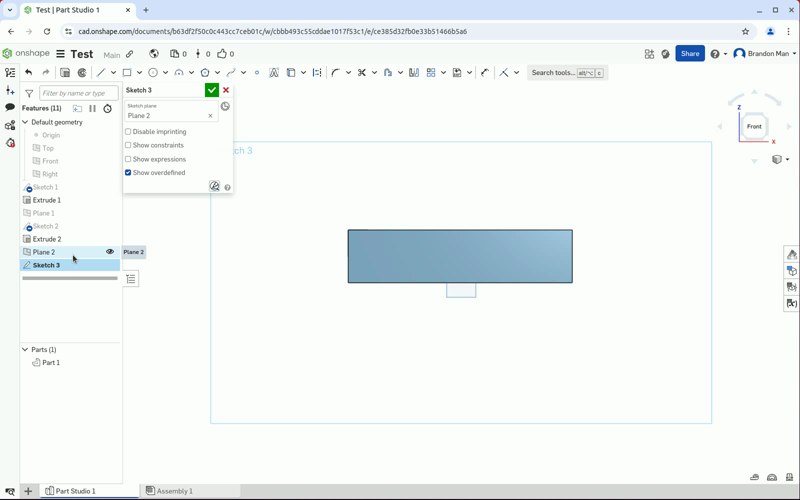
mouse_move(73, 352)
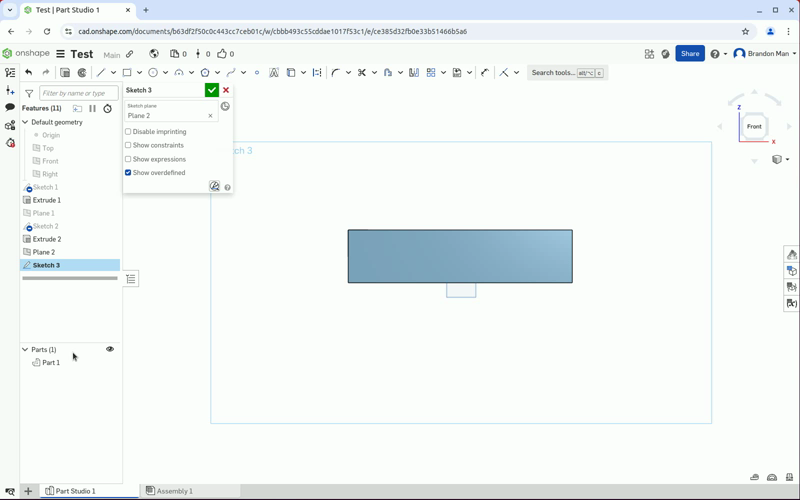
key(y)
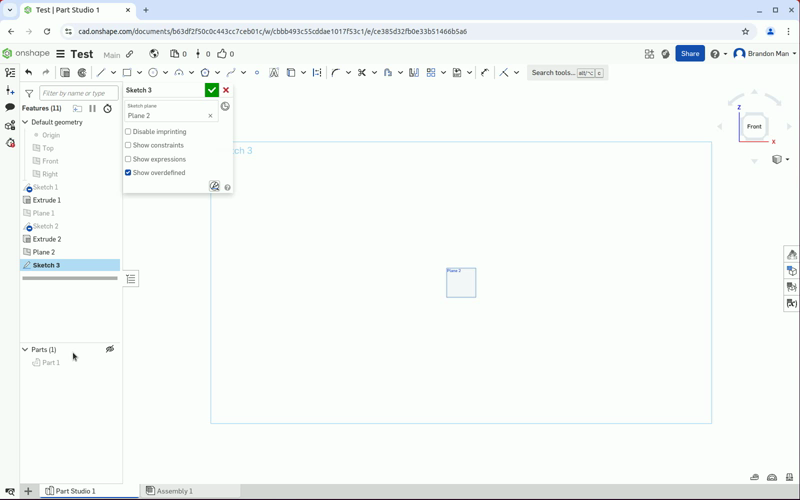
key(c)
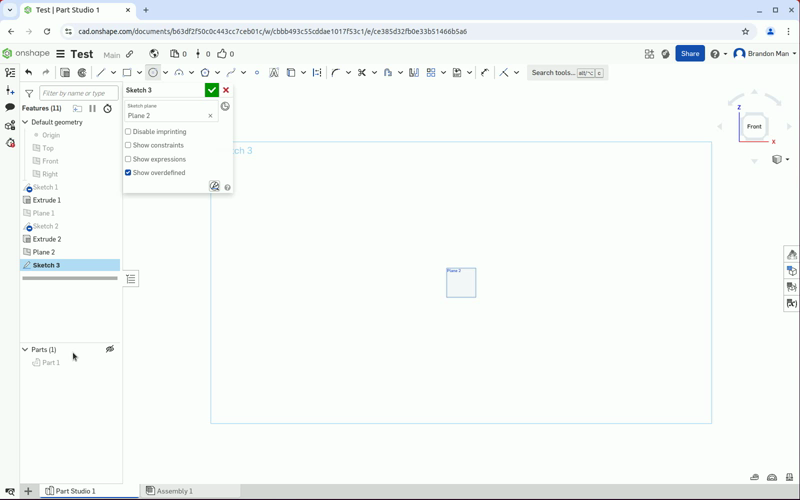
key_down(shift)
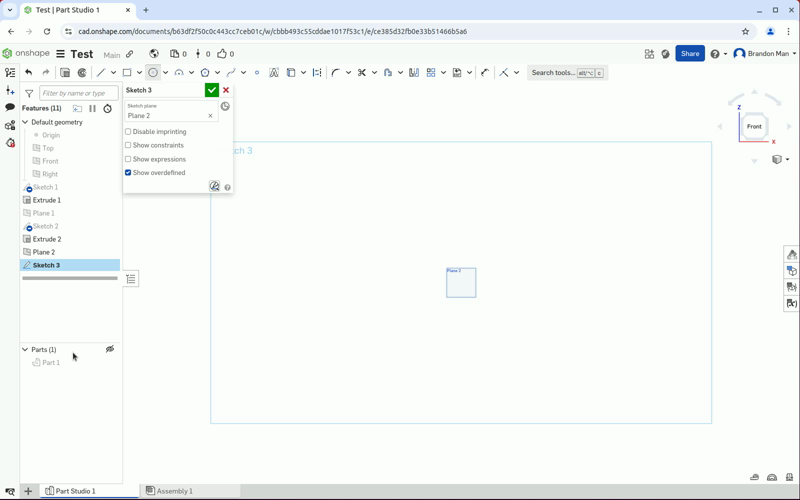
mouse_move(383, 245)
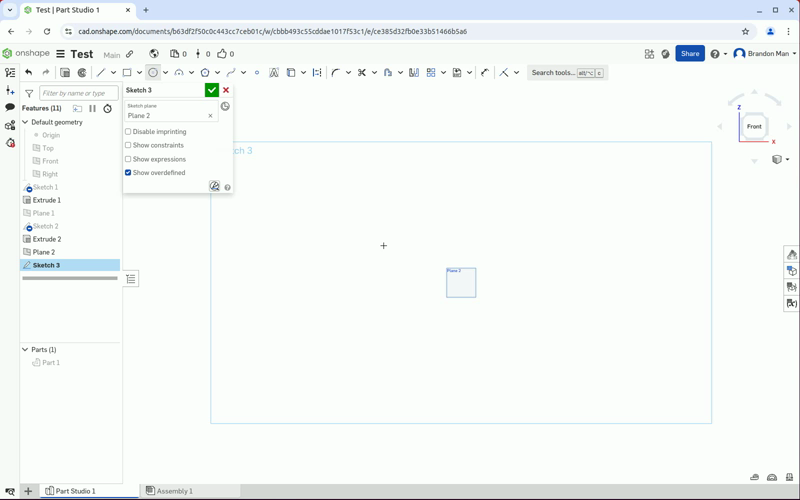
click(383, 245)
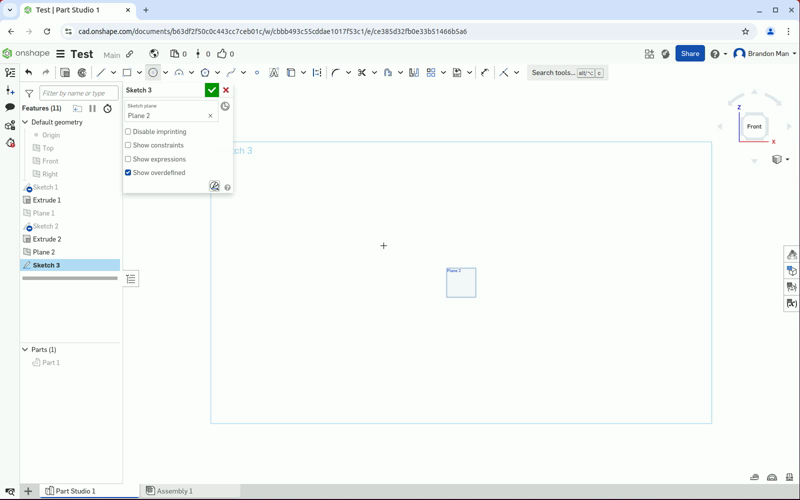
key_up(shift)
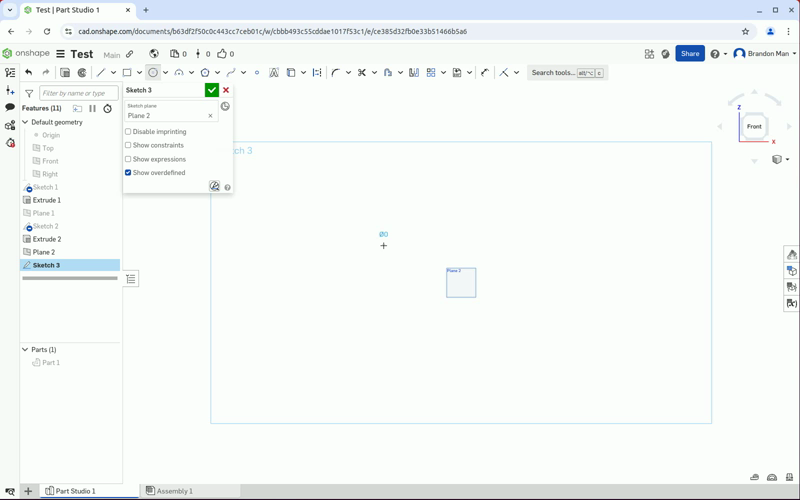
mouse_move(386, 245)
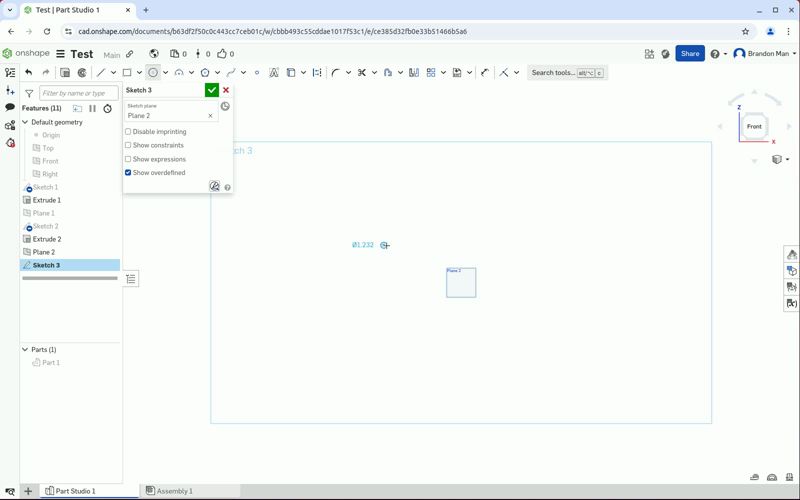
click(386, 245)
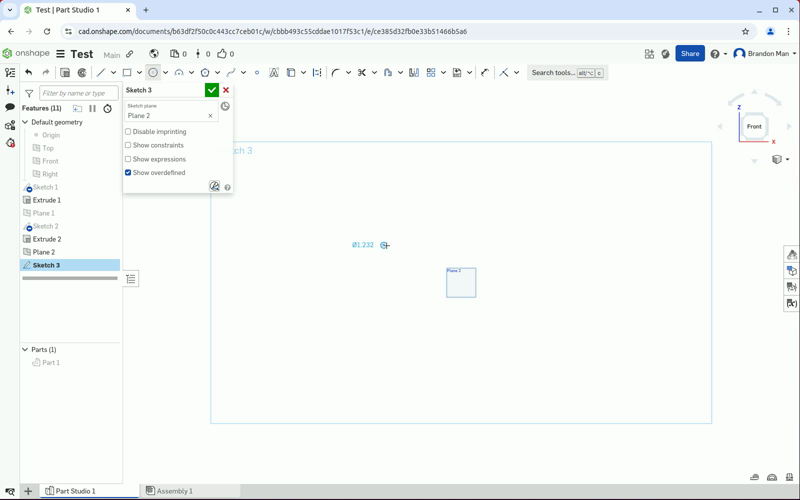
key(esc)
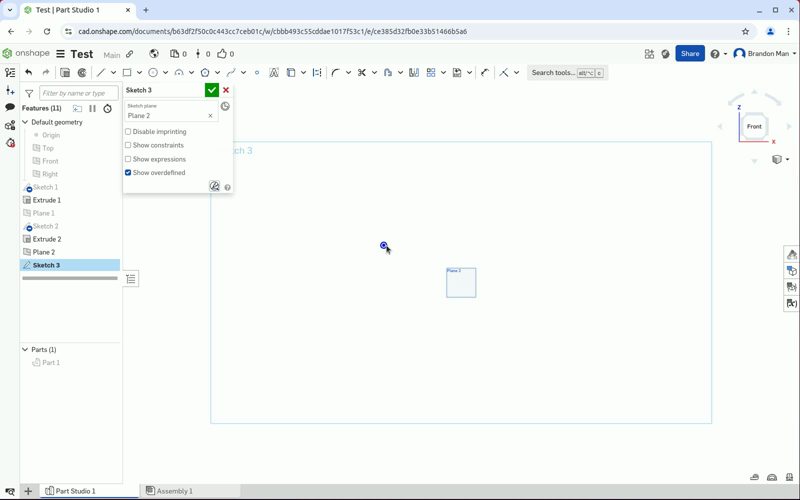
mouse_move(385, 244)
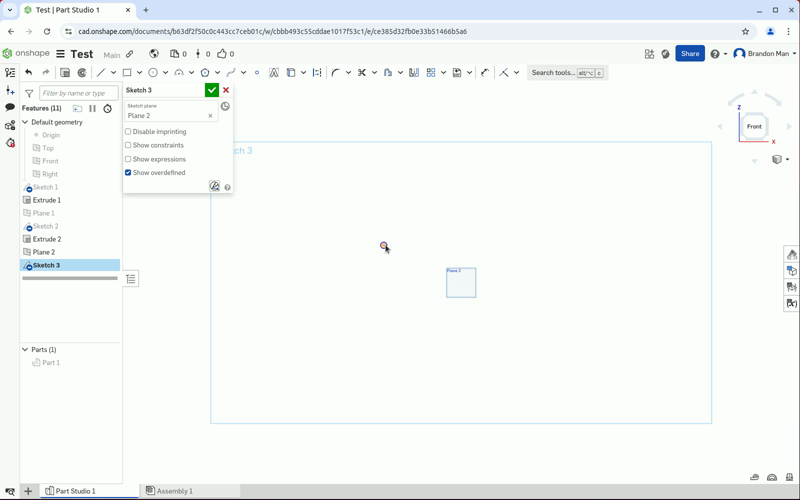
scroll(6)
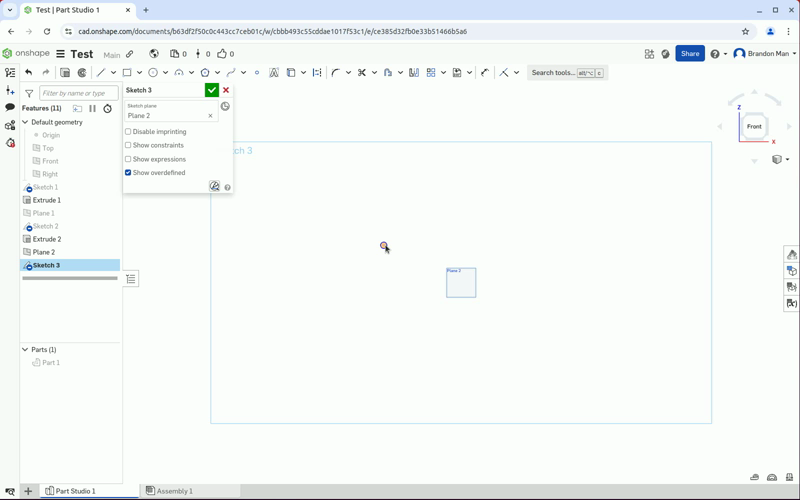
scroll(6)
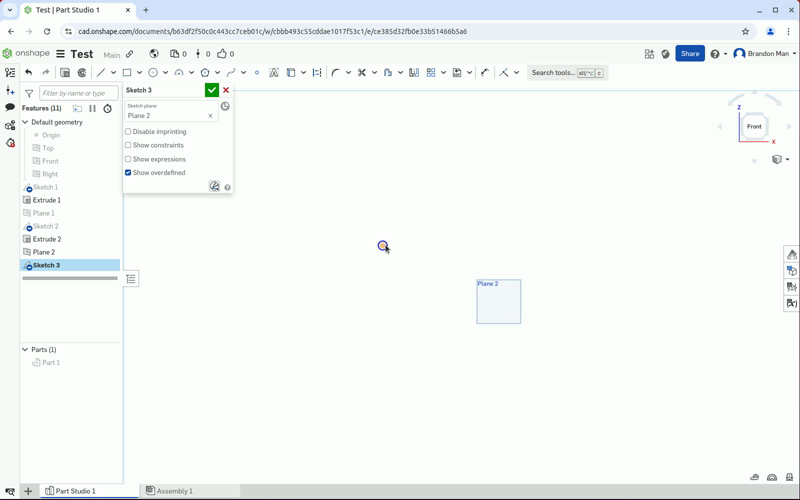
scroll(6)
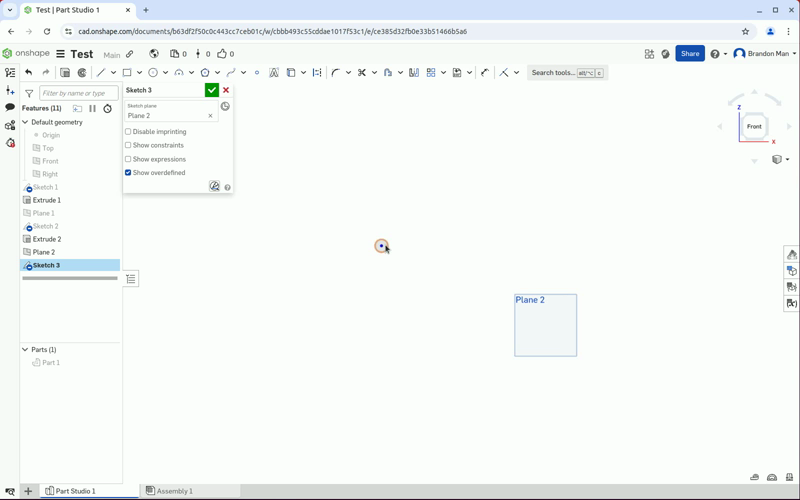
scroll(6)
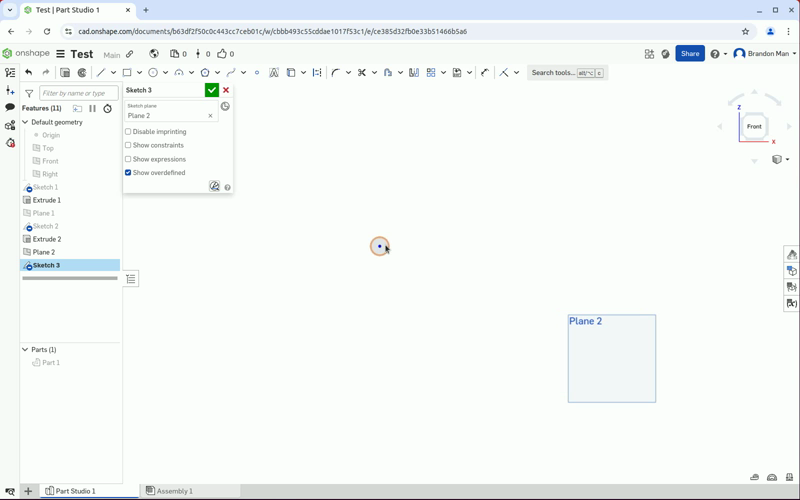
scroll(6)
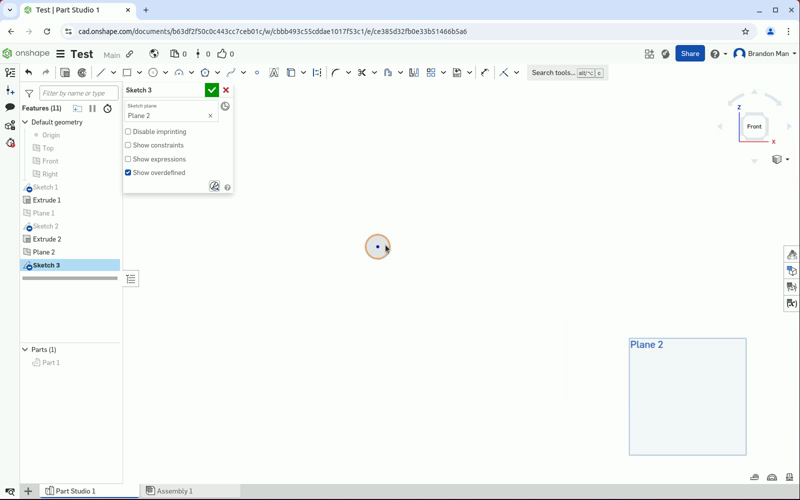
scroll(6)
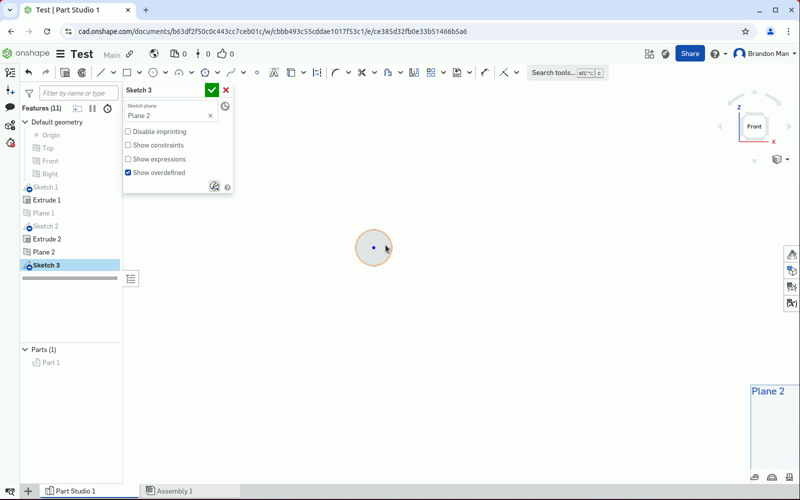
scroll(6)
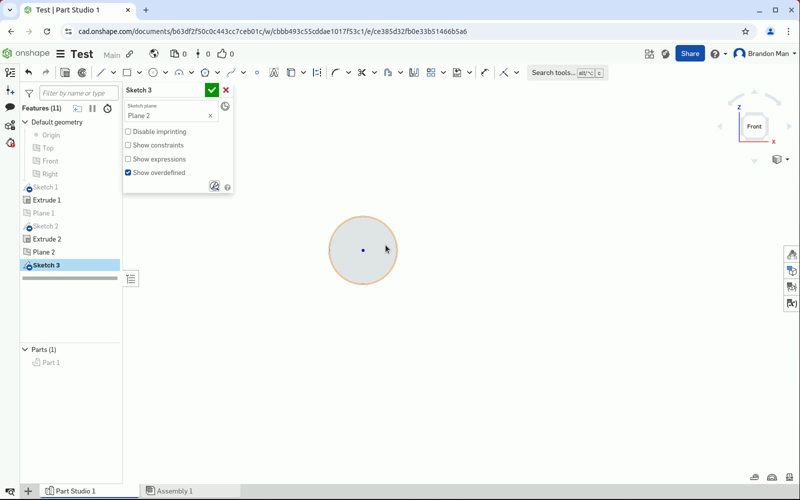
click(385, 244)
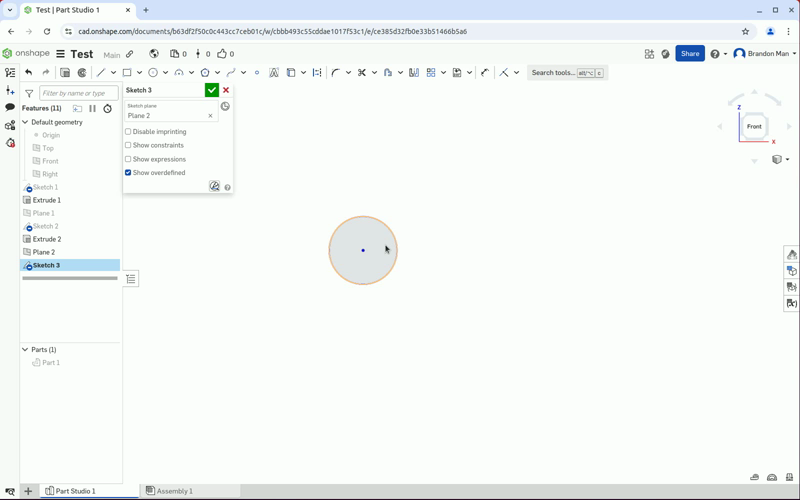
scroll(-6)
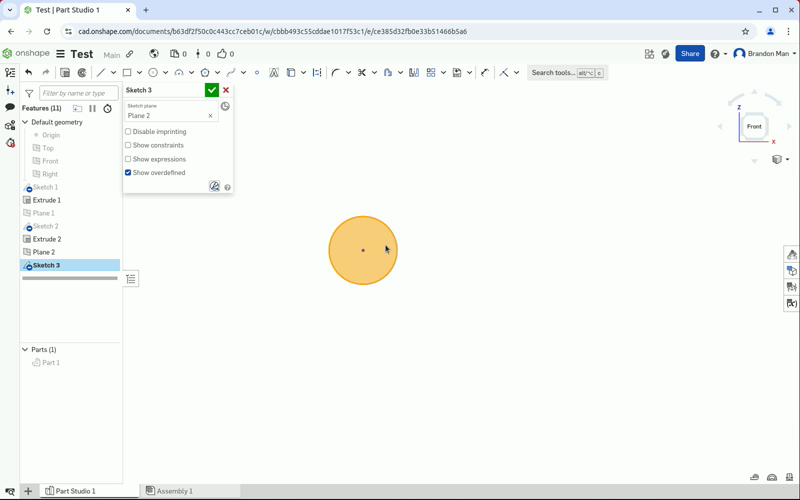
scroll(-6)
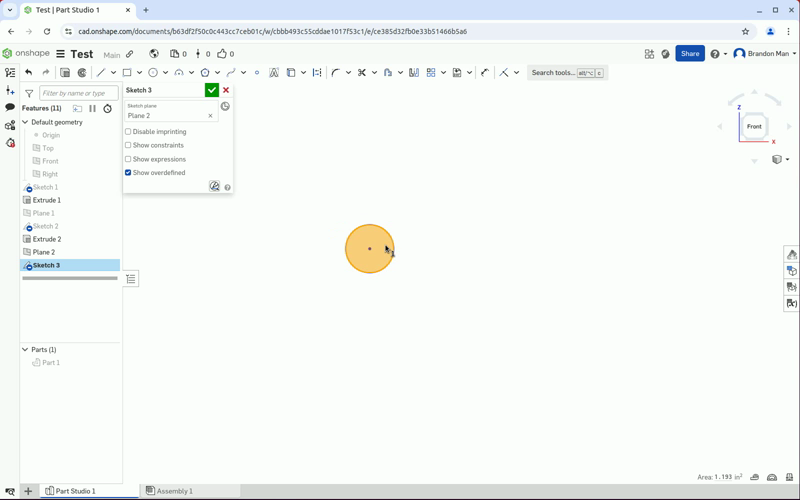
scroll(-6)
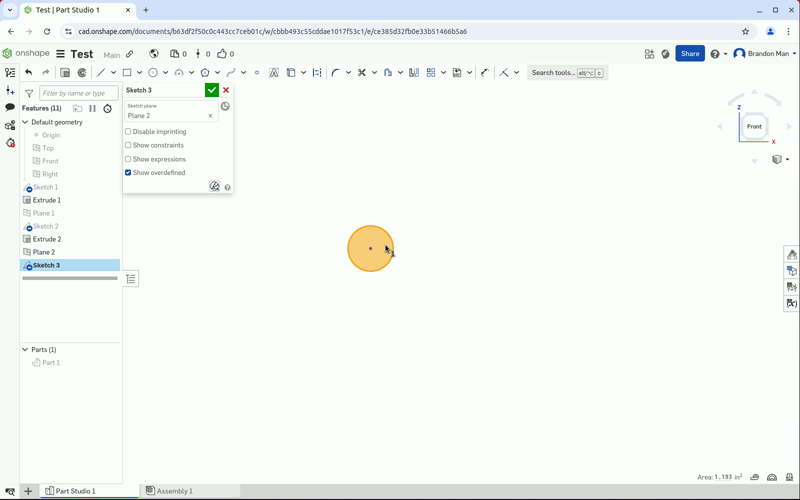
scroll(-6)
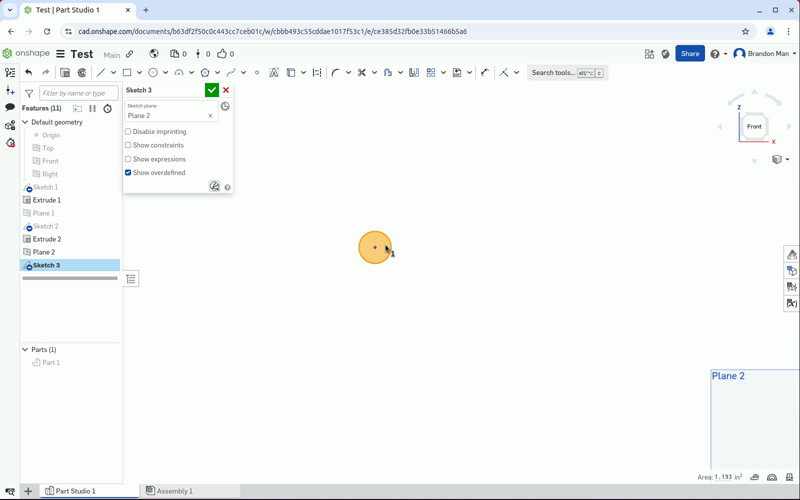
scroll(-6)
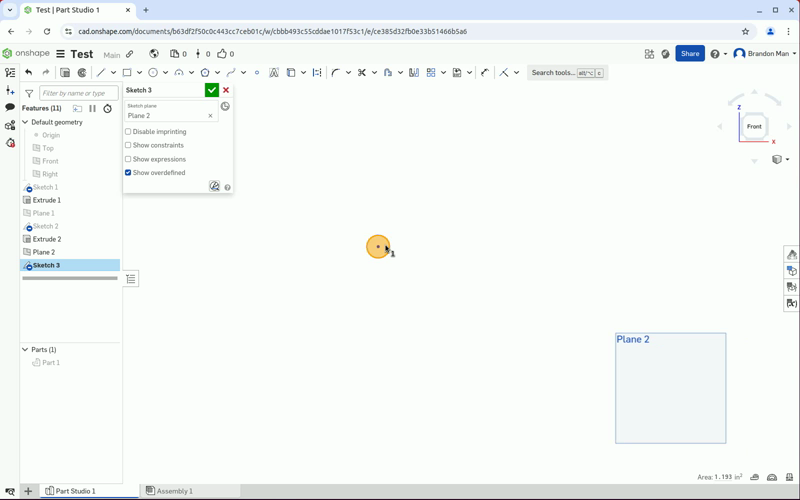
scroll(-6)
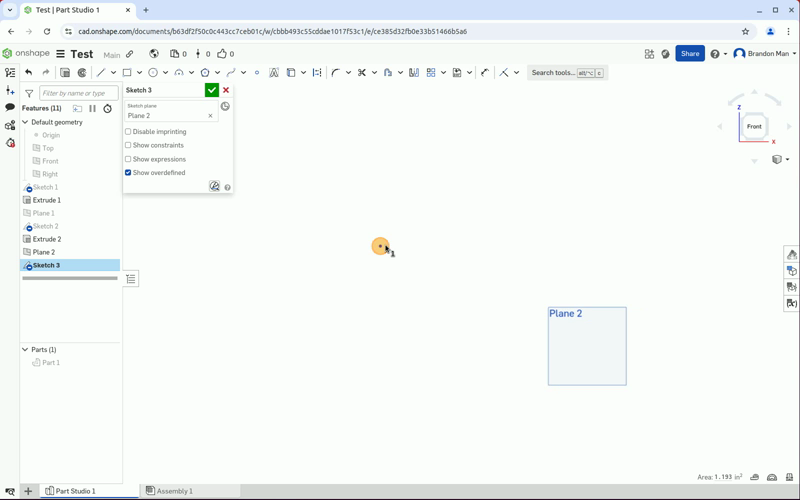
scroll(-6)
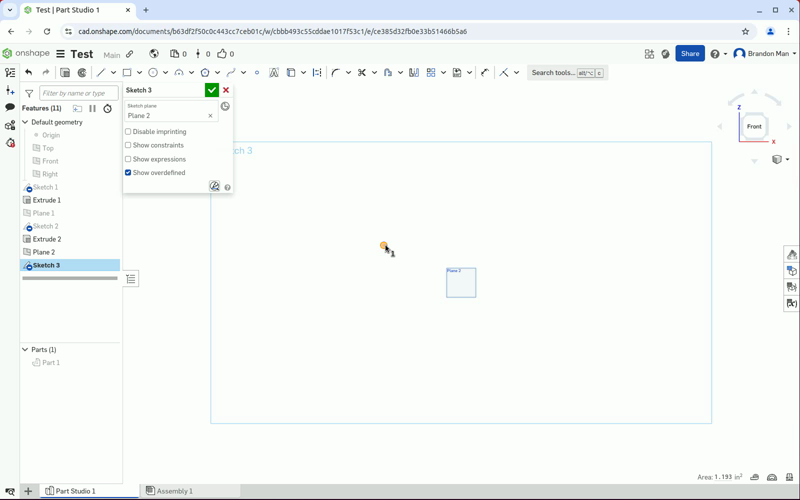
mouse_move(73, 352)
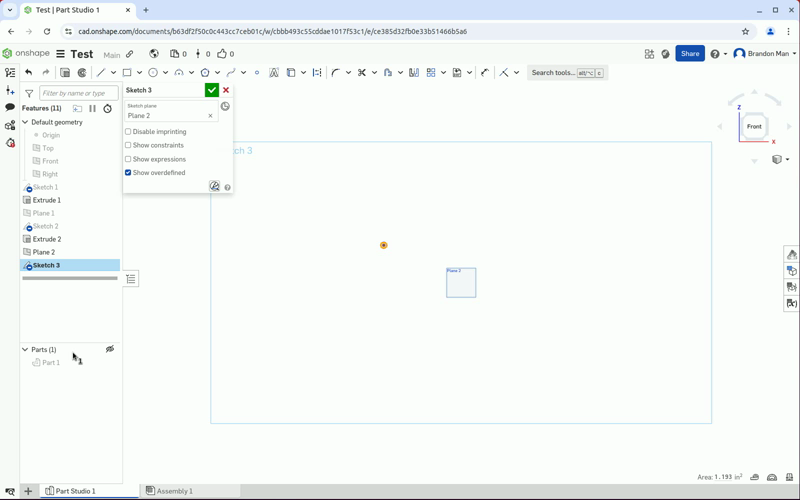
key(shift+y)
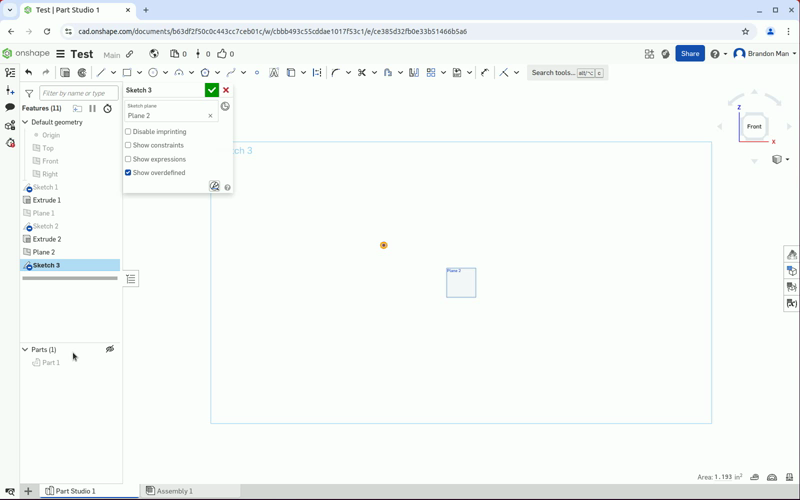
key(shift+e)
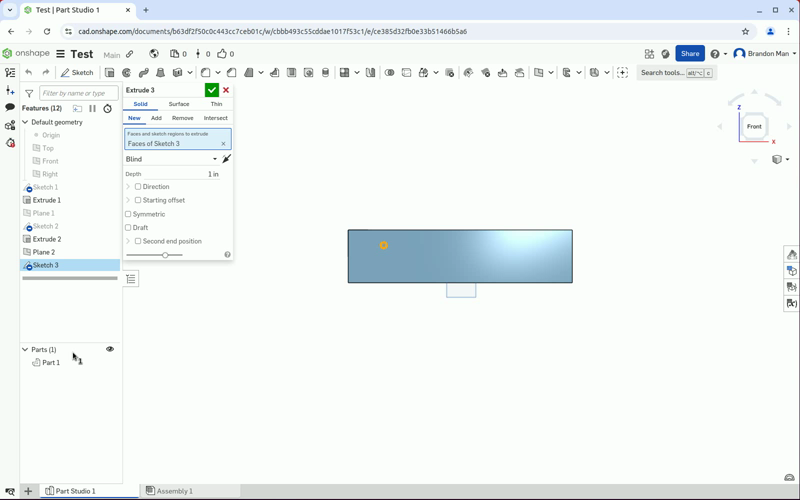
mouse_move(143, 106)
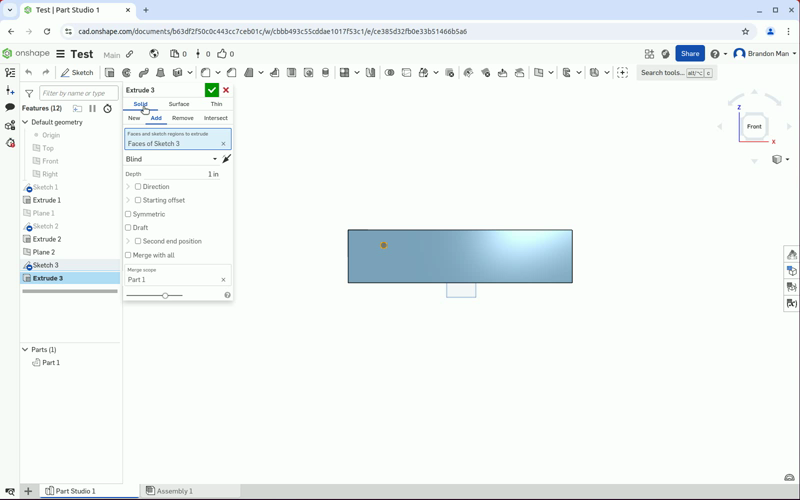
click(143, 106)
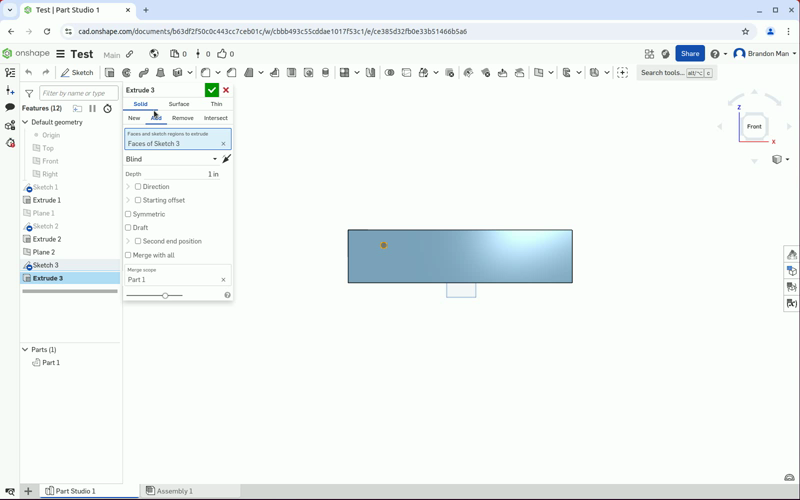
mouse_move(186, 120)
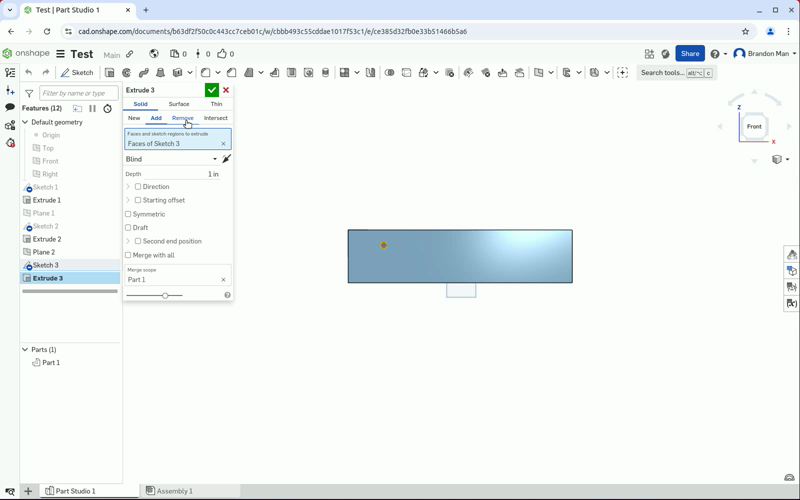
click(186, 120)
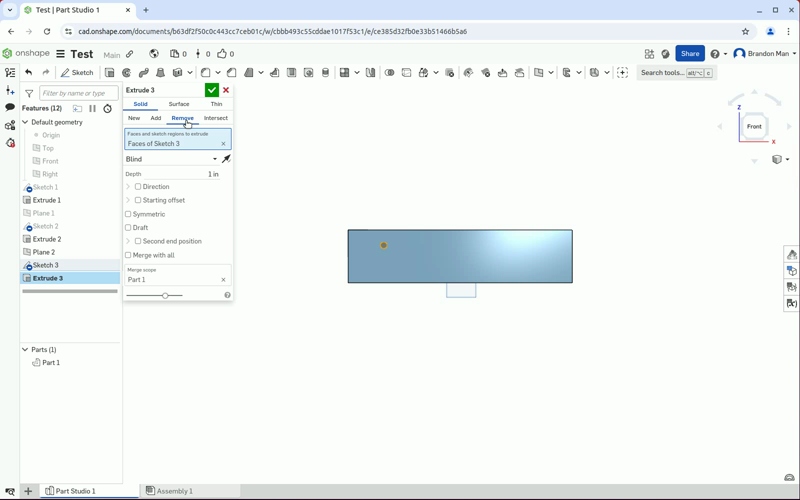
key(tab, 4)
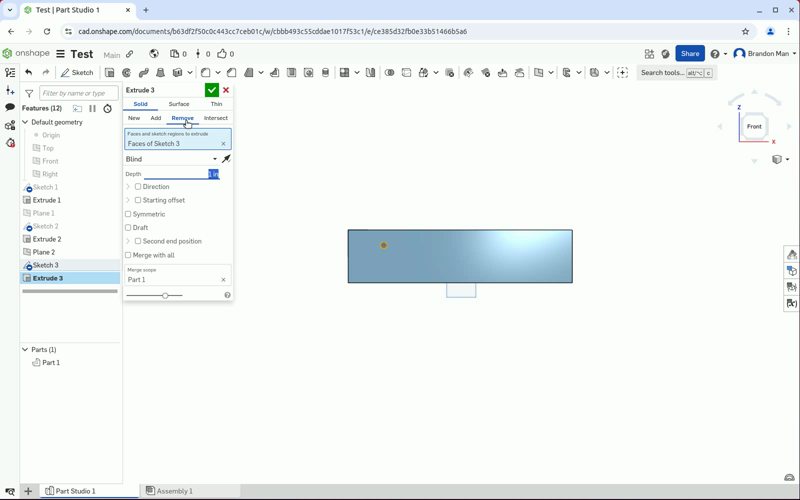
text(1.204)
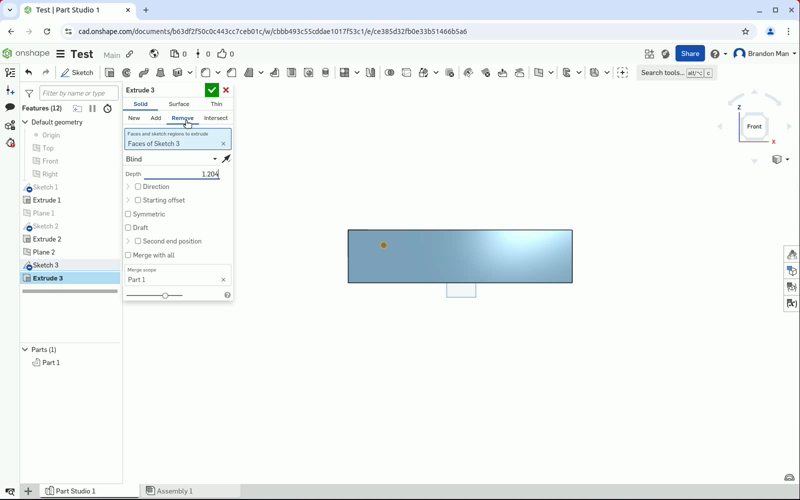
key(tab, 6)
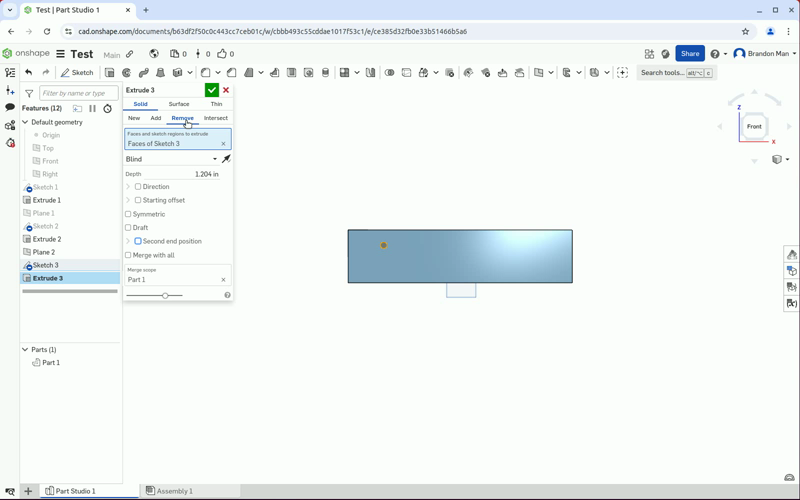
key(space)
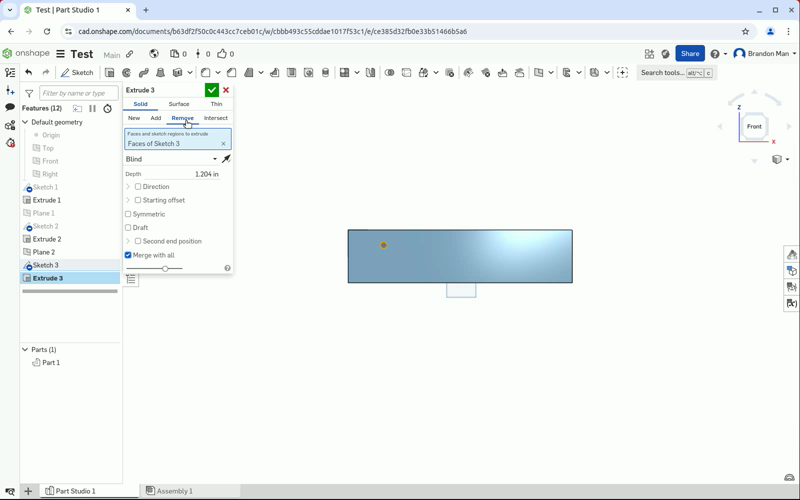
key(enter)
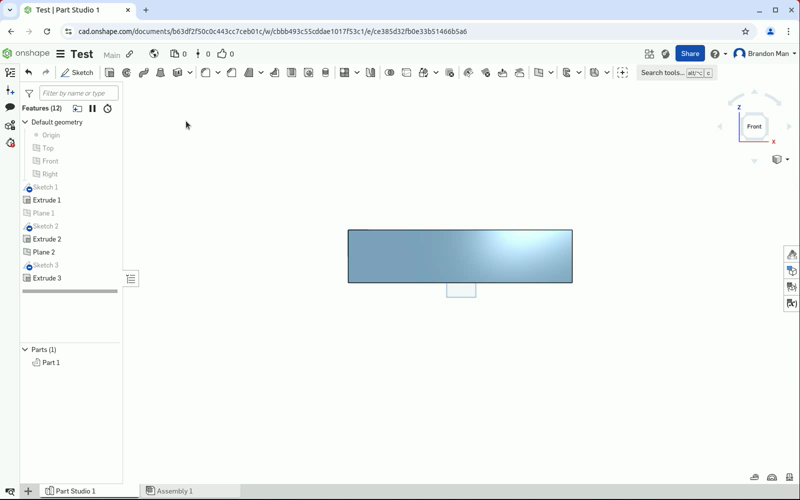
key(shift+h)
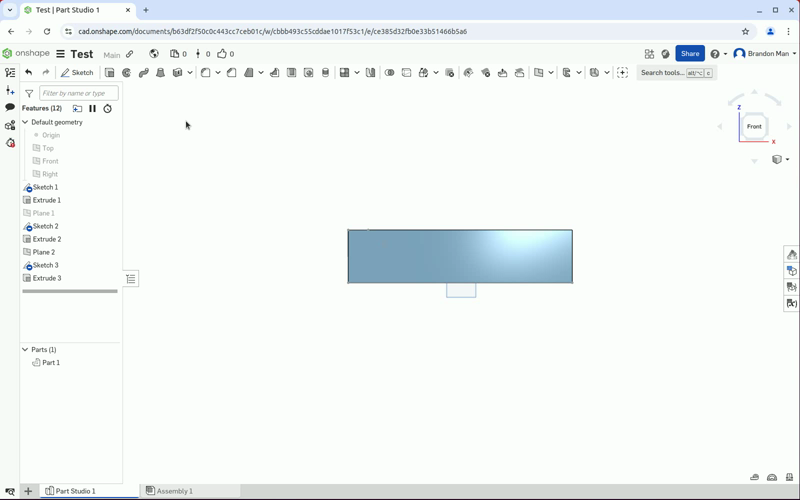
key(shift+h)
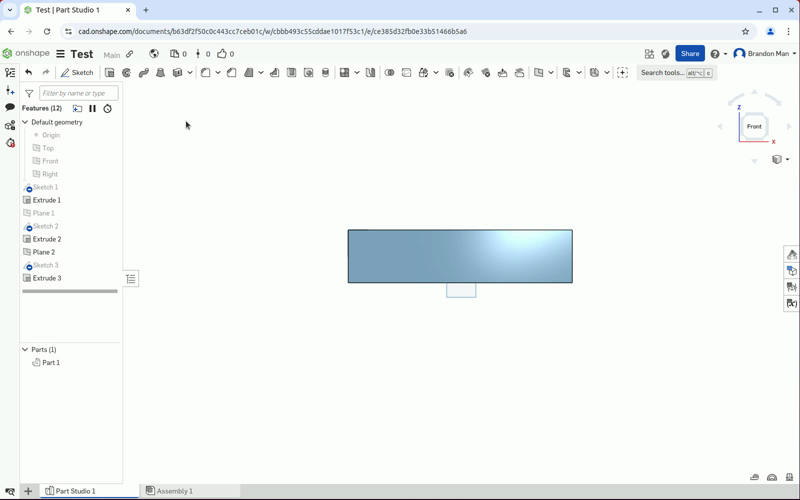
mouse_move(73, 189)
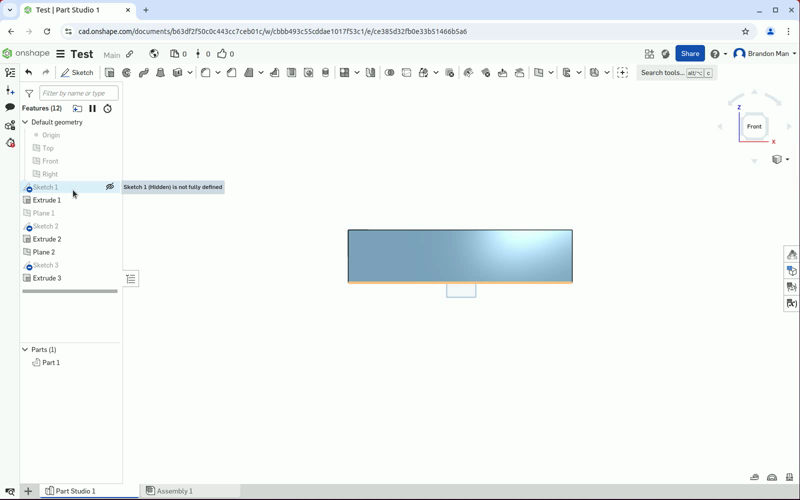
click(73, 189)
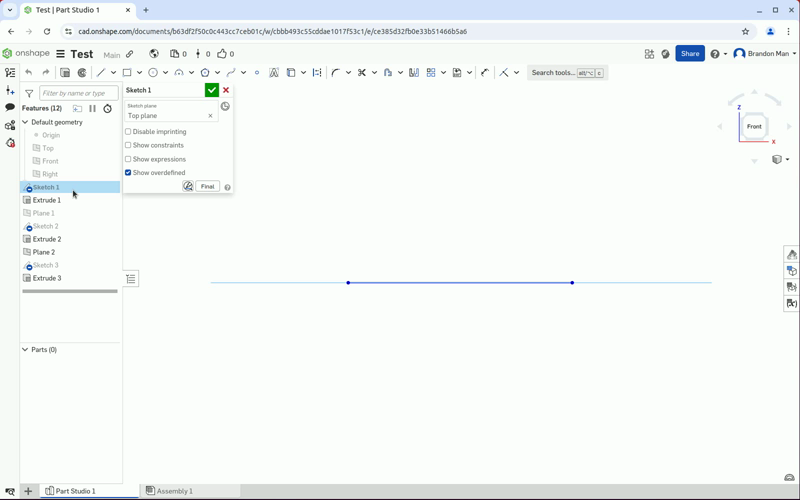
mouse_move(229, 92)
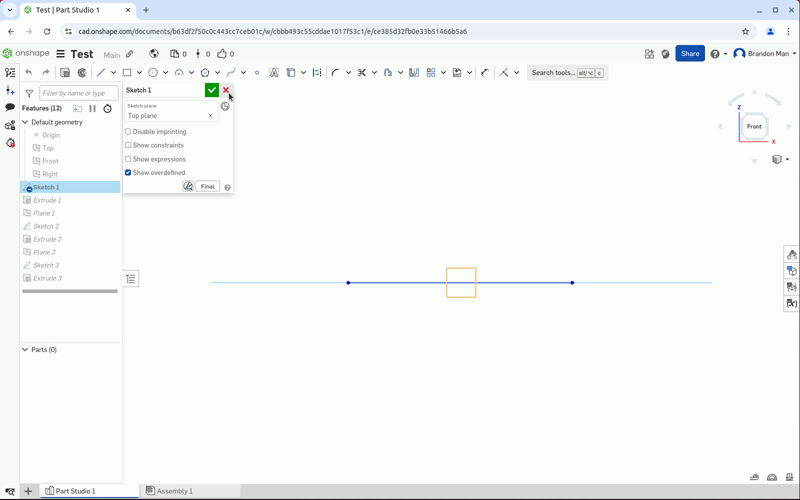
click(229, 92)
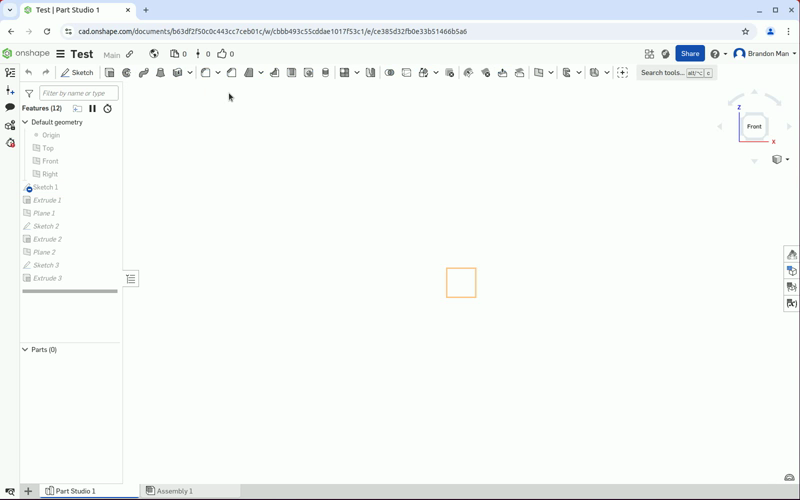
key(shift+s)
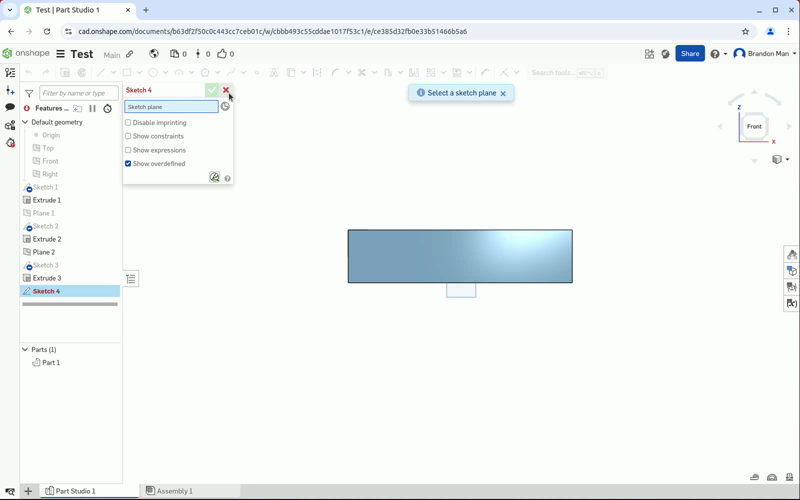
mouse_move(73, 254)
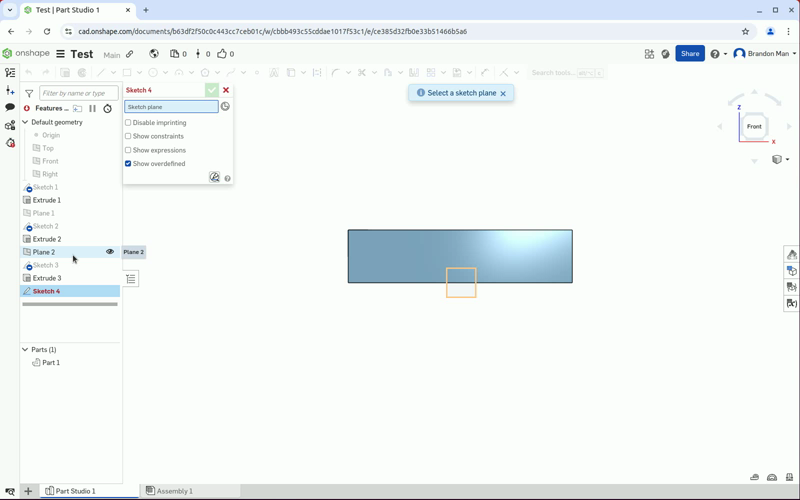
click(73, 254)
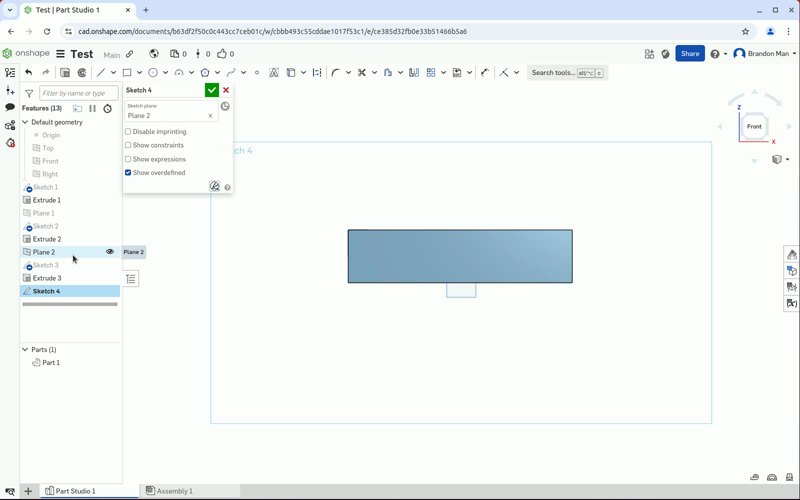
mouse_move(73, 352)
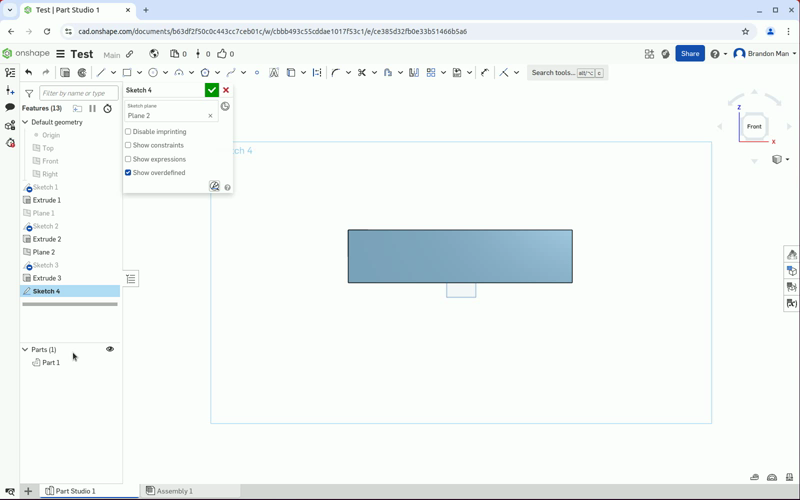
key(y)
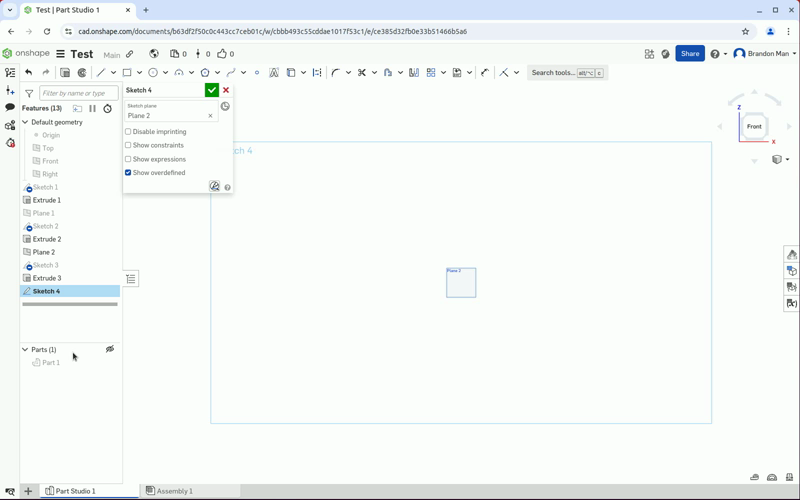
key(c)
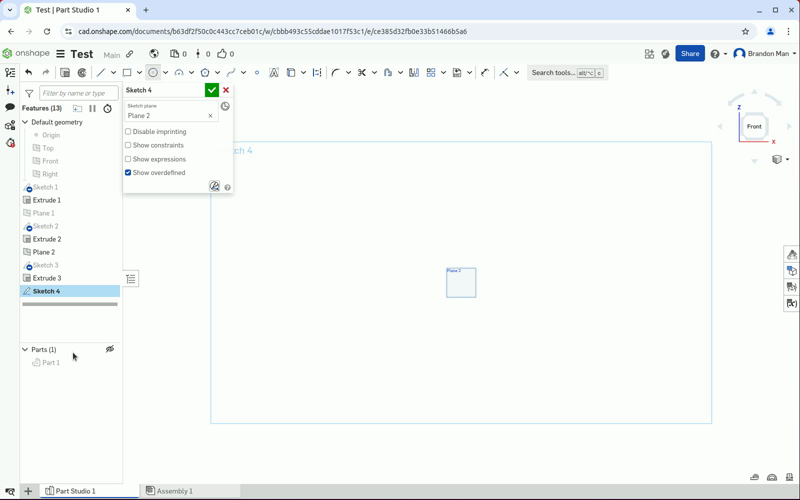
key_down(shift)
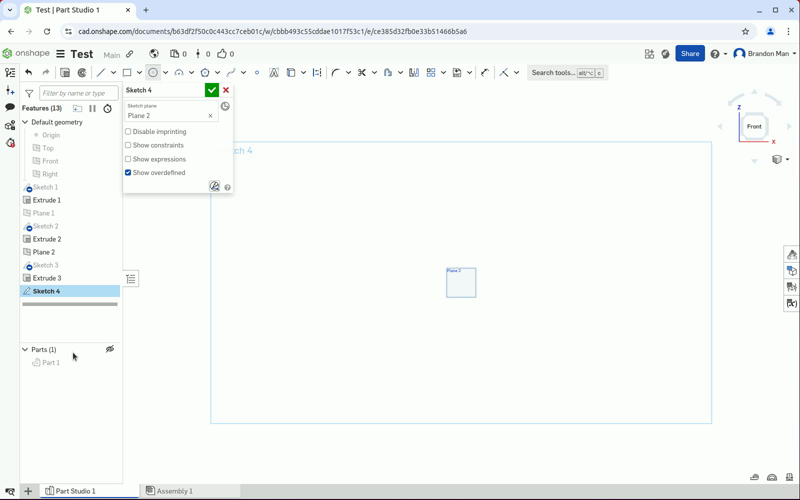
mouse_move(383, 268)
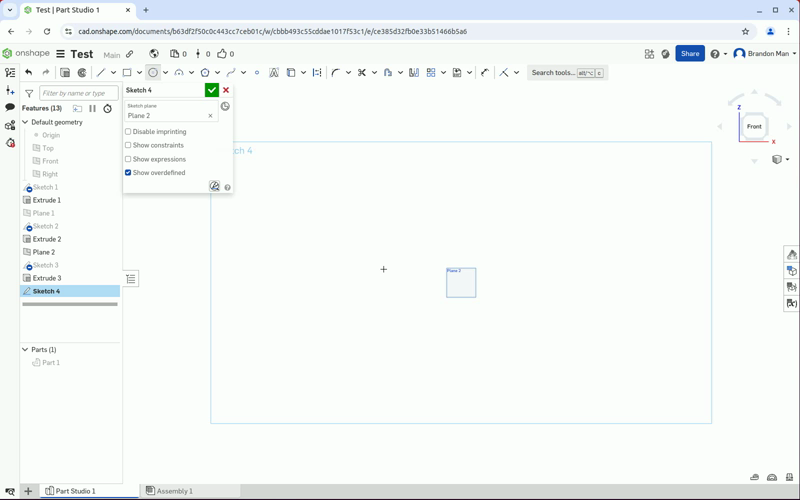
click(383, 268)
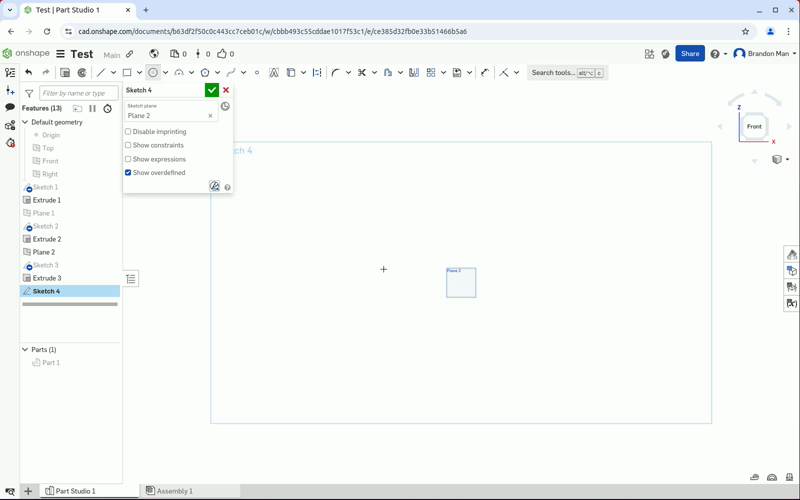
key_up(shift)
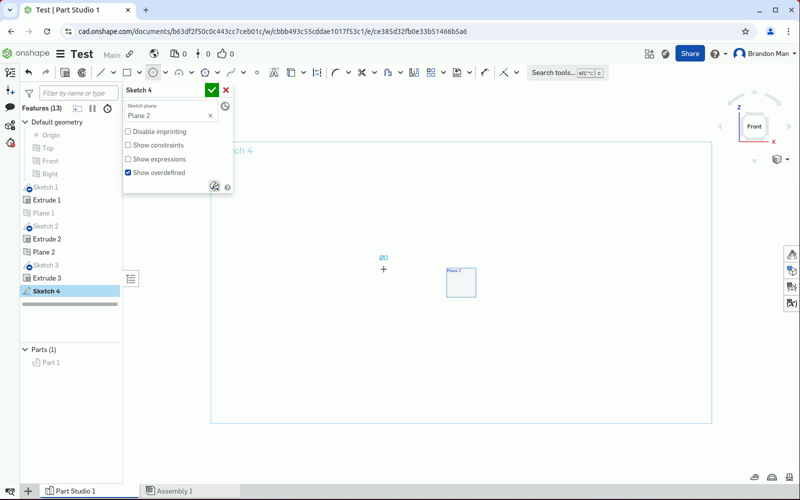
mouse_move(386, 268)
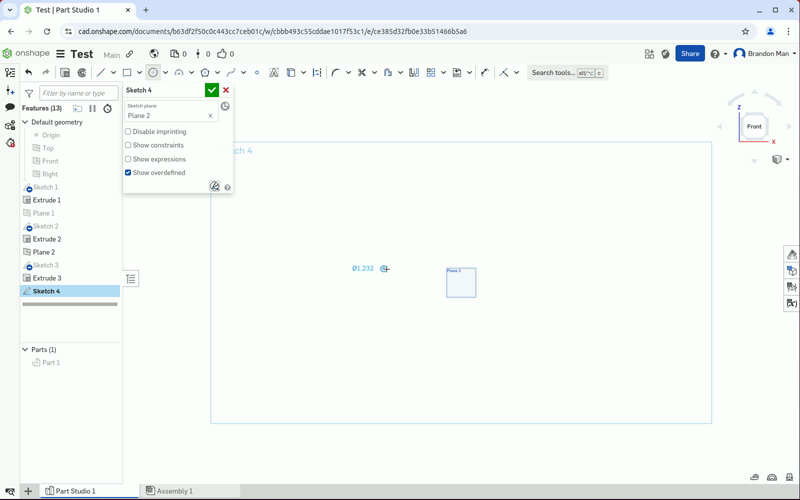
click(386, 268)
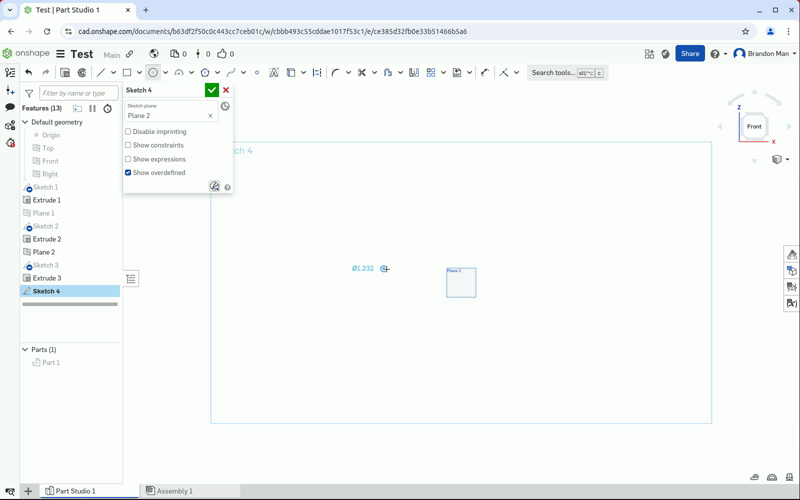
key(esc)
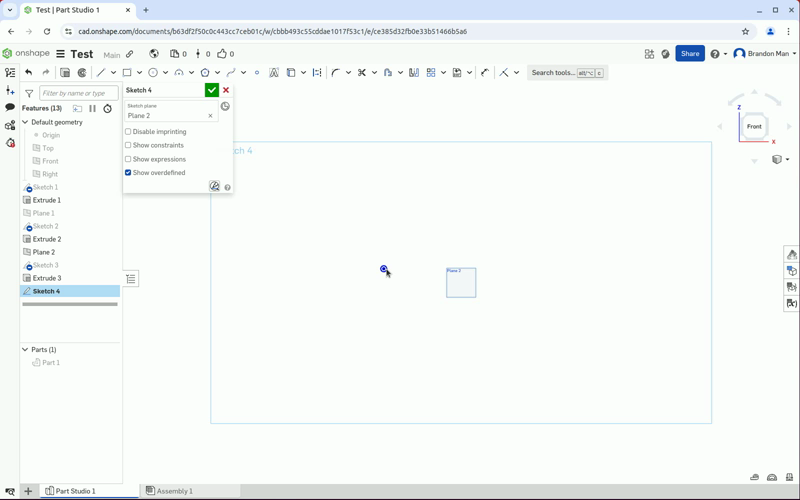
mouse_move(385, 271)
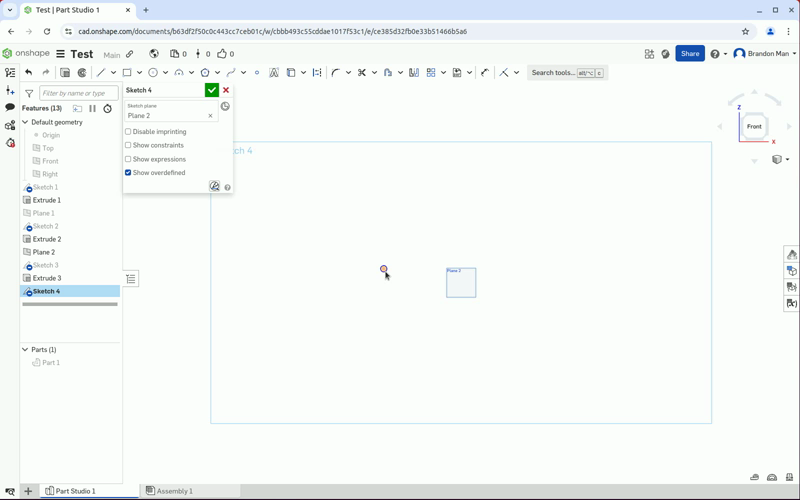
scroll(6)
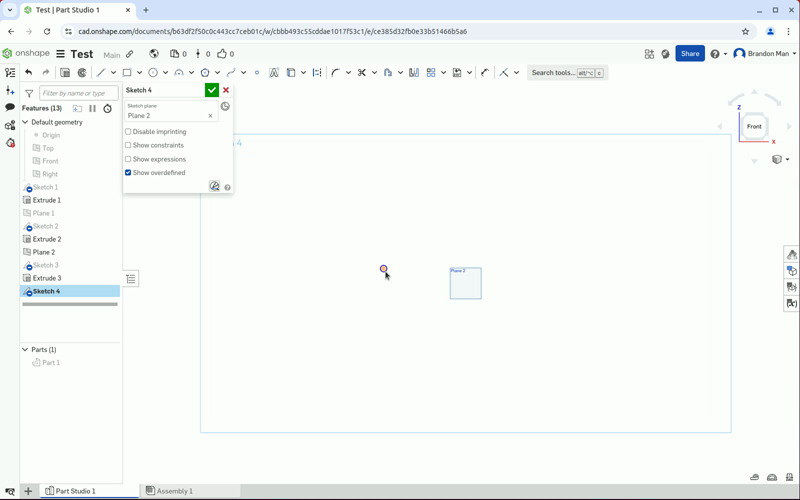
scroll(6)
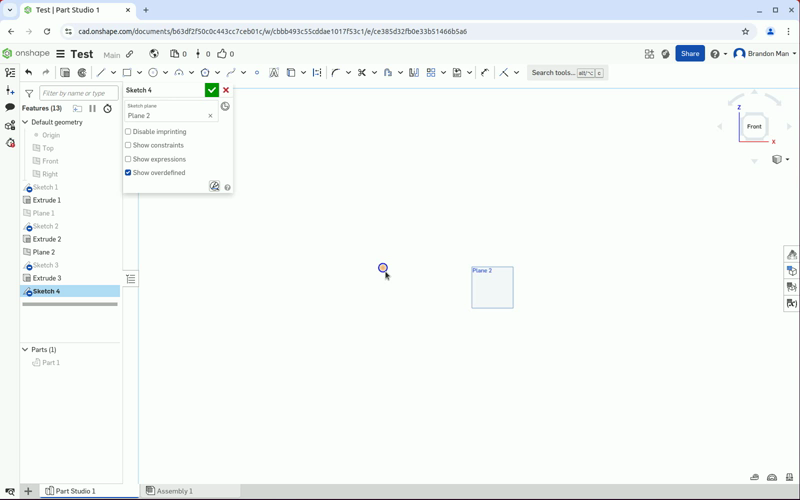
scroll(6)
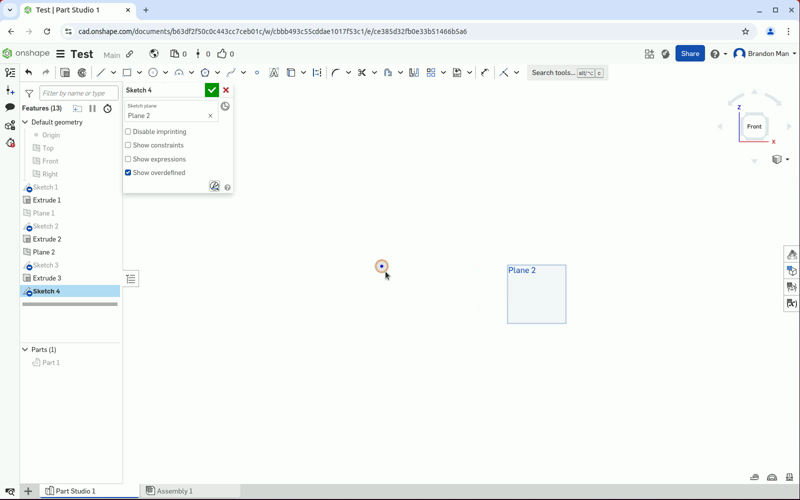
scroll(6)
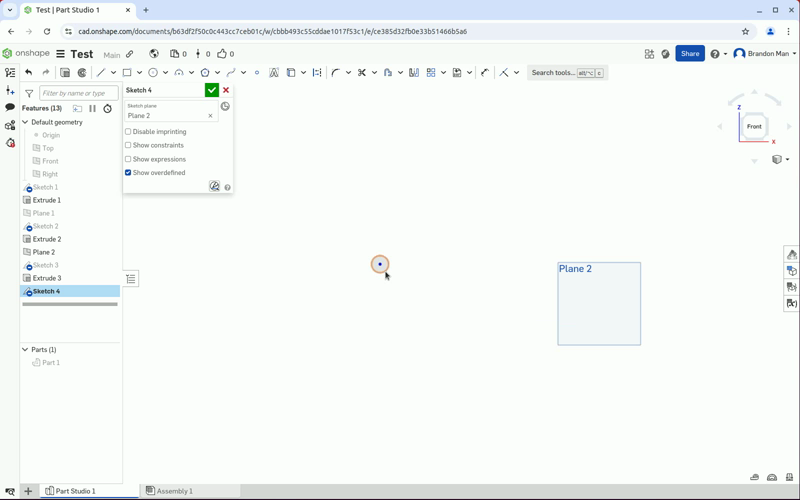
scroll(6)
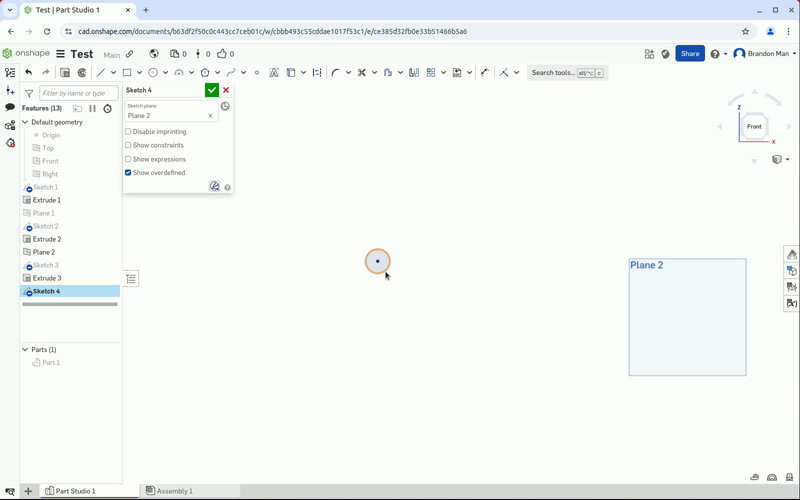
scroll(6)
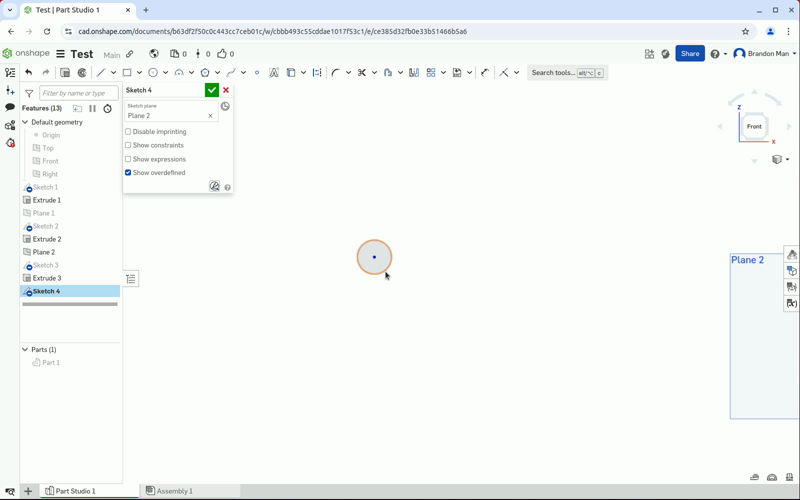
scroll(6)
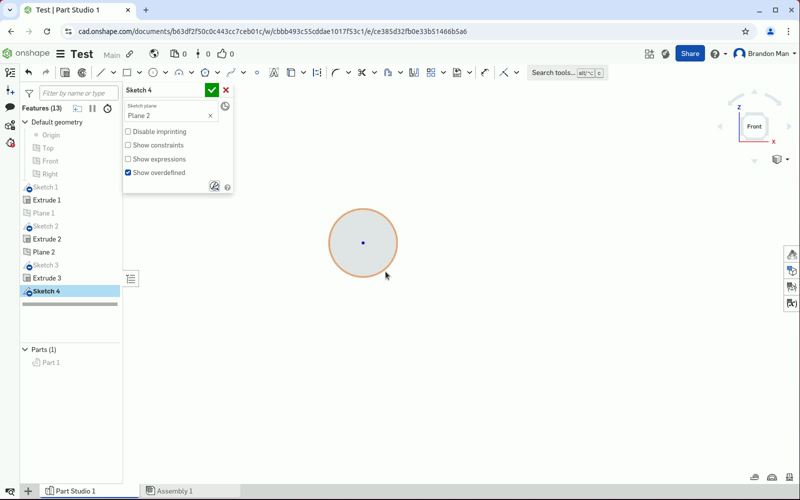
click(385, 271)
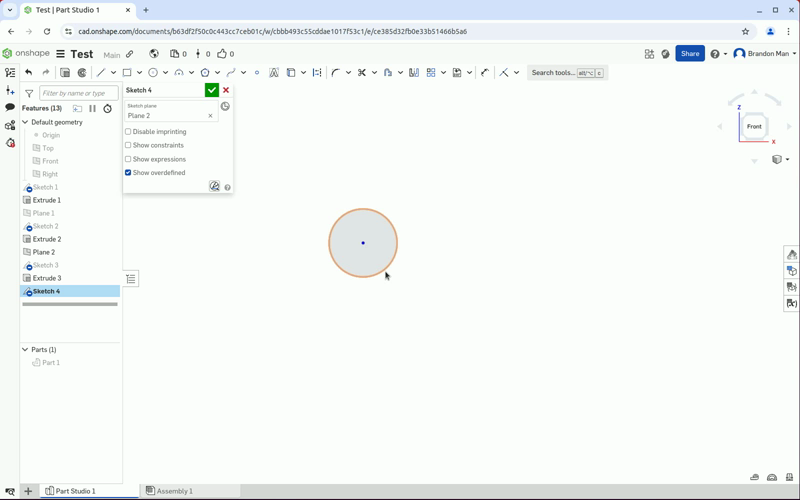
scroll(-6)
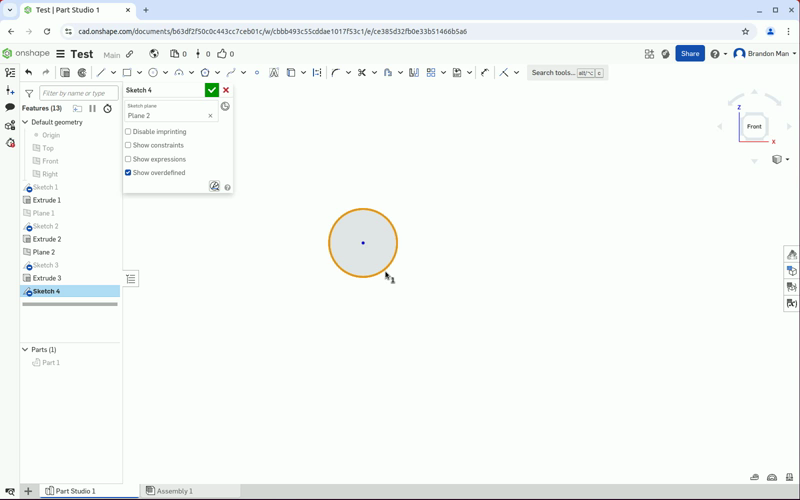
scroll(-6)
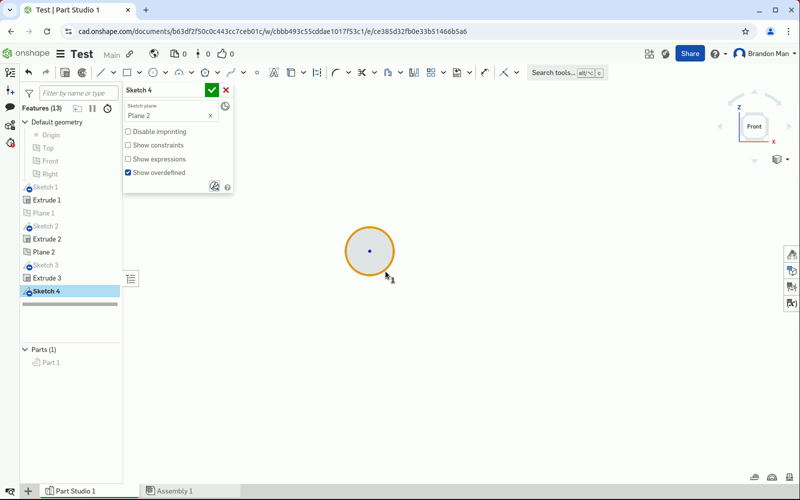
scroll(-6)
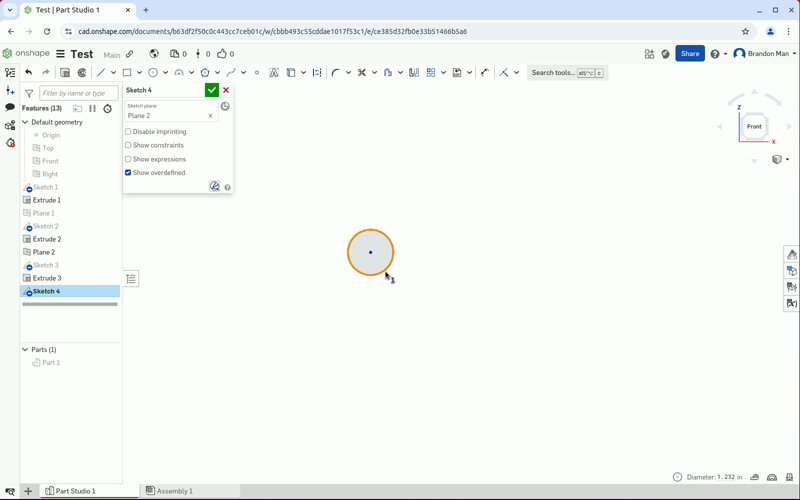
scroll(-6)
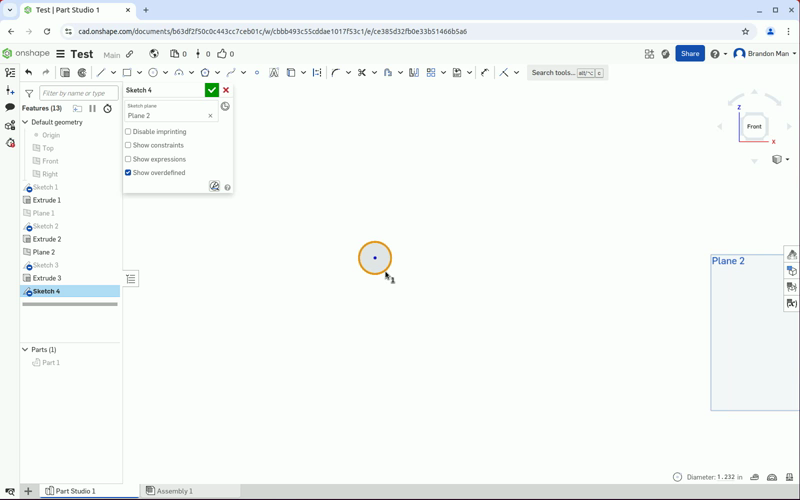
scroll(-6)
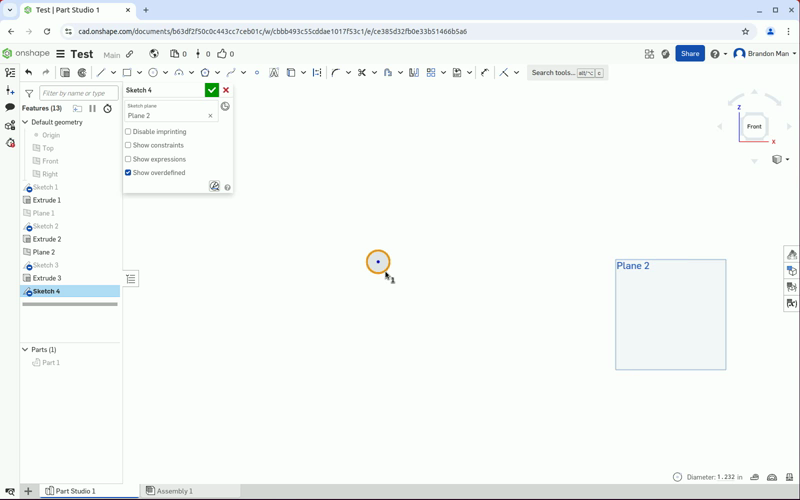
scroll(-6)
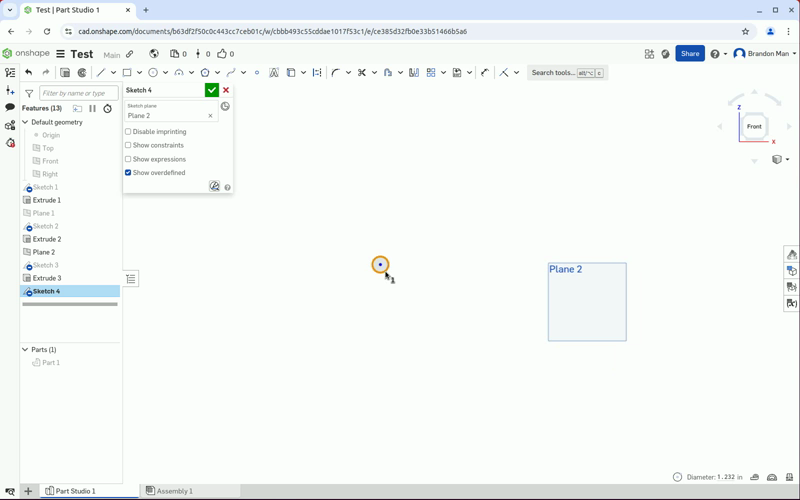
scroll(-6)
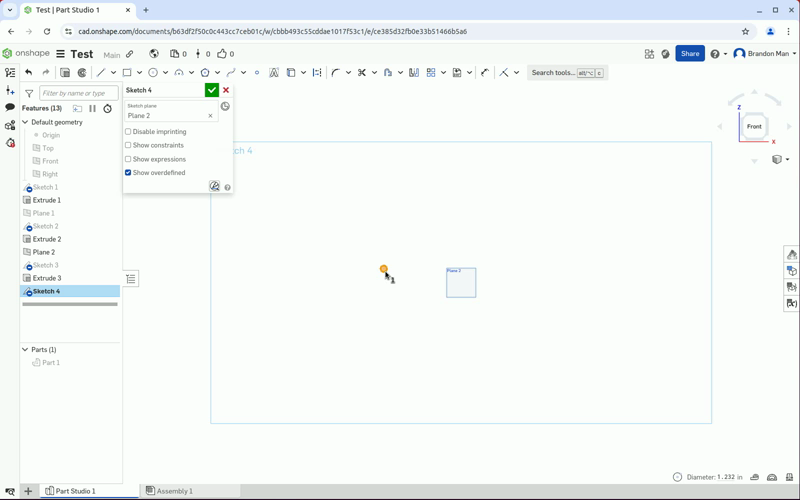
mouse_move(73, 352)
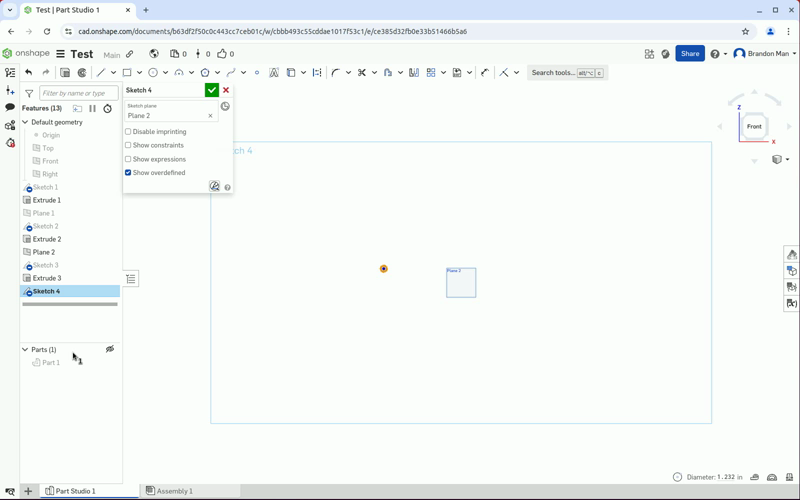
key(shift+y)
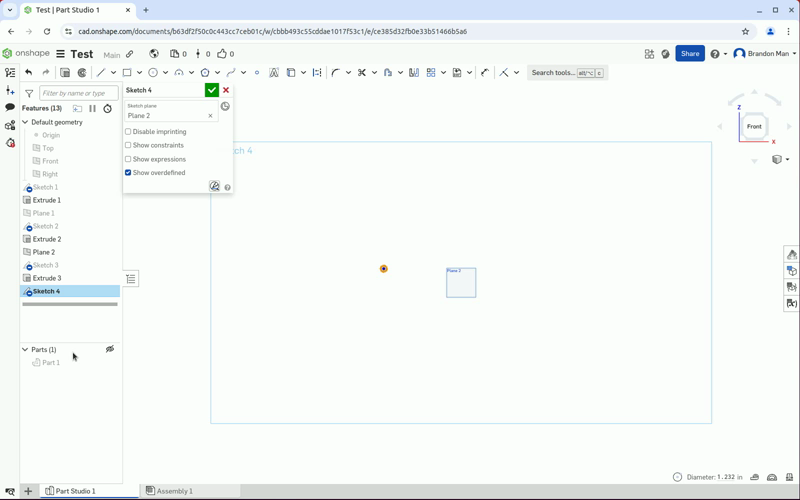
key(shift+e)
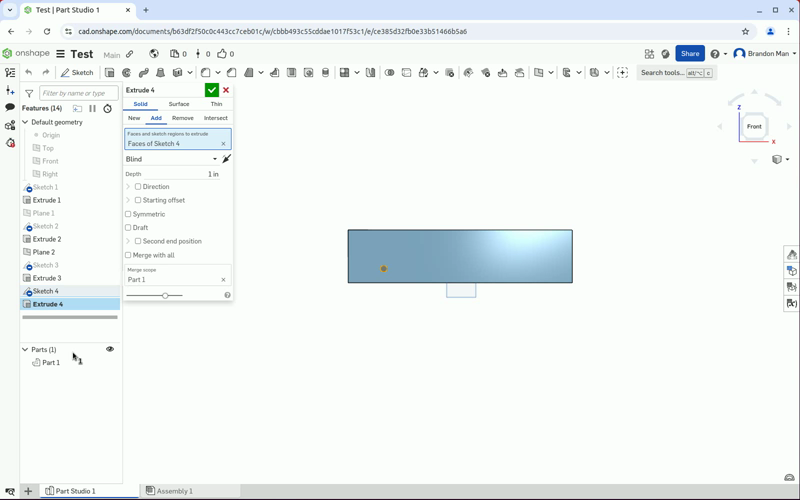
mouse_move(143, 106)
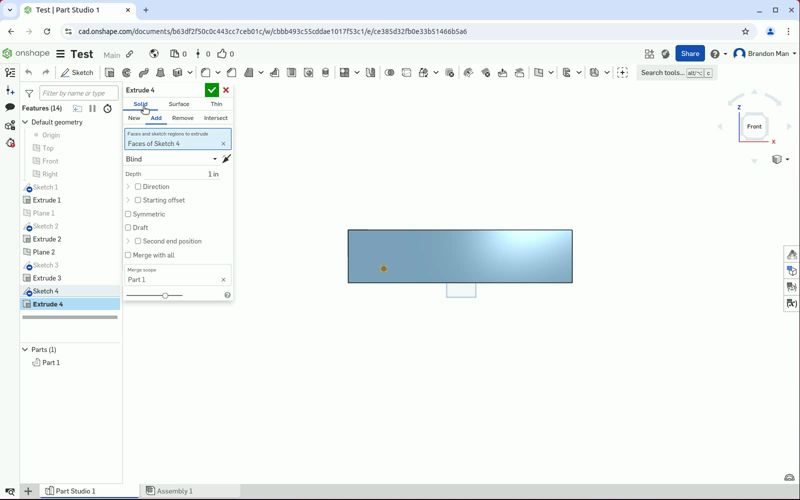
click(143, 106)
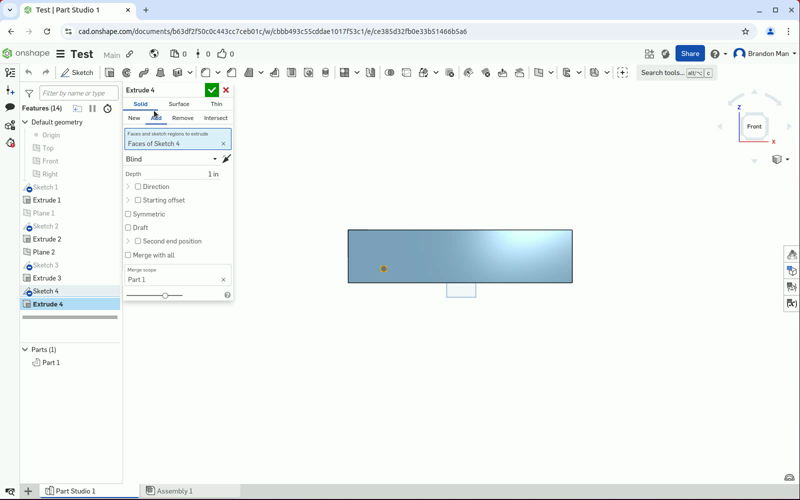
mouse_move(186, 120)
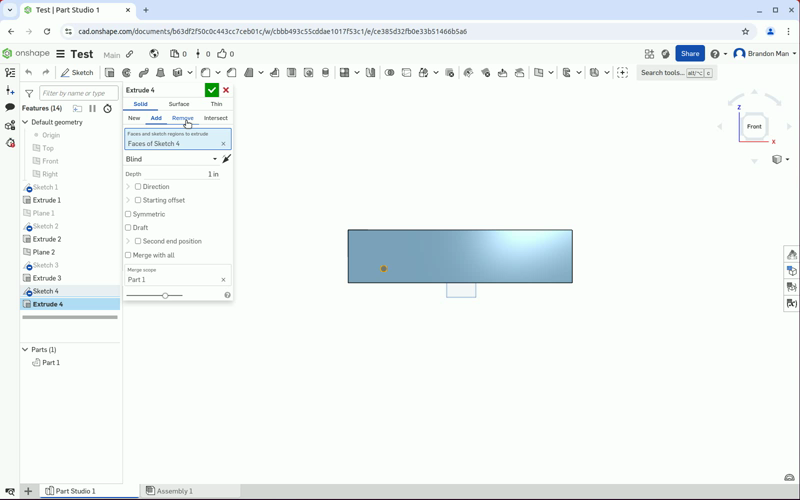
click(186, 120)
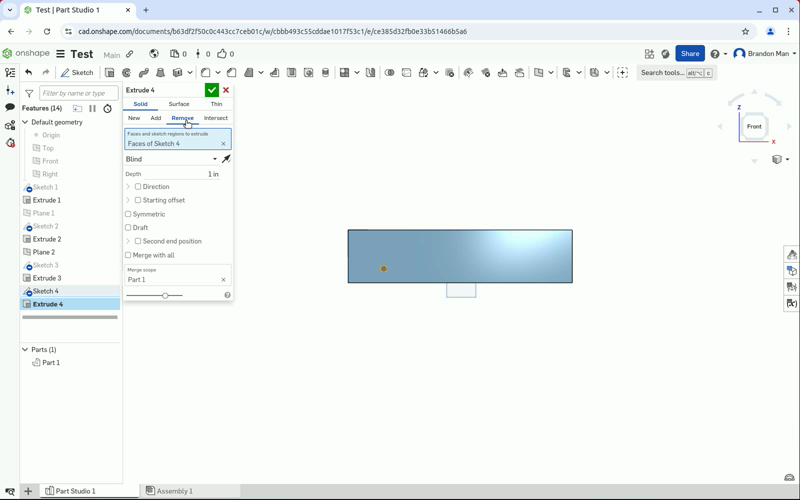
key(tab, 4)
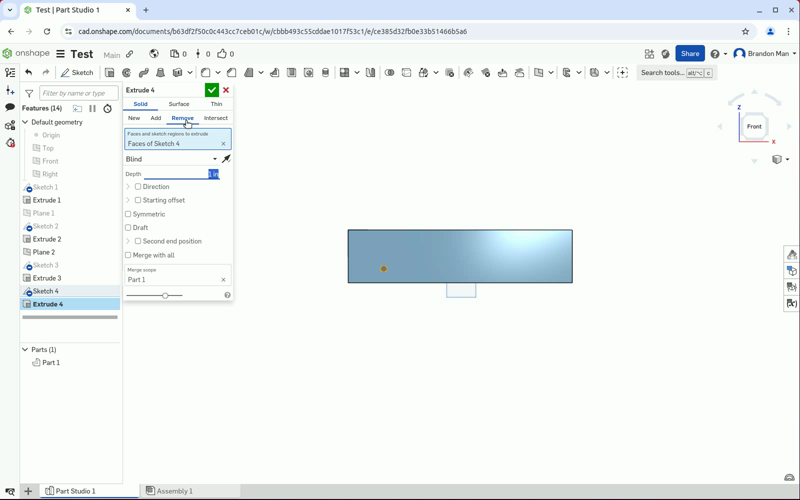
text(1.204)
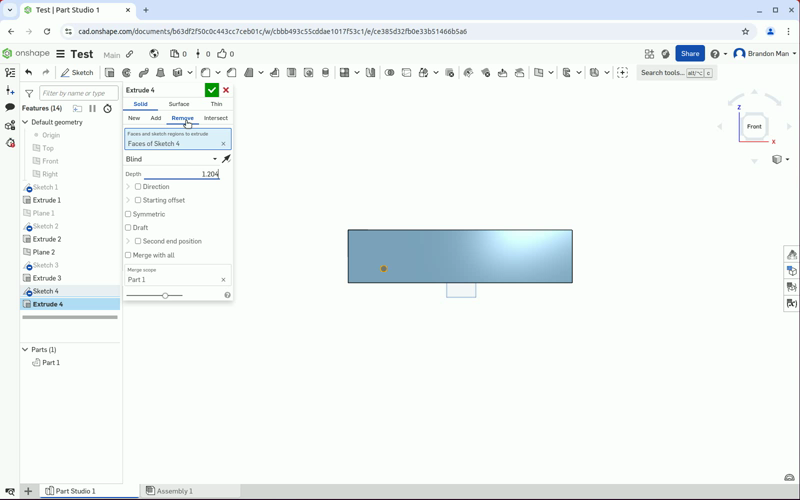
key(tab, 6)
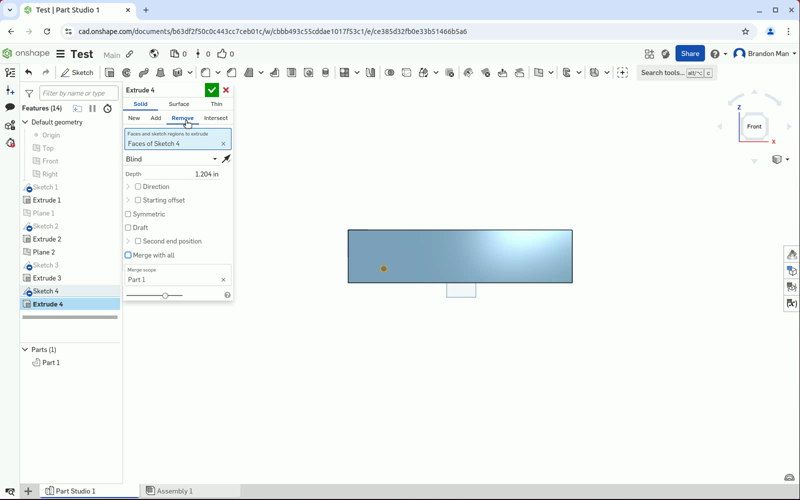
key(space)
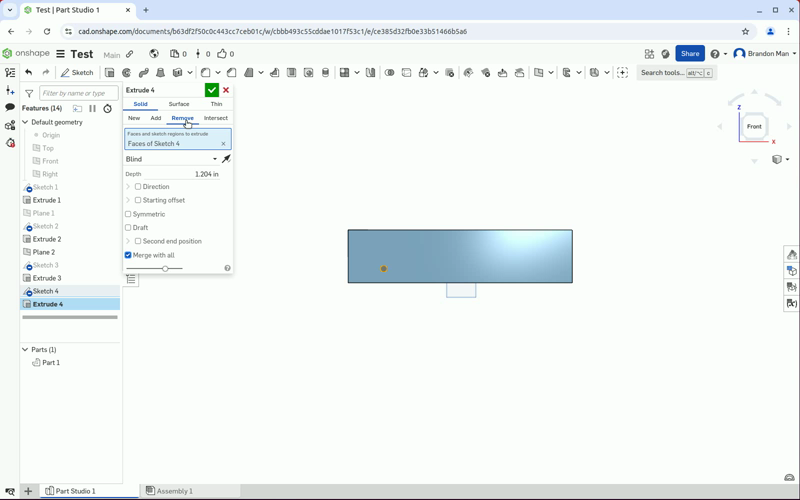
key(enter)
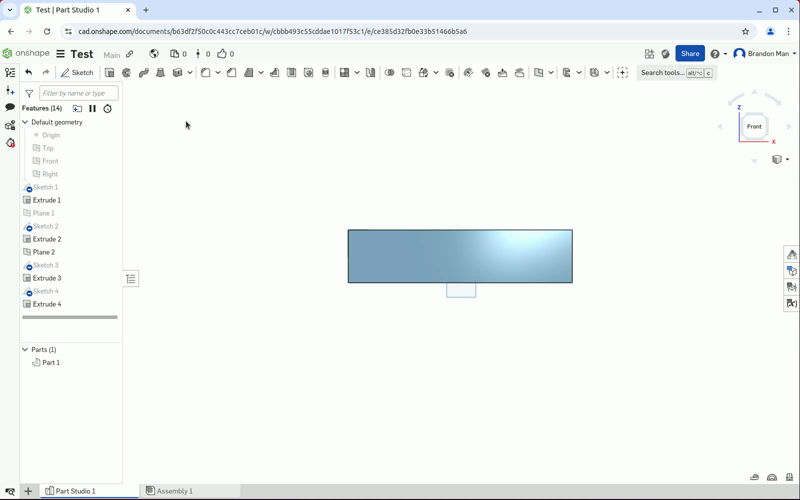
key(shift+h)
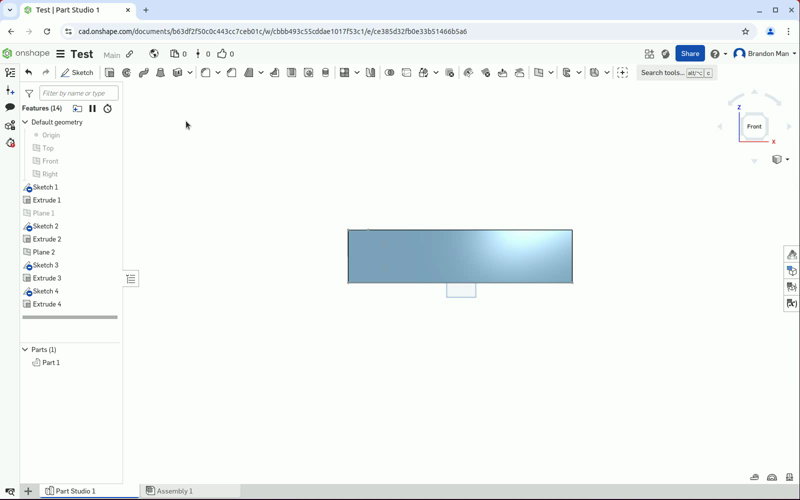
key(shift+h)
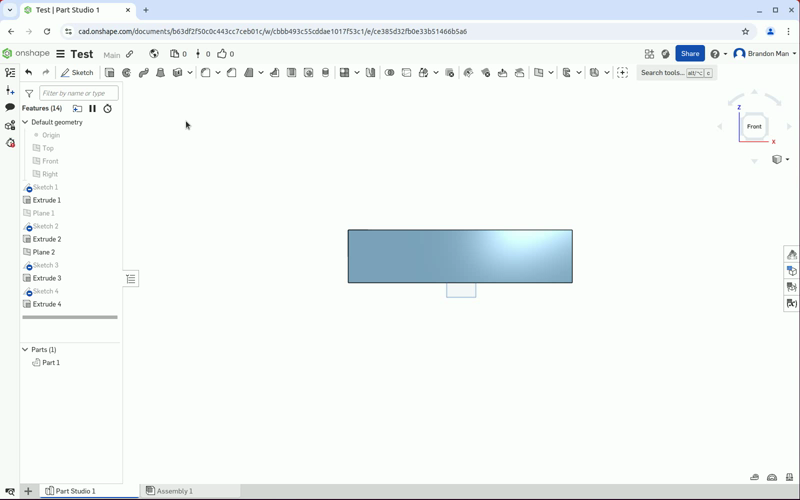
mouse_move(73, 189)
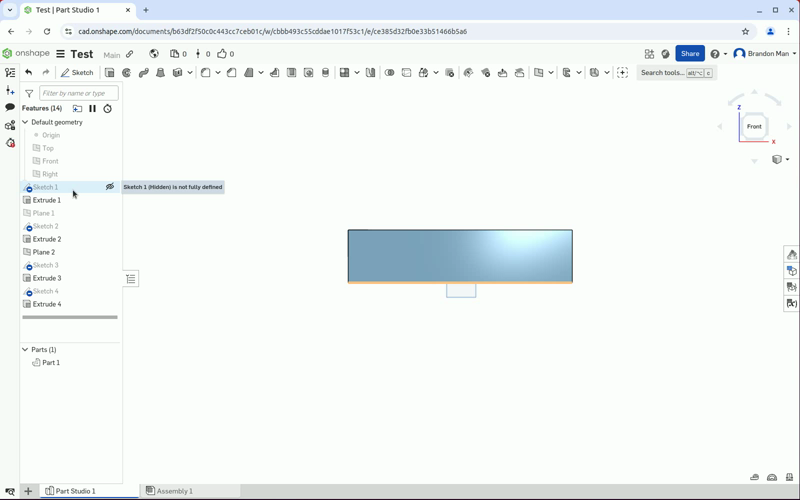
click(73, 189)
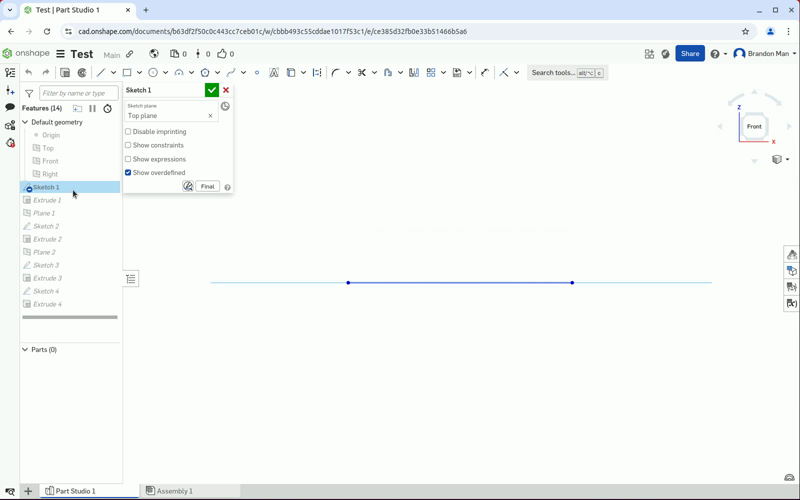
mouse_move(229, 92)
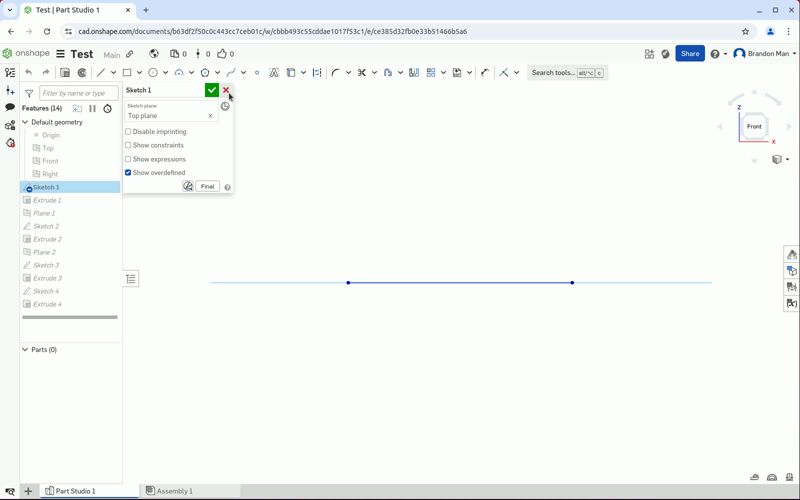
click(229, 92)
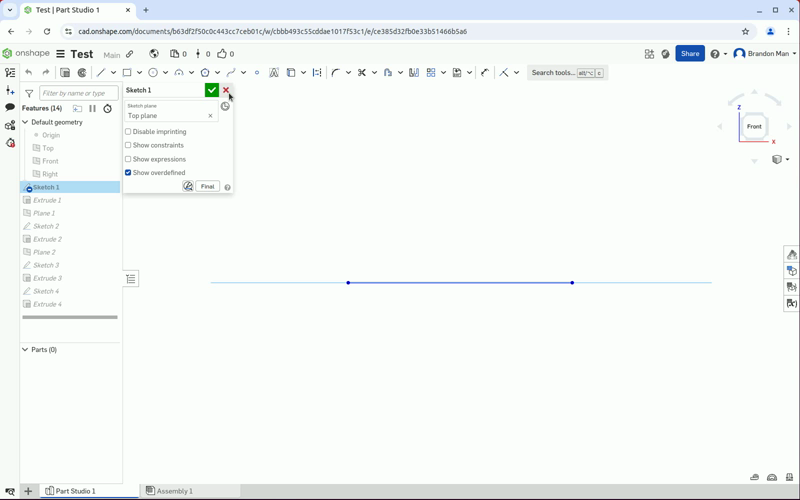
key(shift+s)
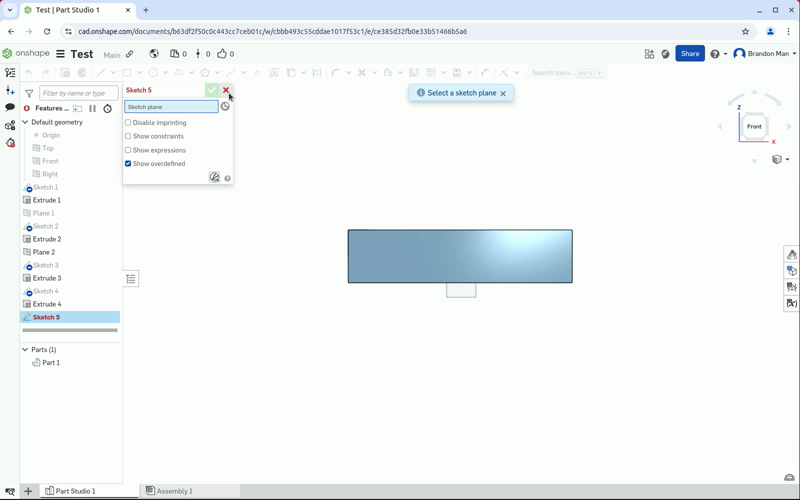
mouse_move(73, 254)
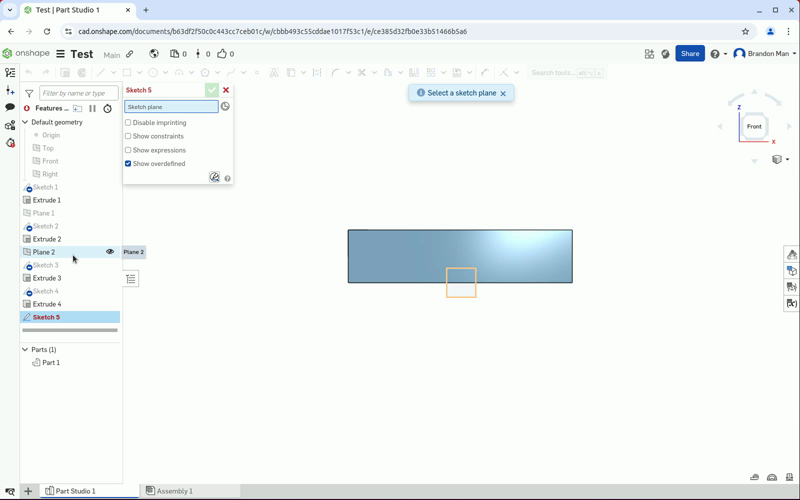
click(73, 254)
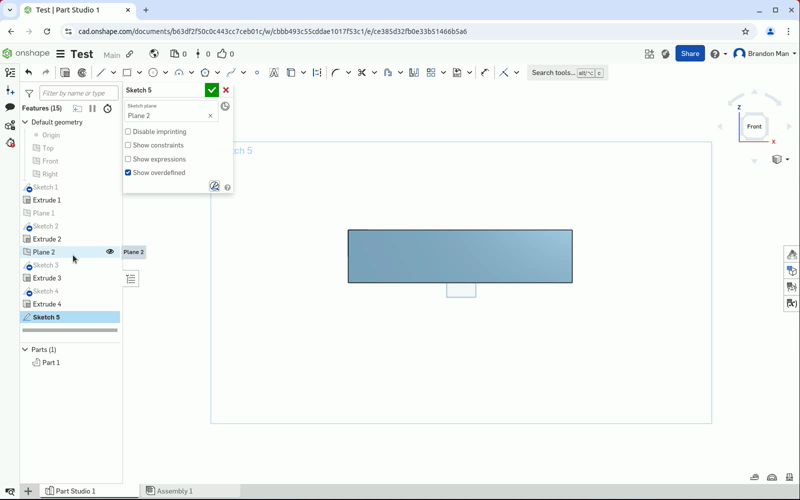
mouse_move(73, 352)
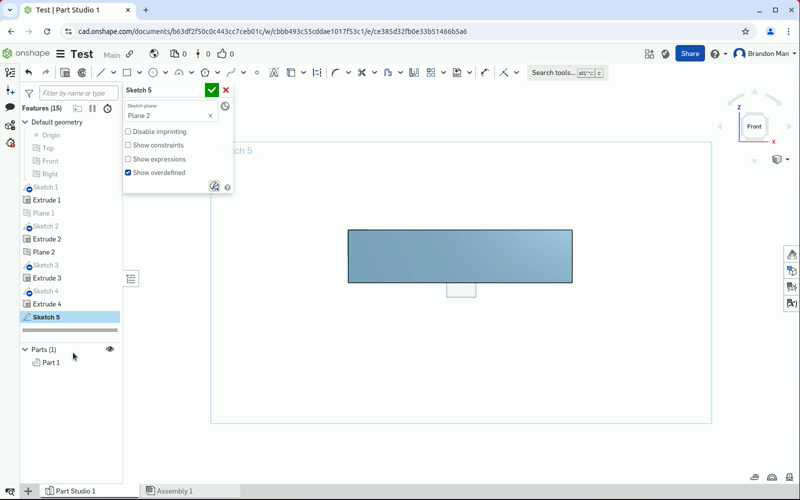
key(y)
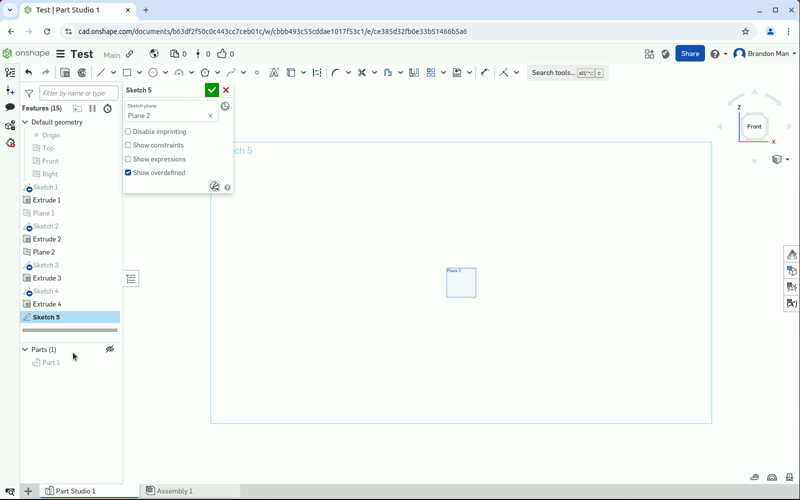
key(c)
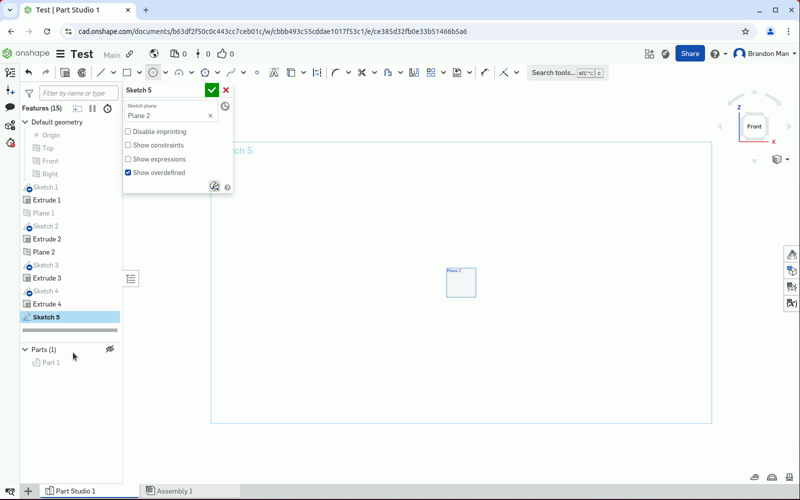
key_down(shift)
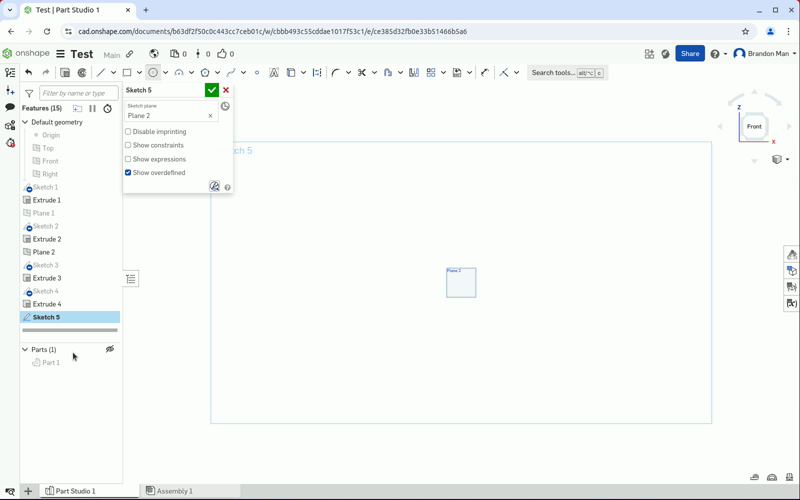
mouse_move(543, 245)
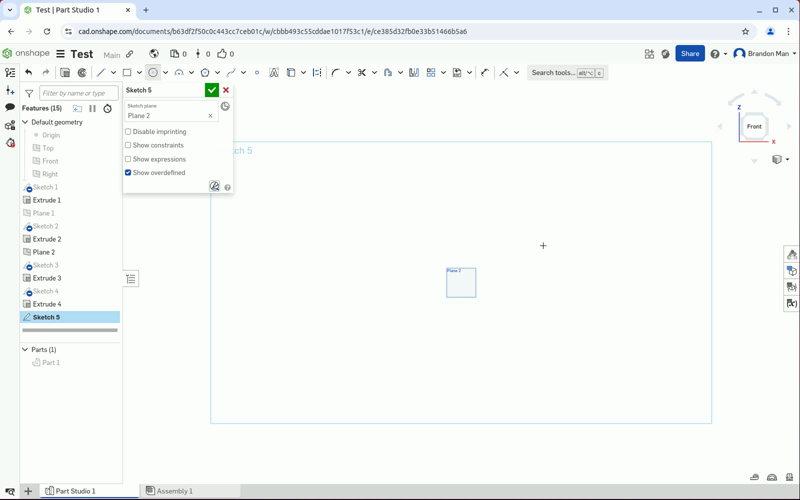
click(543, 245)
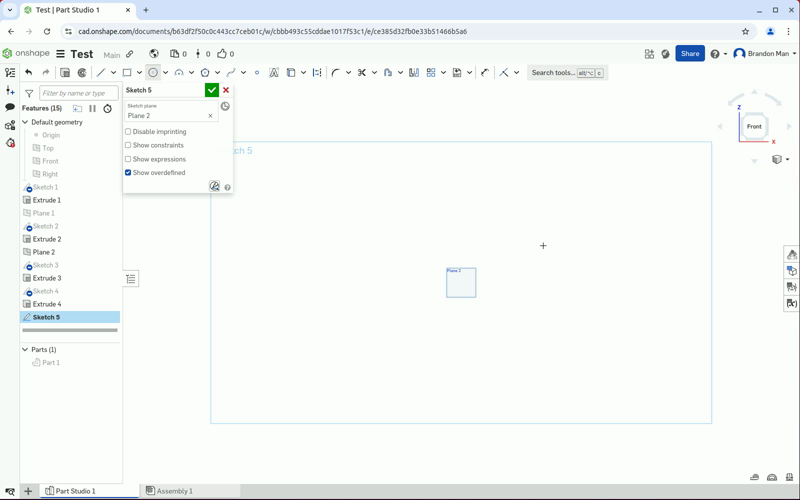
key_up(shift)
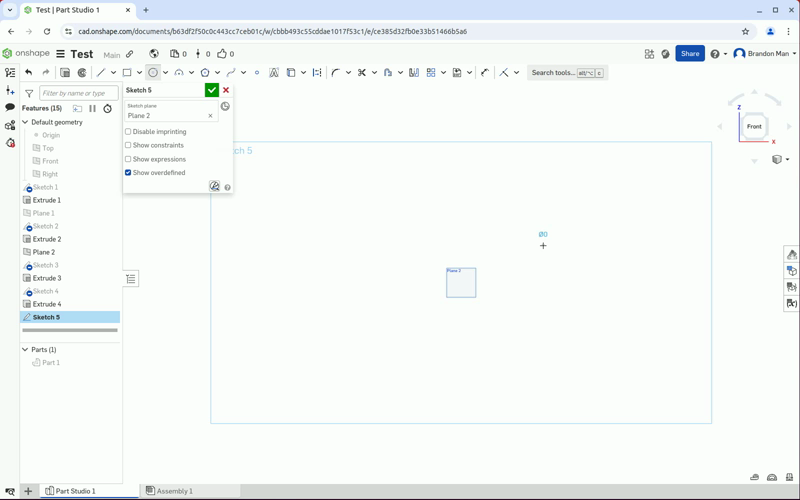
mouse_move(546, 245)
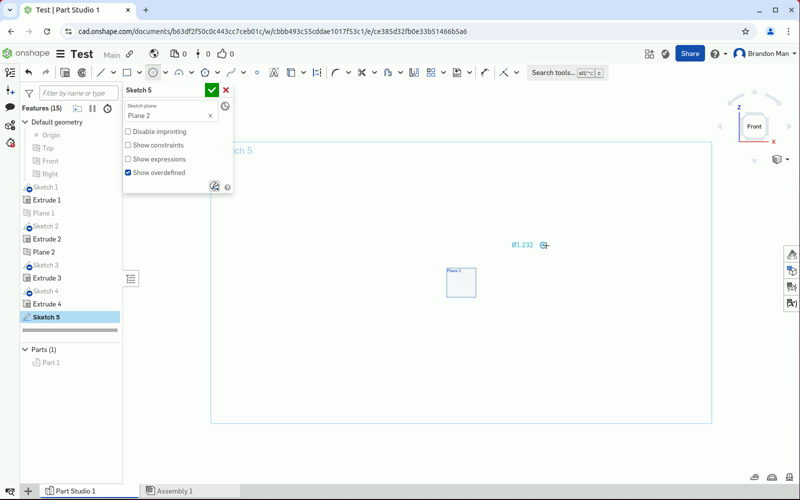
click(546, 245)
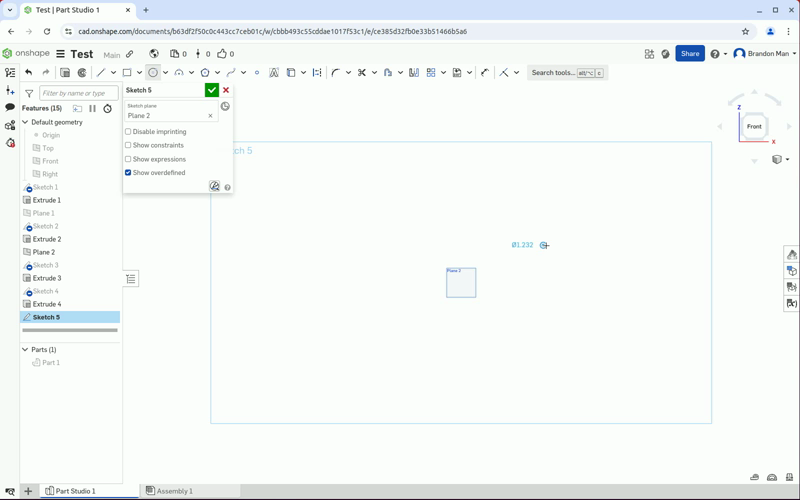
key(esc)
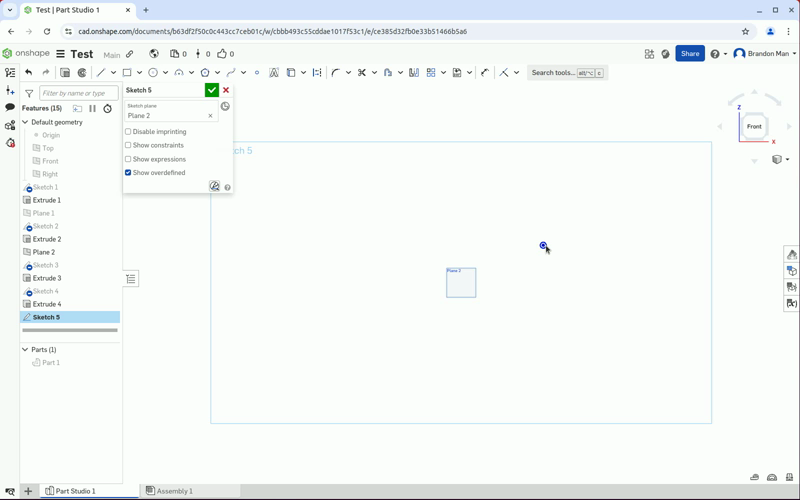
mouse_move(545, 243)
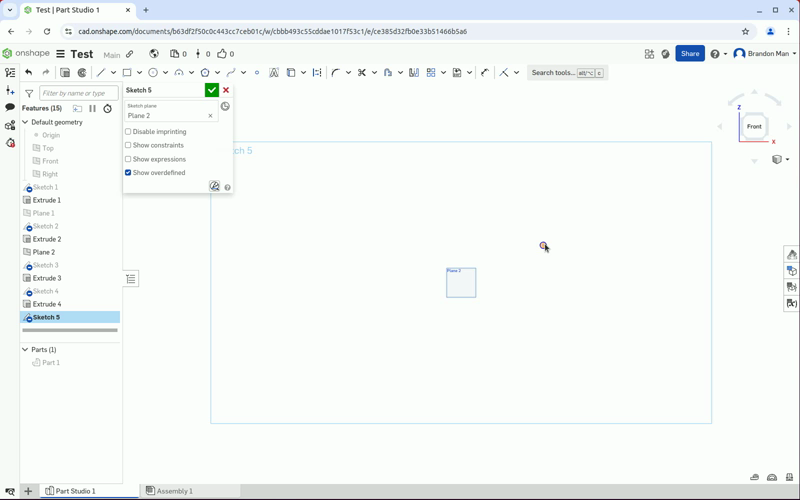
scroll(6)
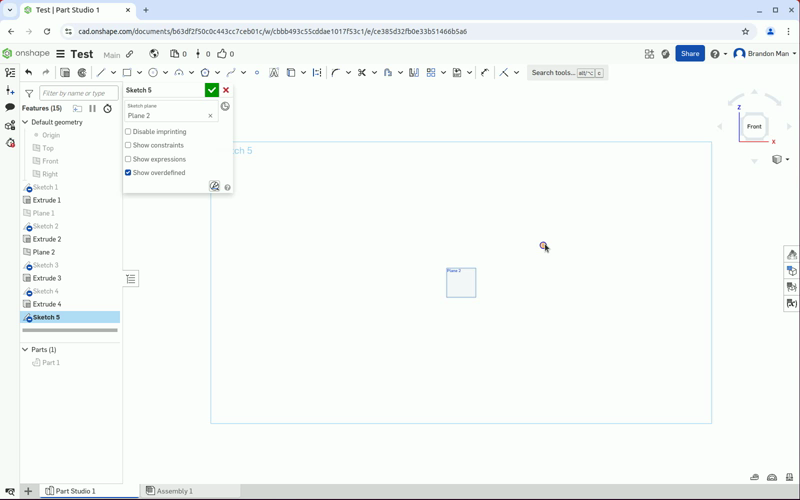
scroll(6)
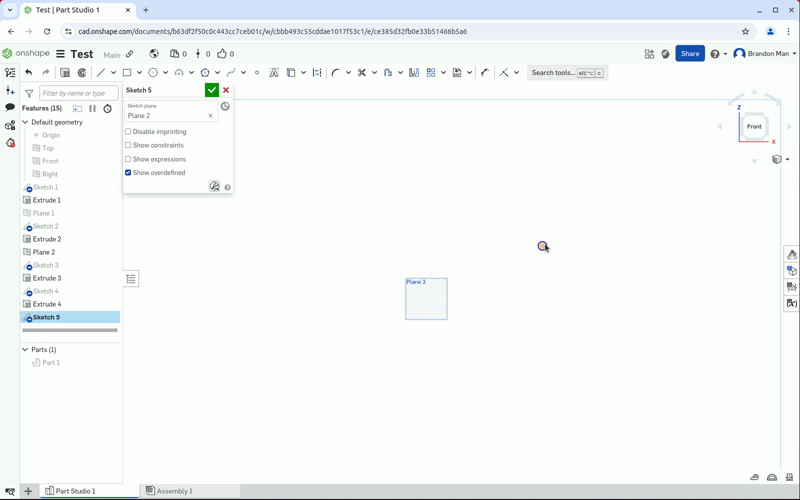
scroll(6)
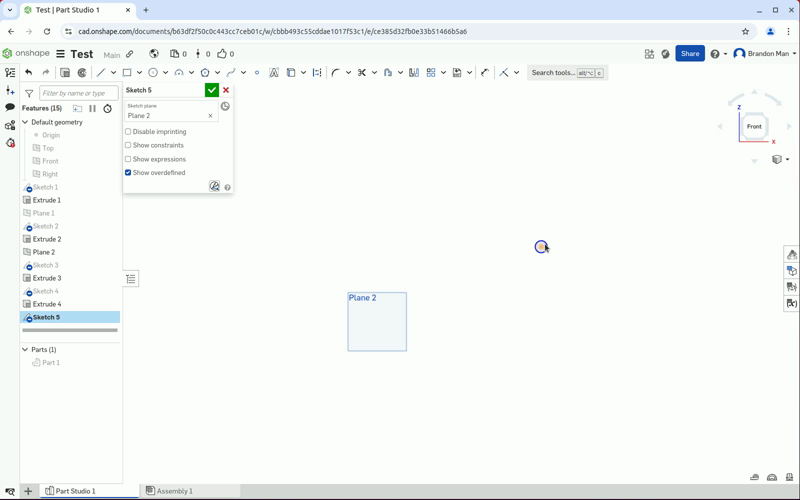
scroll(6)
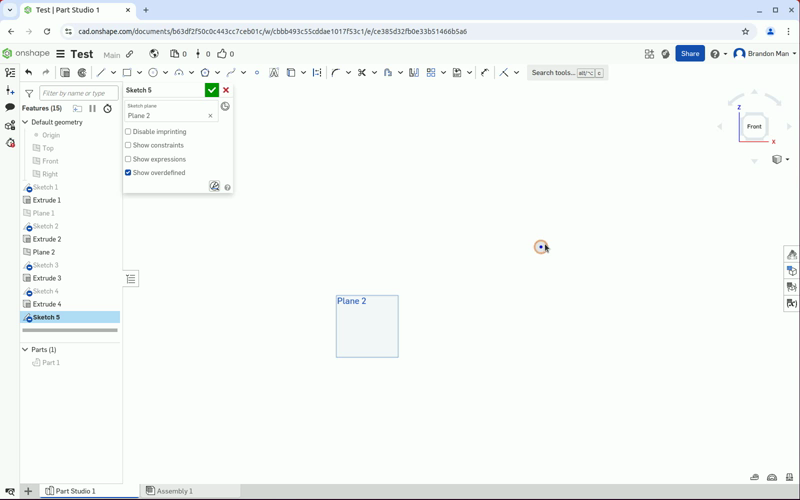
scroll(6)
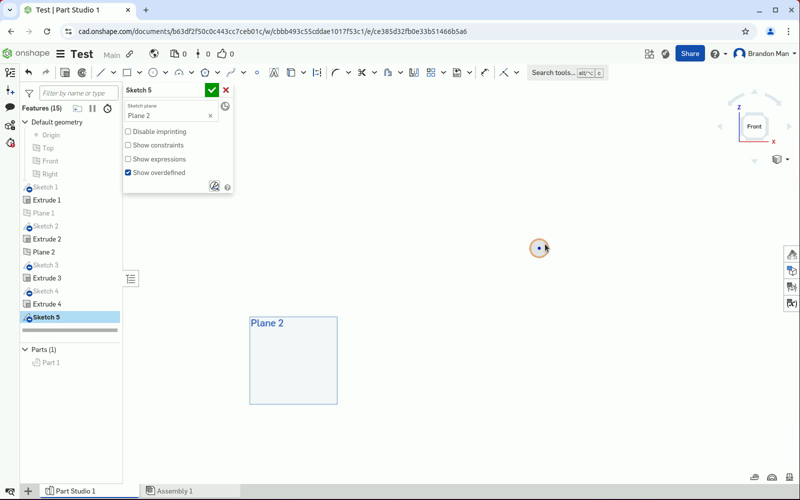
scroll(6)
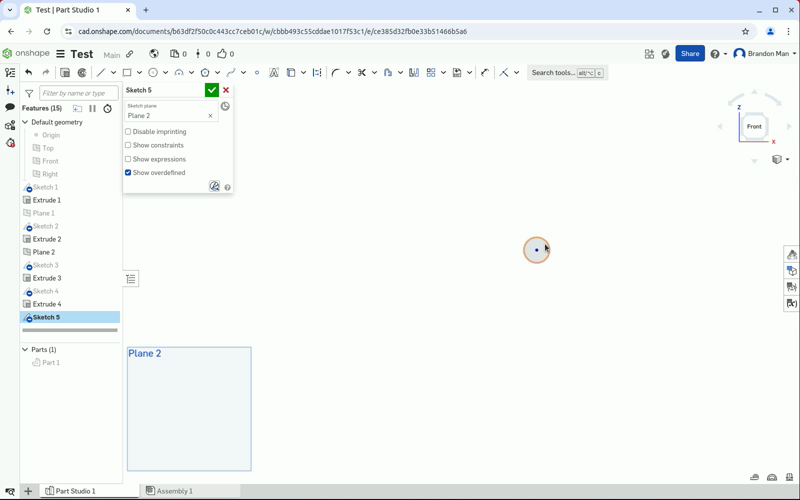
scroll(6)
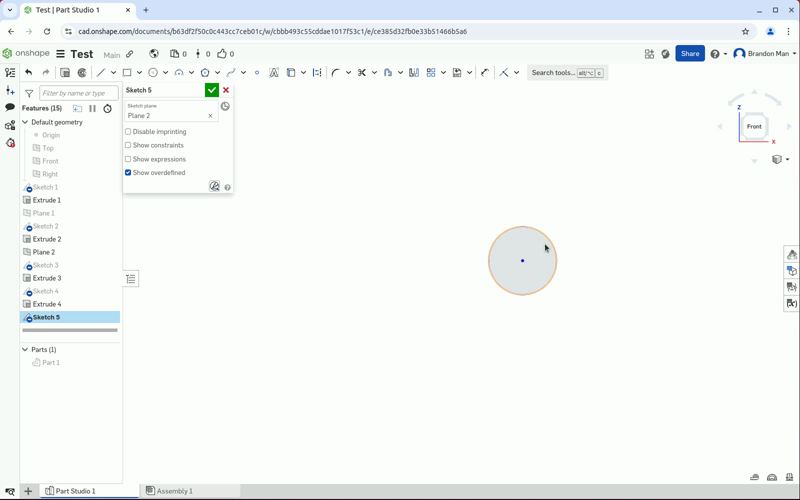
click(545, 243)
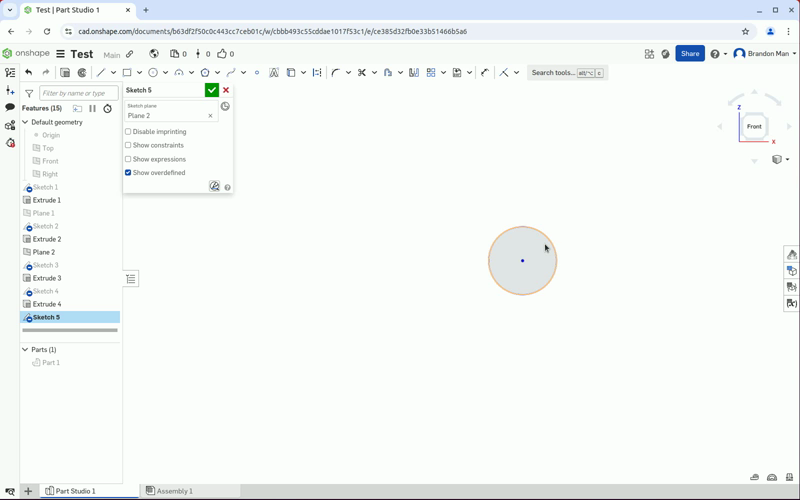
scroll(-6)
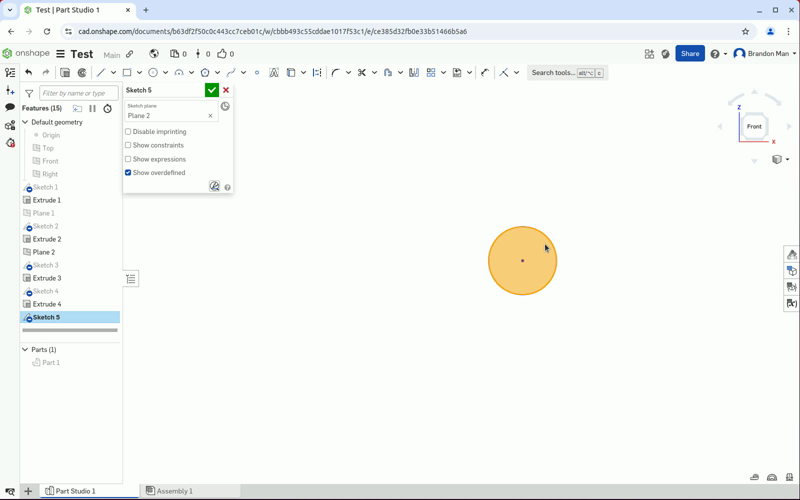
scroll(-6)
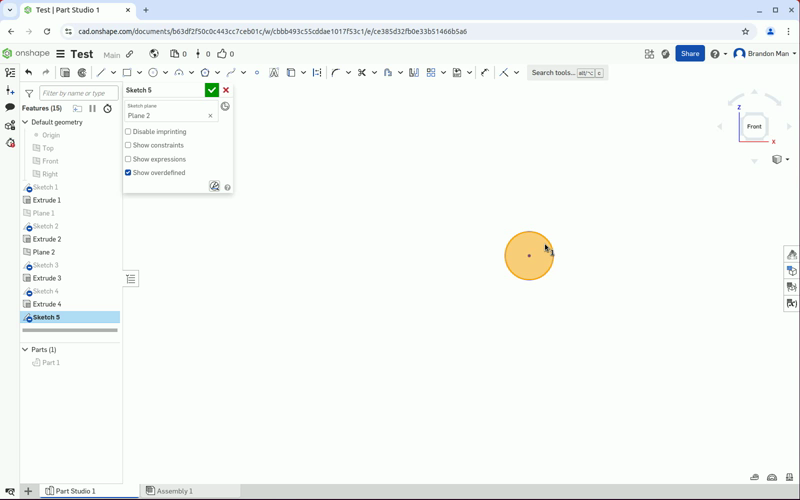
scroll(-6)
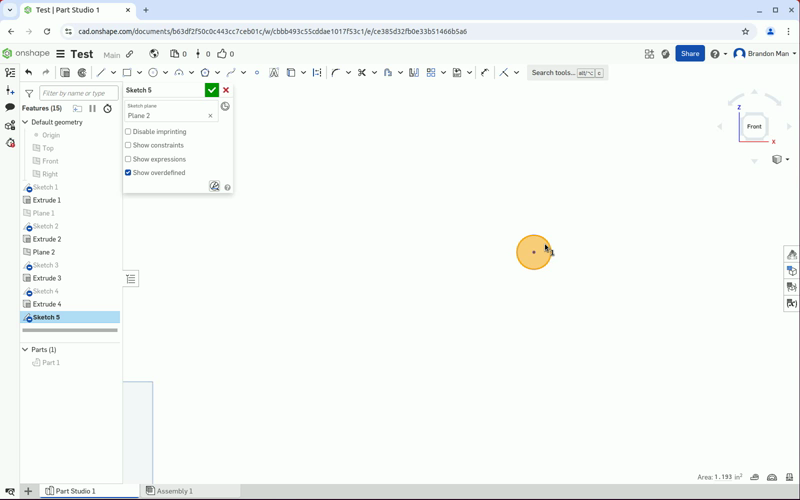
scroll(-6)
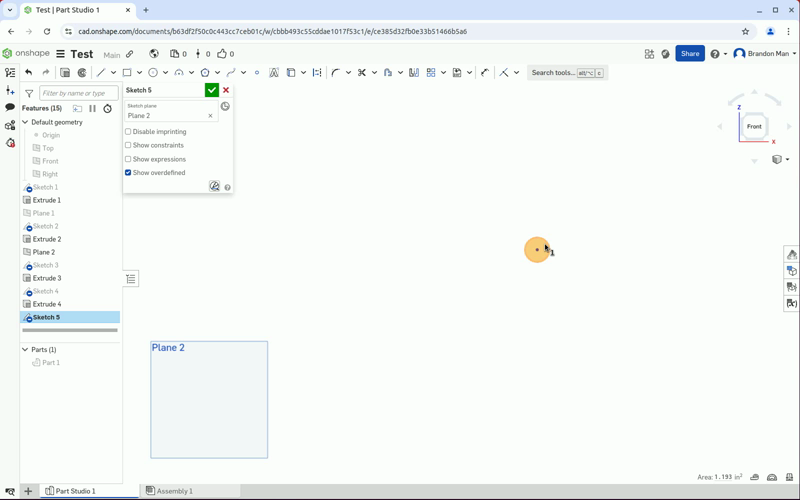
scroll(-6)
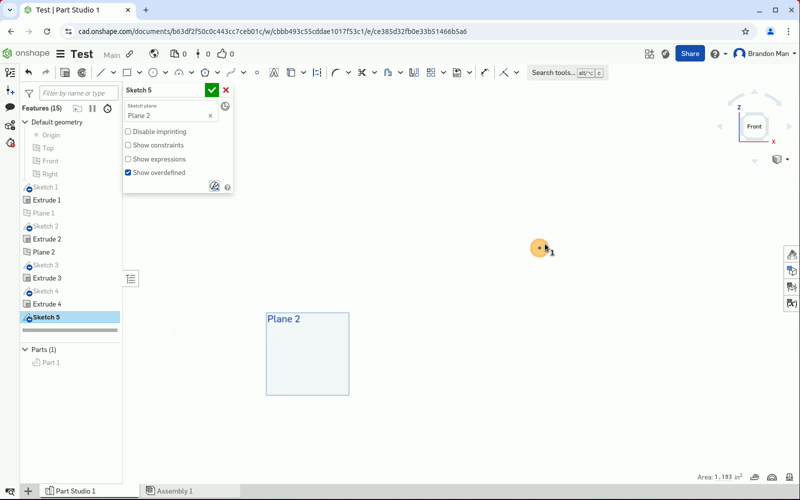
scroll(-6)
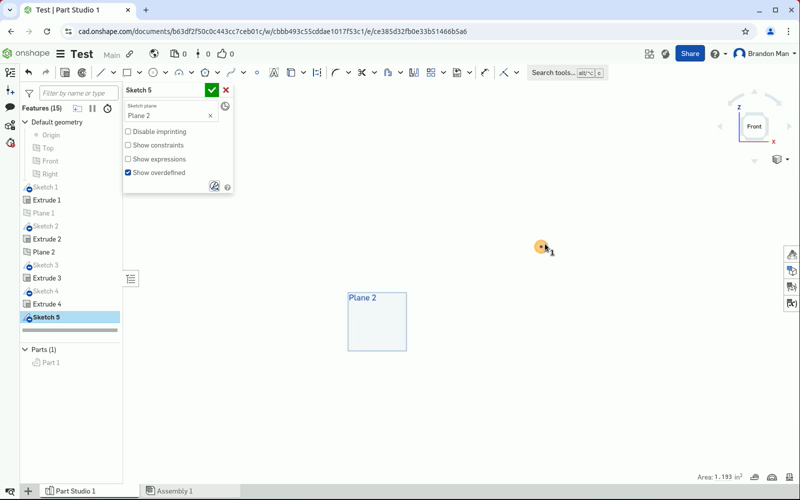
scroll(-6)
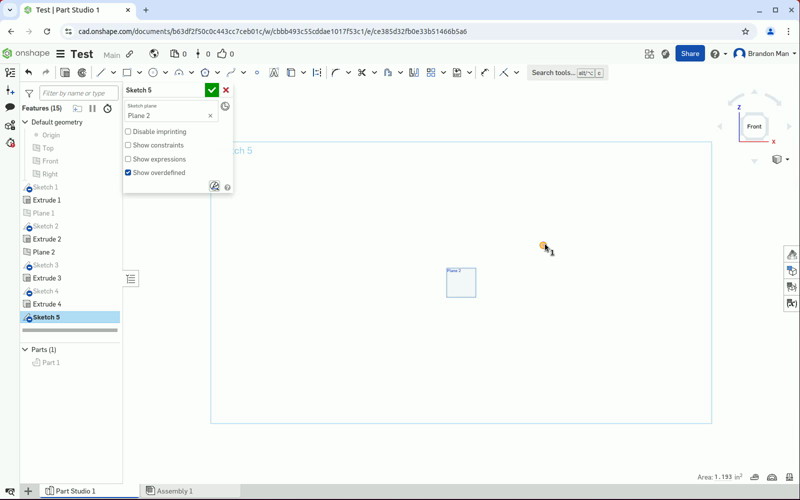
mouse_move(73, 352)
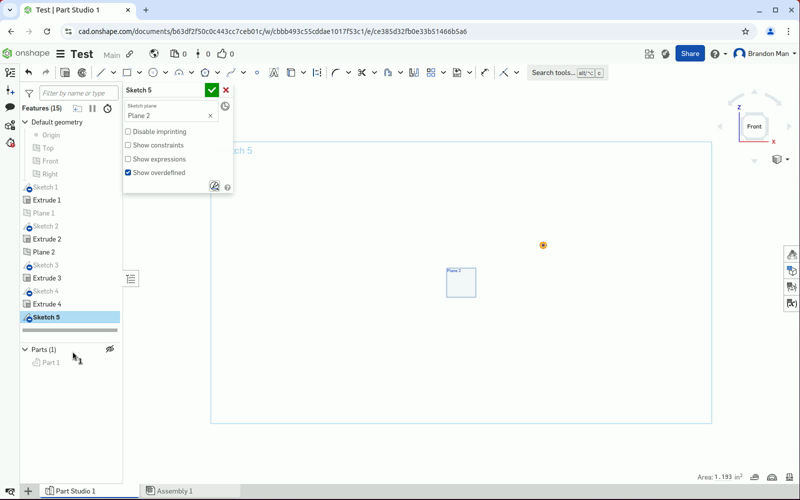
key(shift+y)
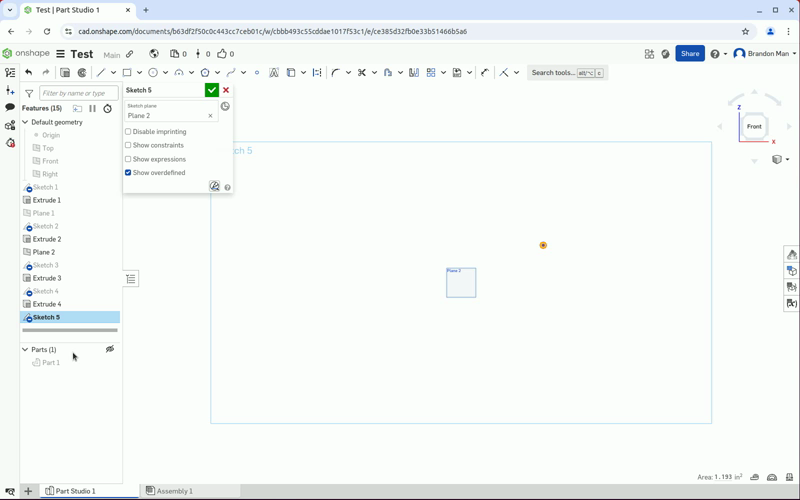
key(shift+e)
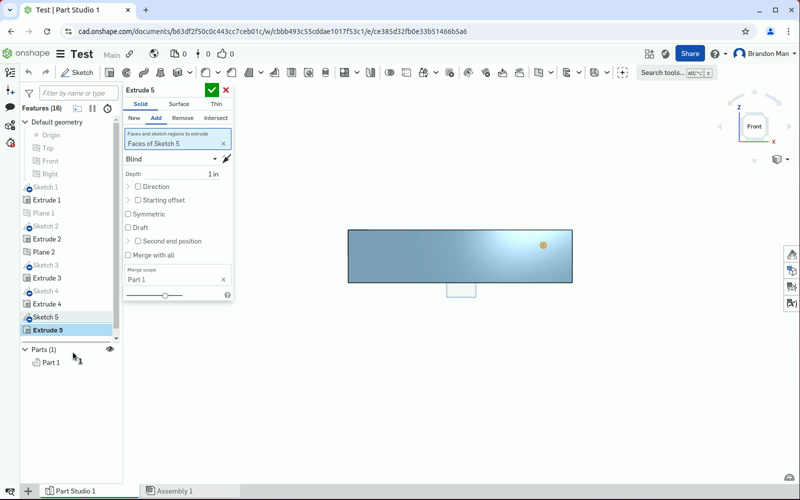
mouse_move(143, 106)
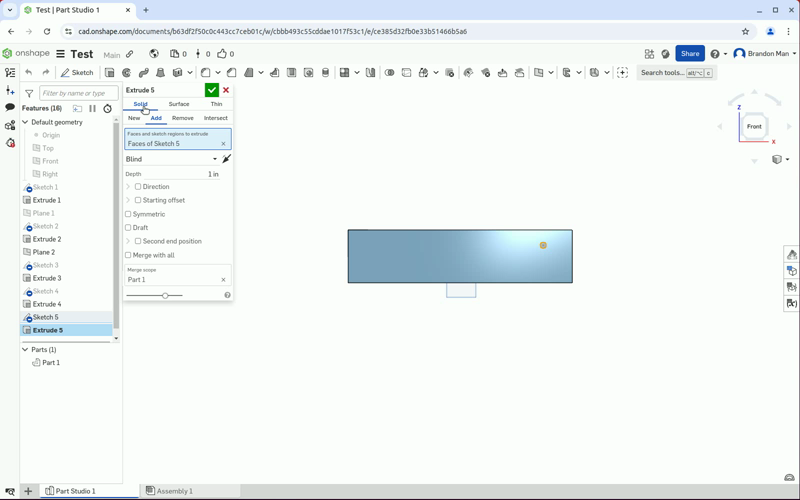
click(143, 106)
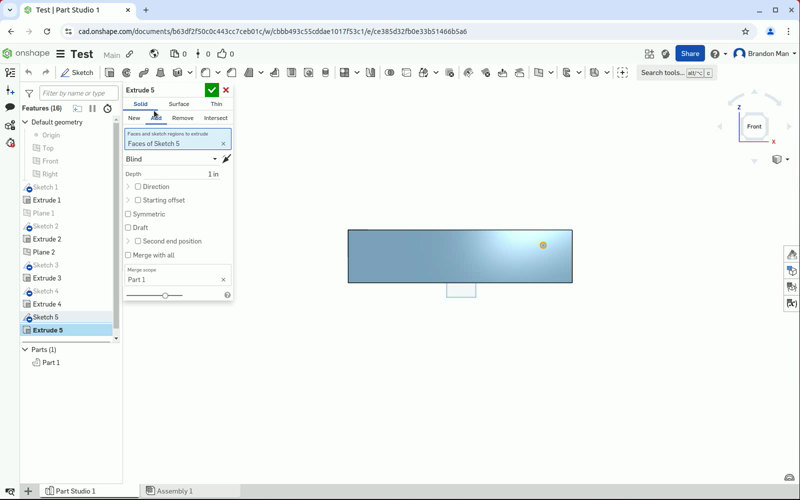
mouse_move(186, 120)
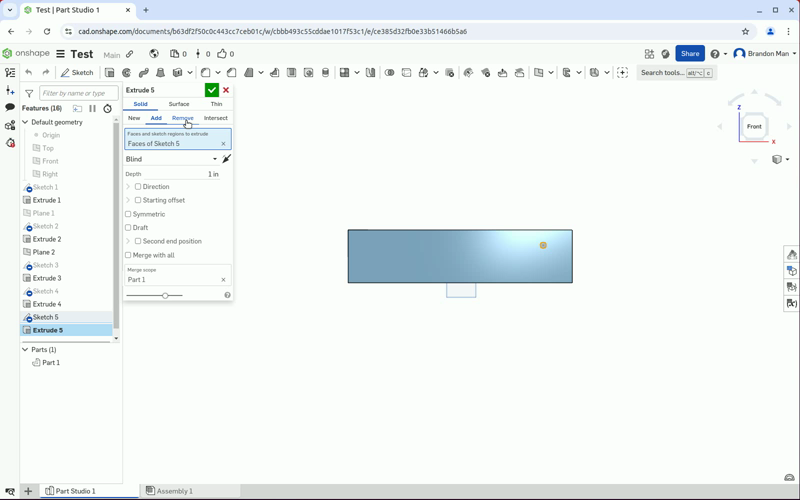
click(186, 120)
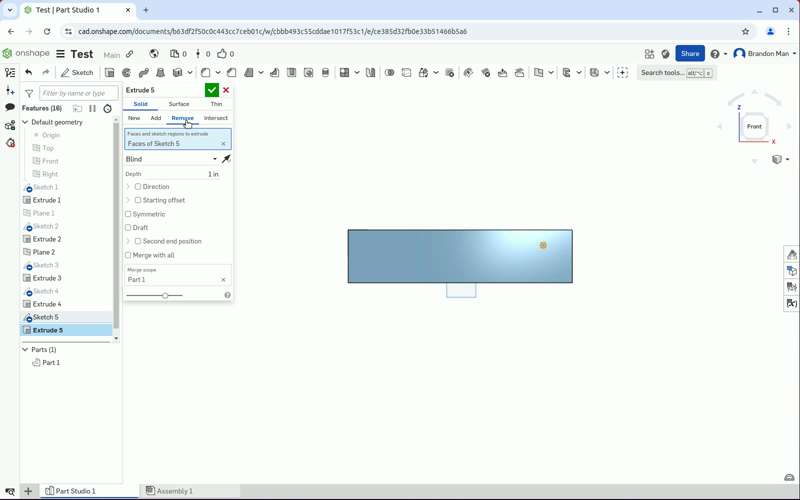
key(tab, 4)
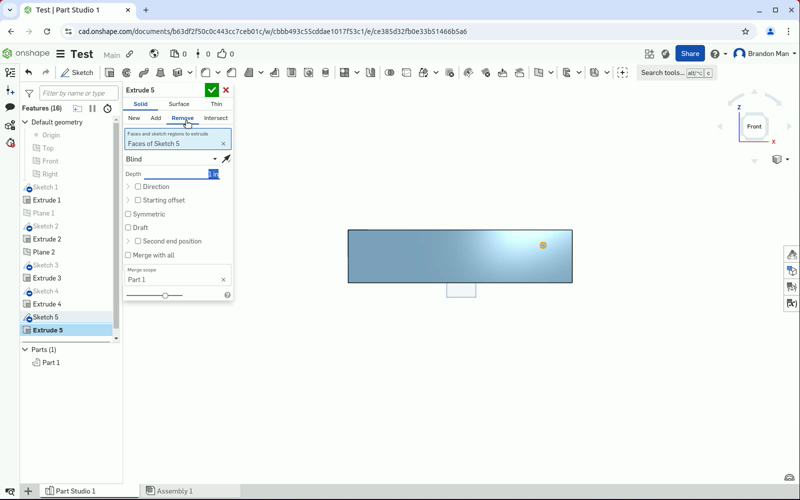
text(1.204)
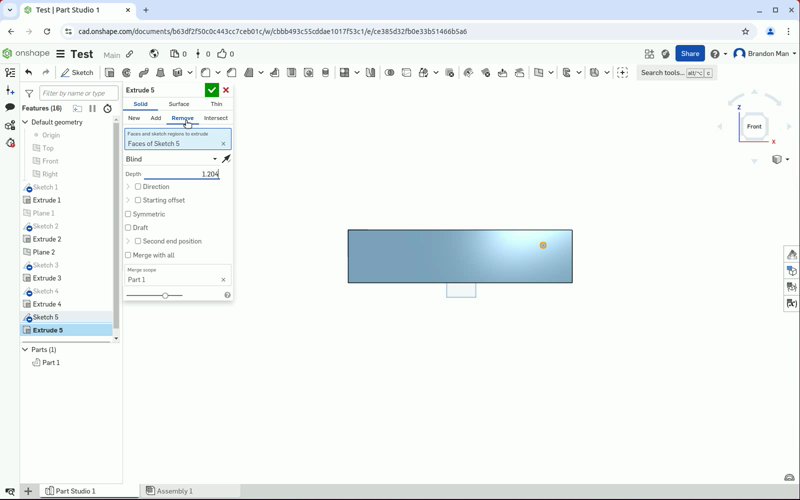
key(tab, 6)
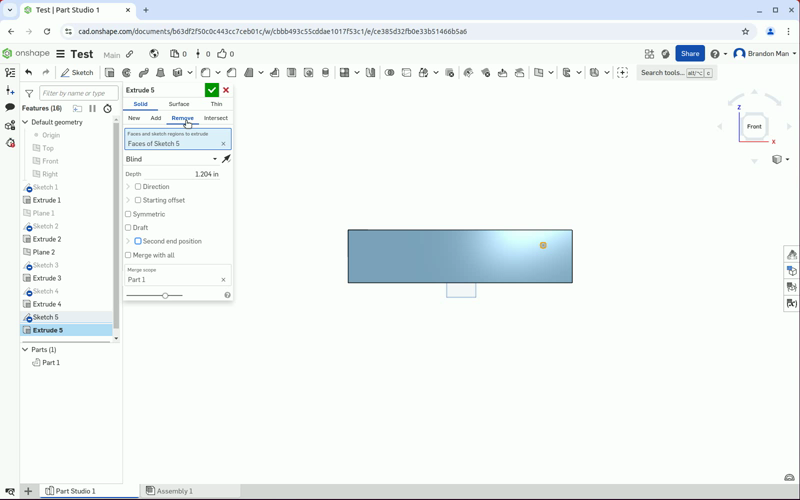
key(space)
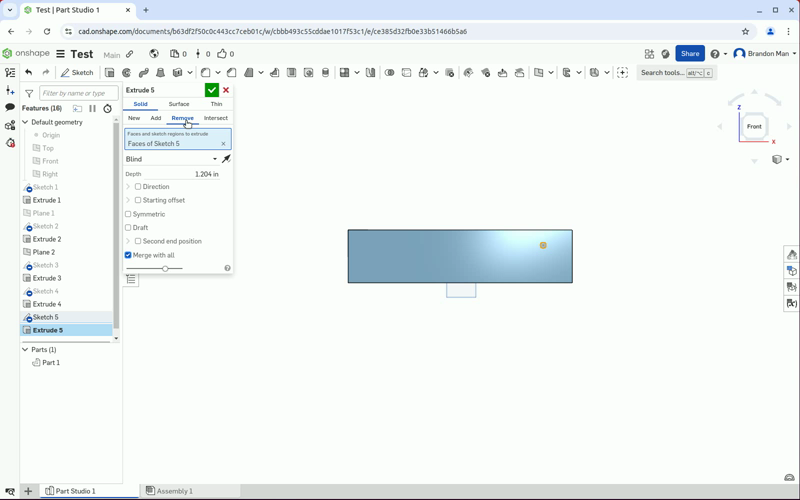
key(enter)
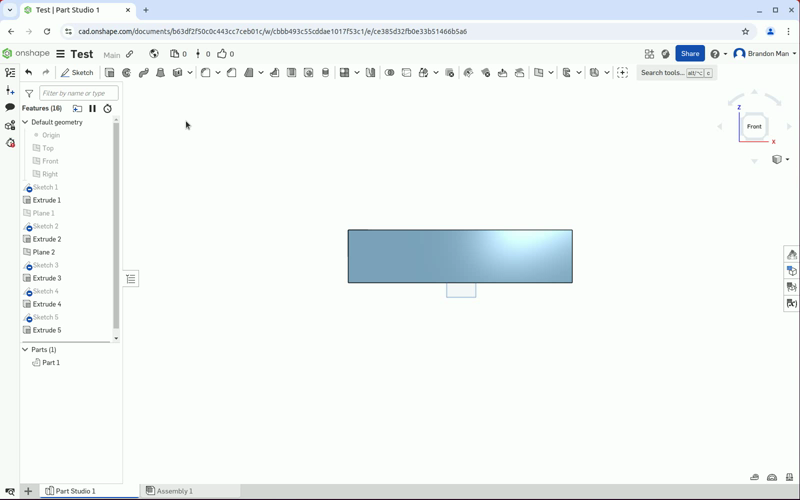
key(shift+h)
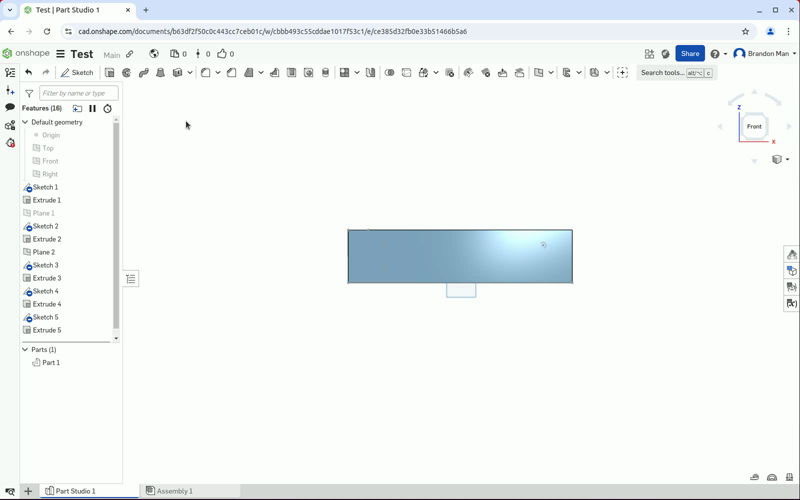
key(shift+h)
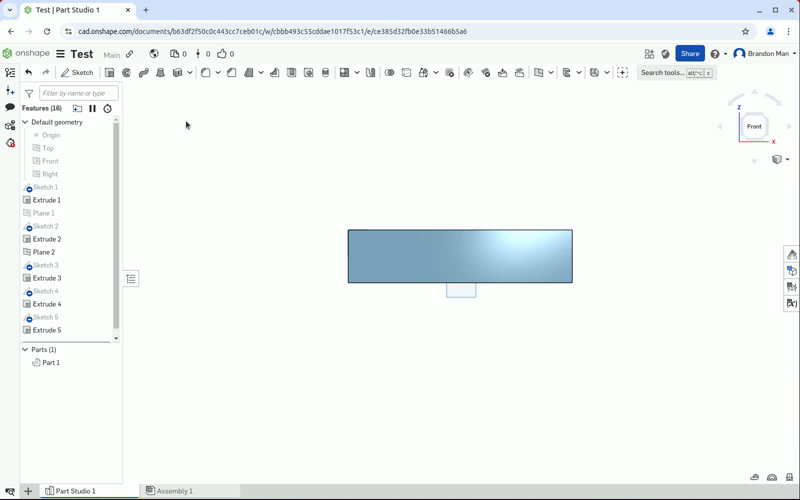
mouse_move(69, 189)
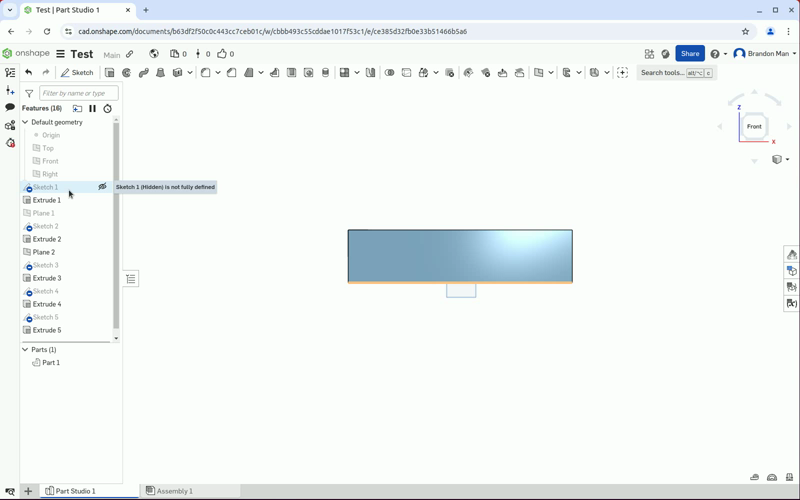
click(69, 189)
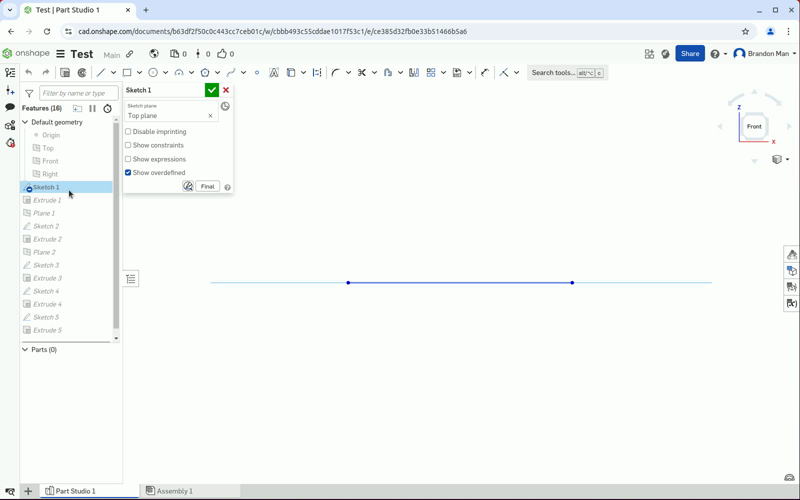
mouse_move(229, 92)
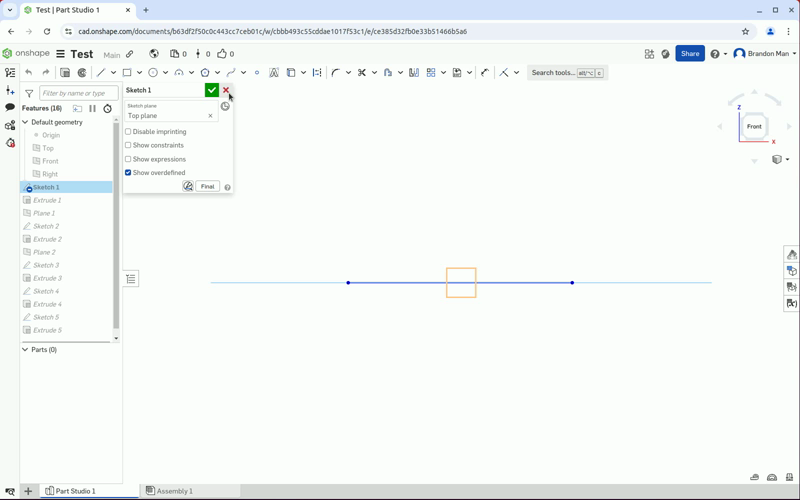
click(229, 92)
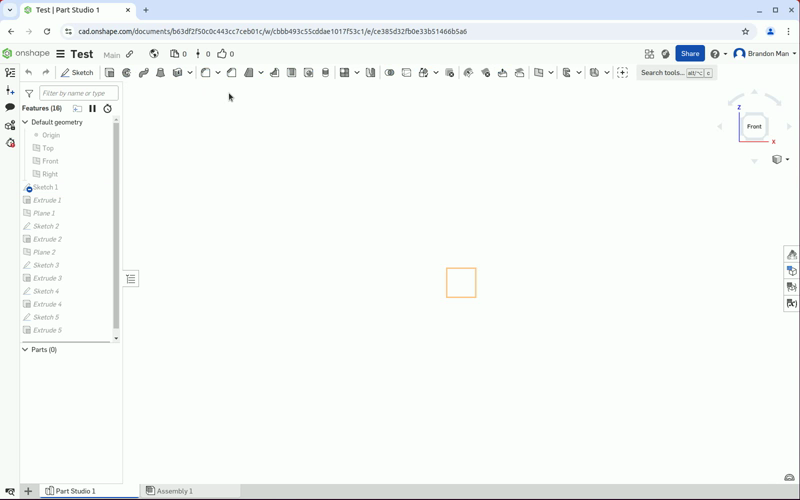
key(shift+s)
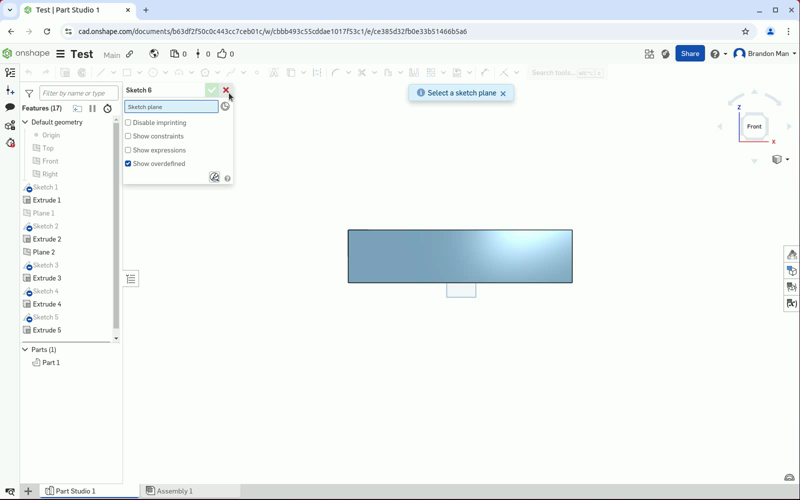
mouse_move(69, 241)
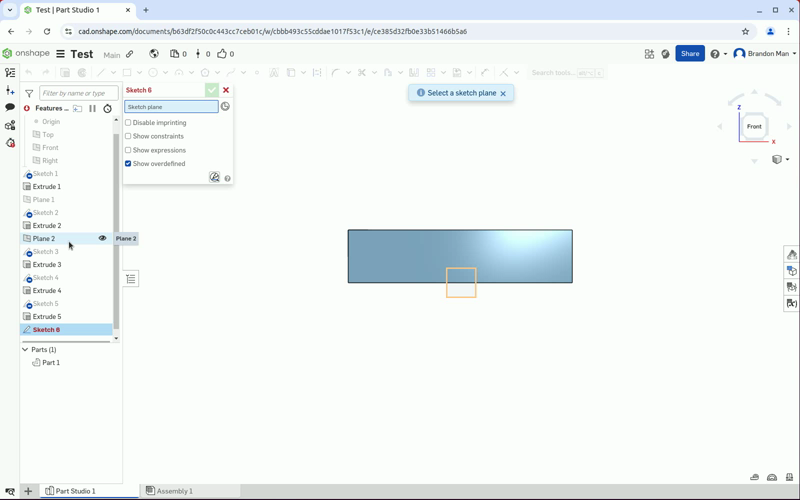
click(69, 241)
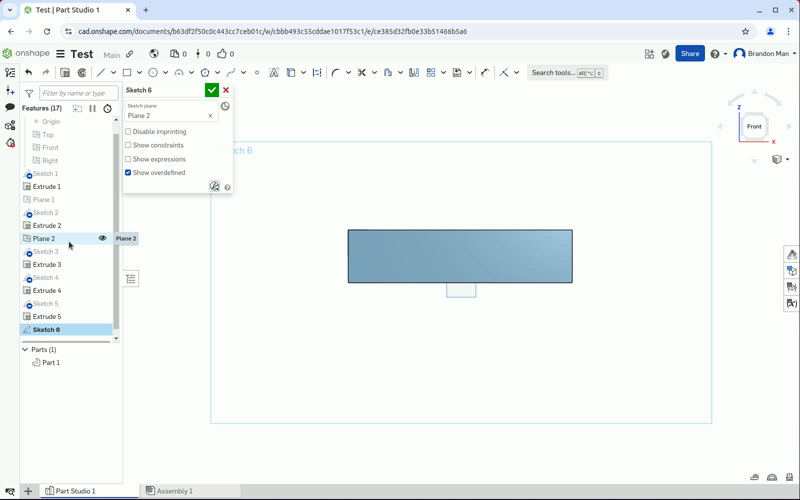
mouse_move(73, 352)
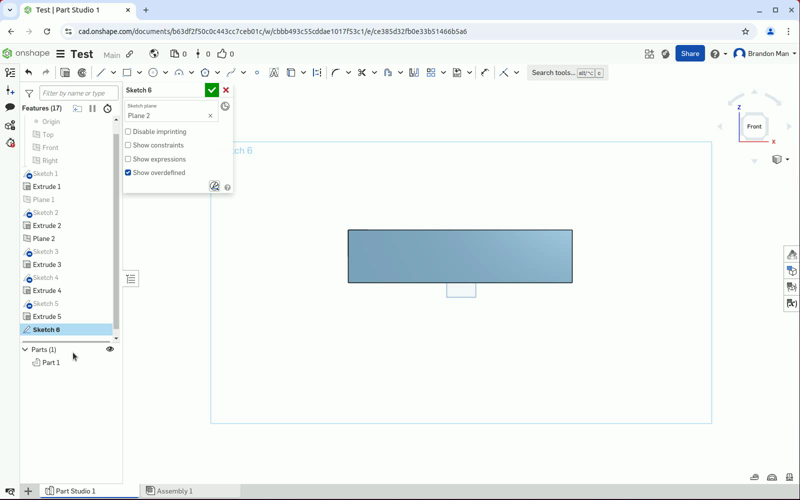
key(y)
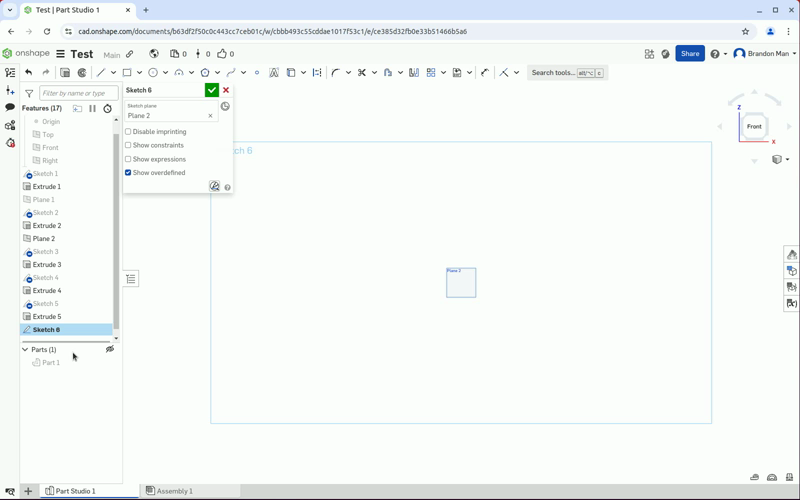
key(c)
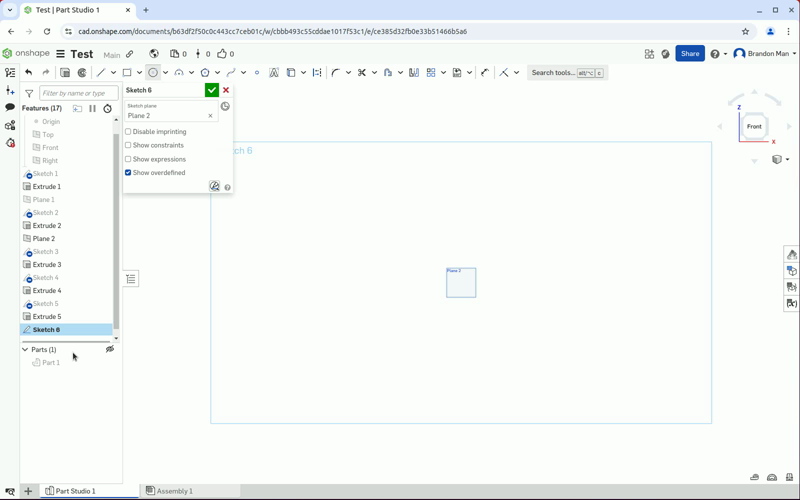
key_down(shift)
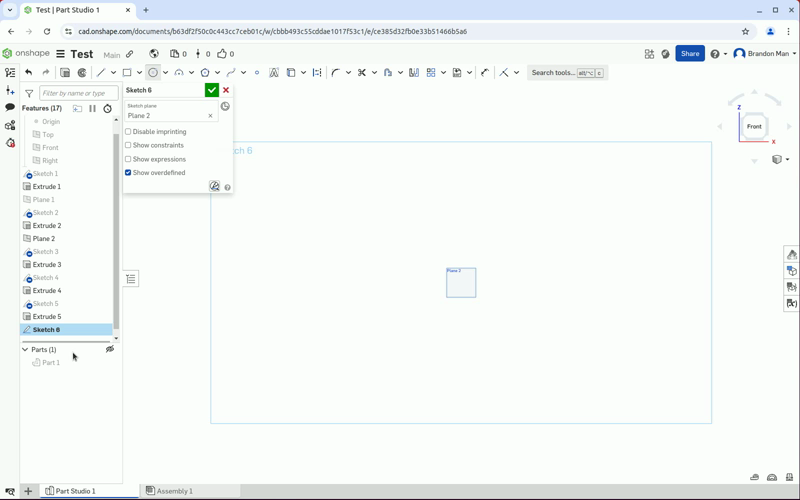
mouse_move(543, 268)
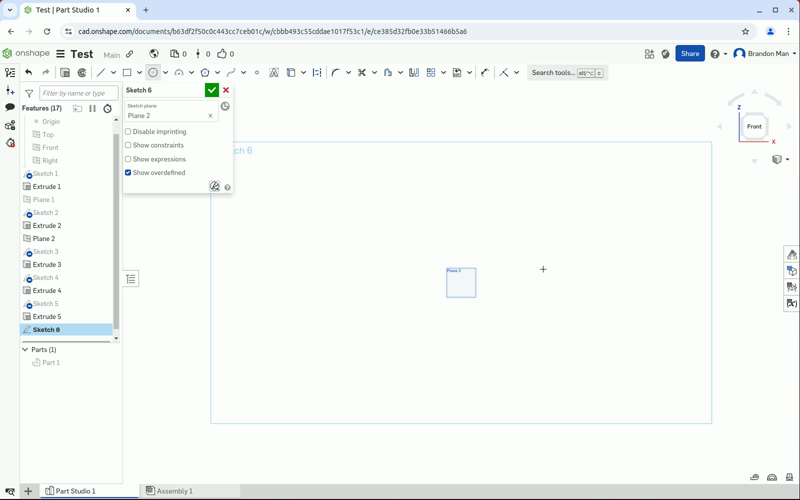
click(543, 268)
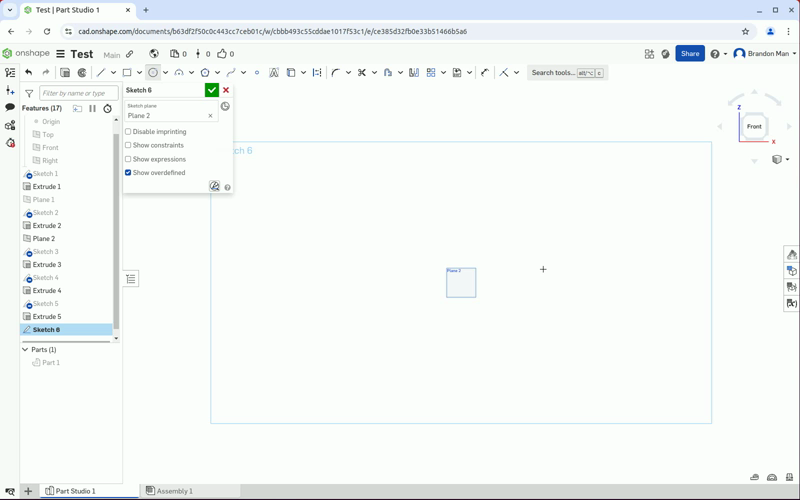
key_up(shift)
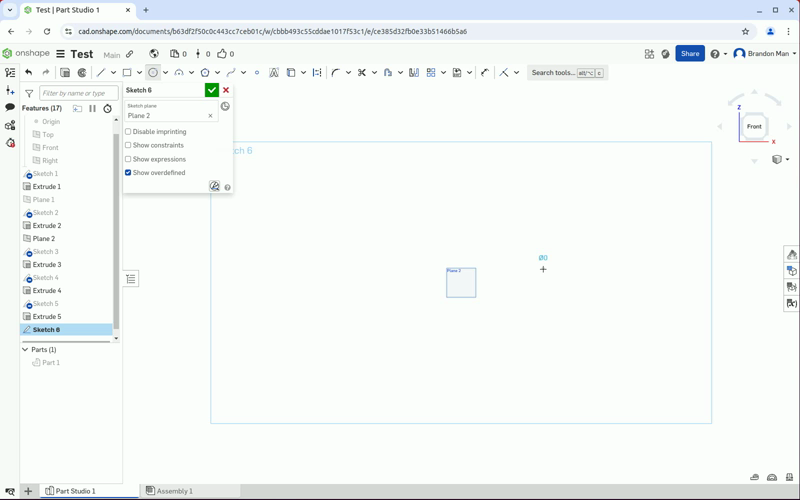
mouse_move(546, 268)
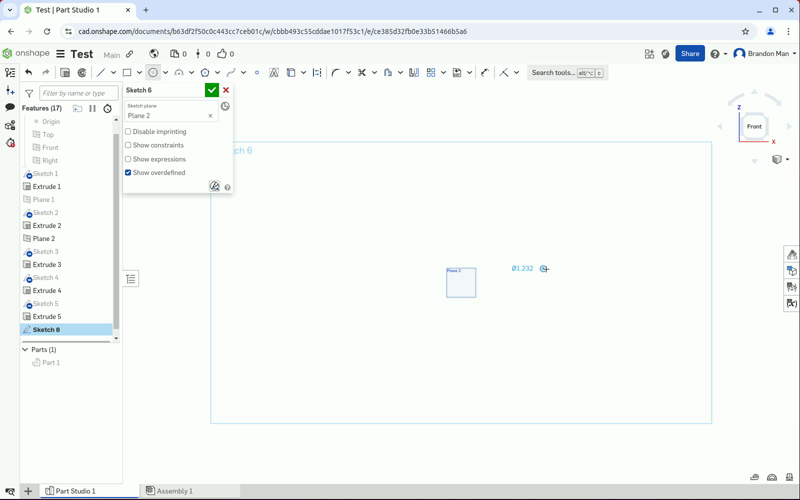
click(546, 268)
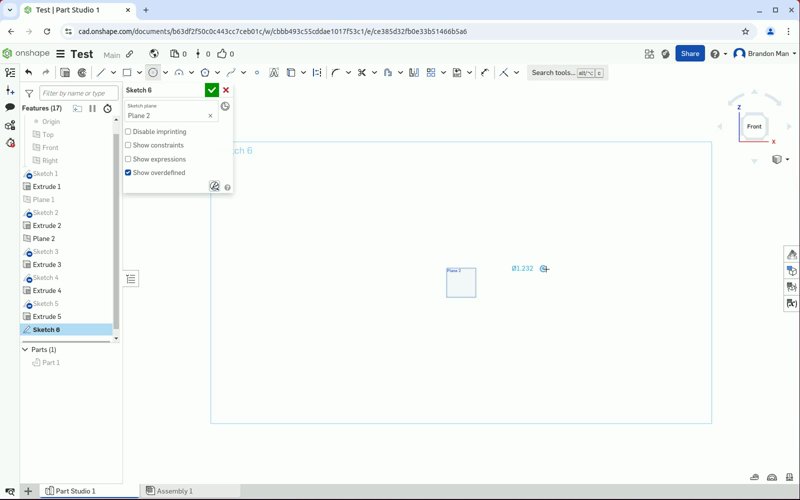
key(esc)
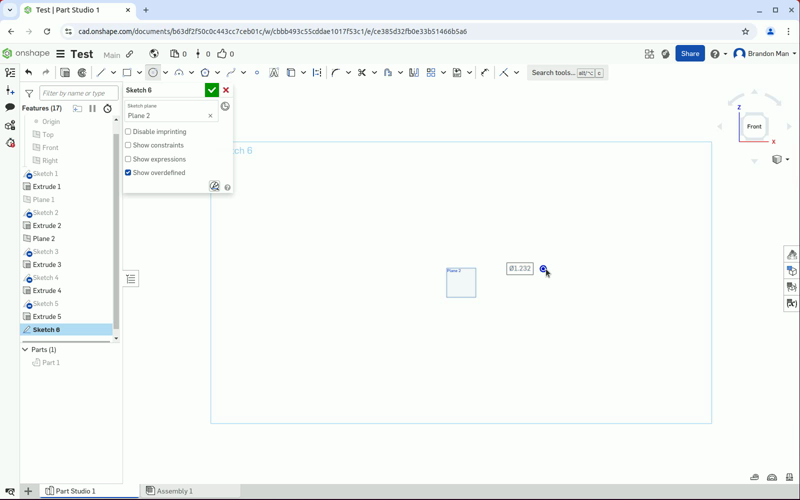
mouse_move(541, 266)
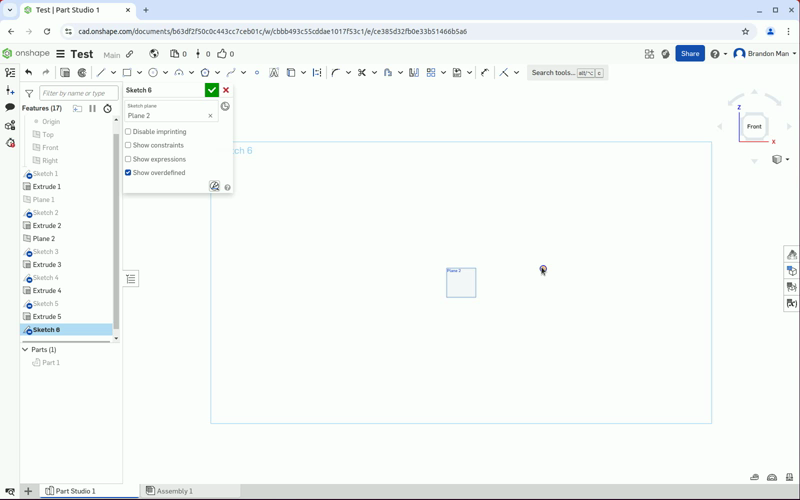
scroll(6)
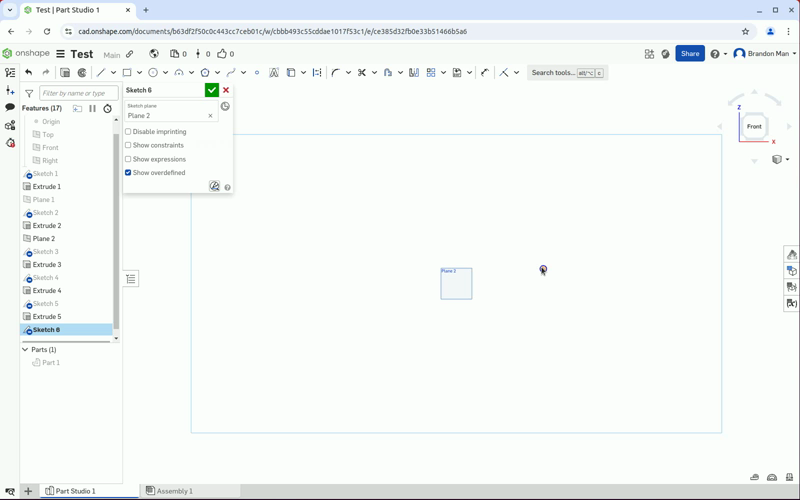
scroll(6)
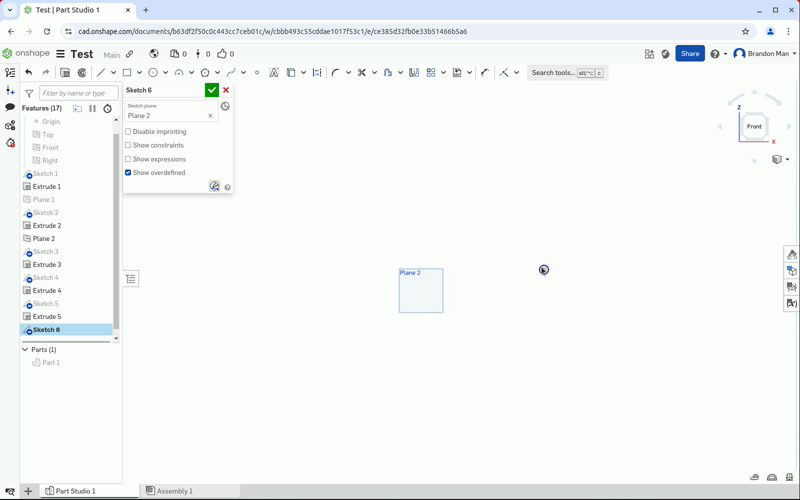
scroll(6)
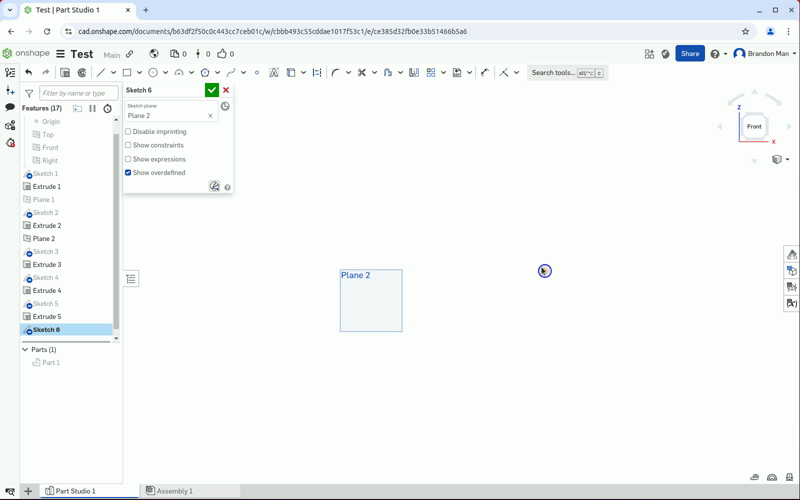
scroll(6)
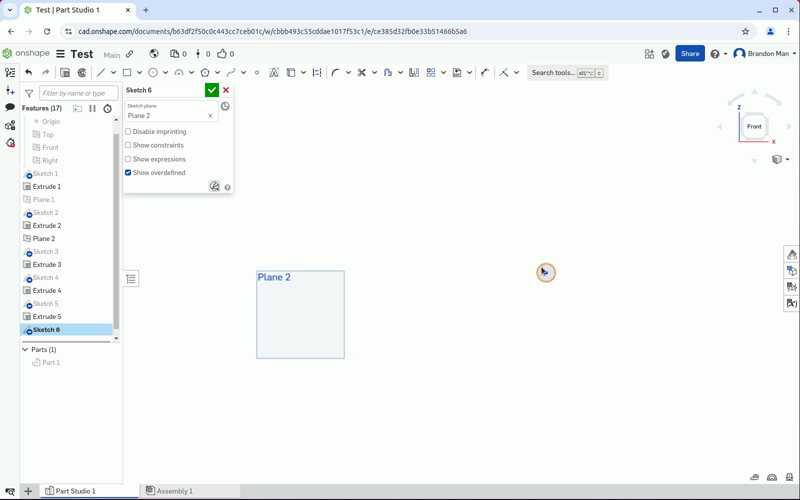
scroll(6)
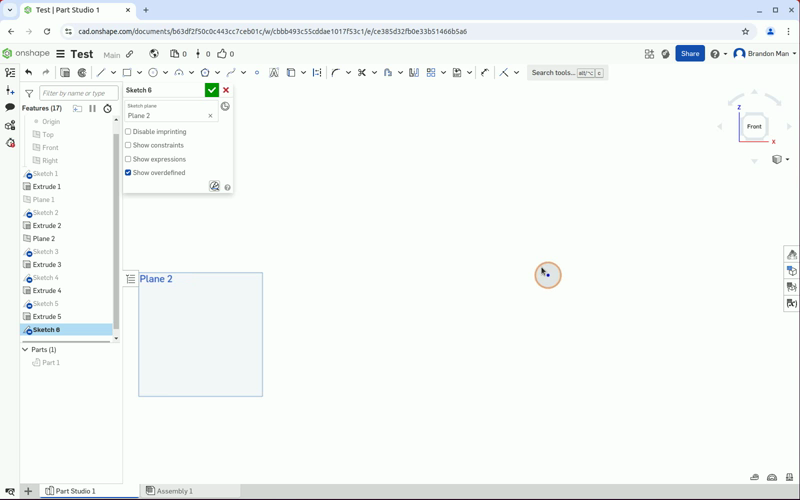
scroll(6)
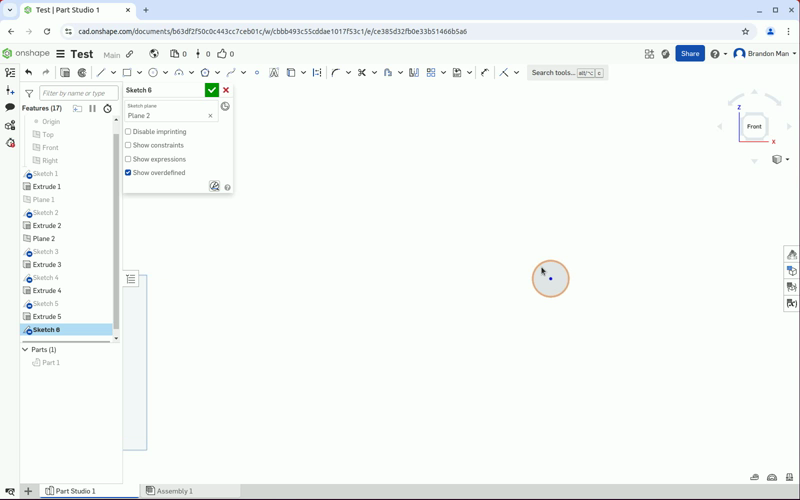
scroll(6)
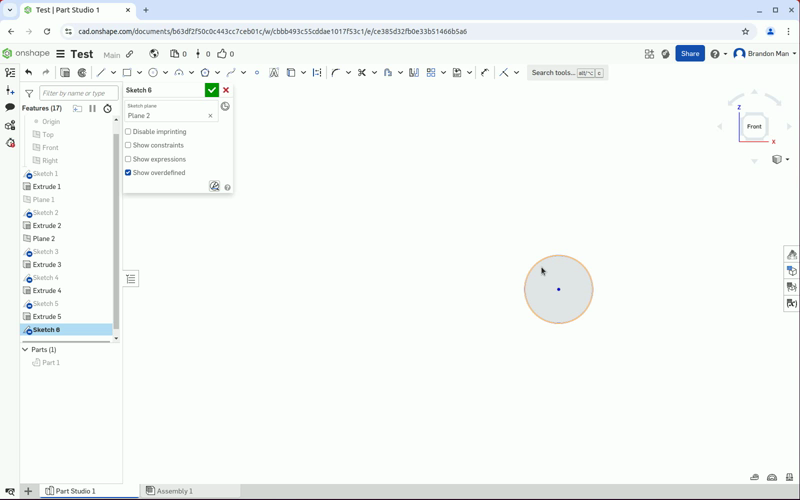
click(541, 266)
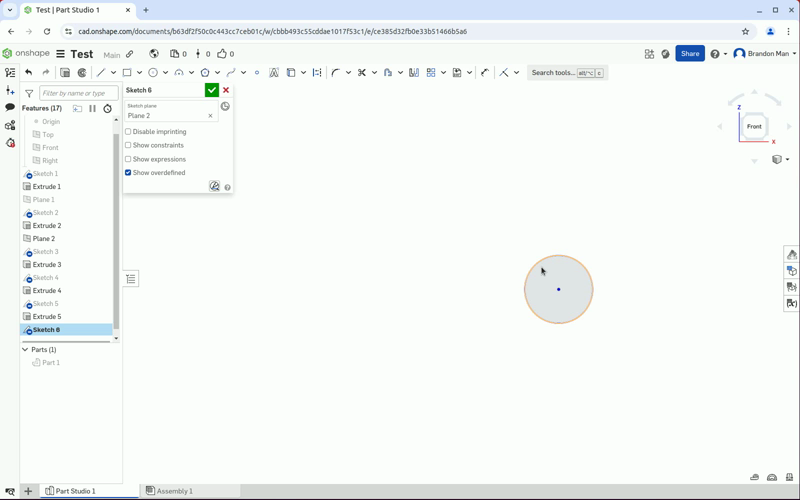
scroll(-6)
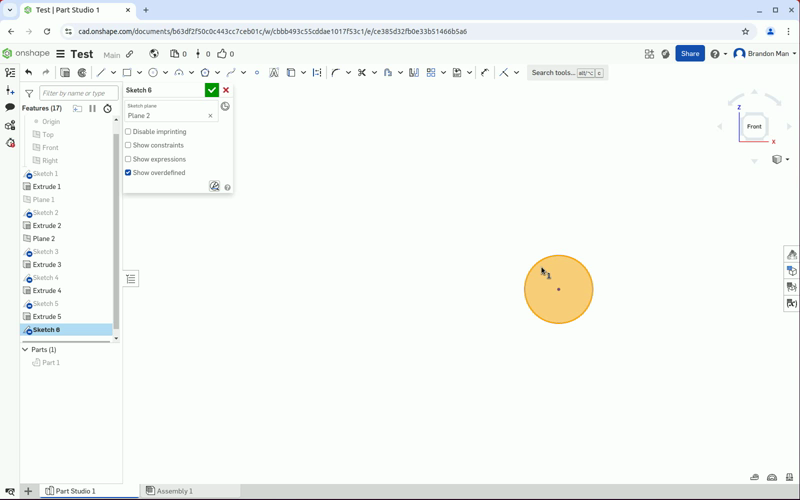
scroll(-6)
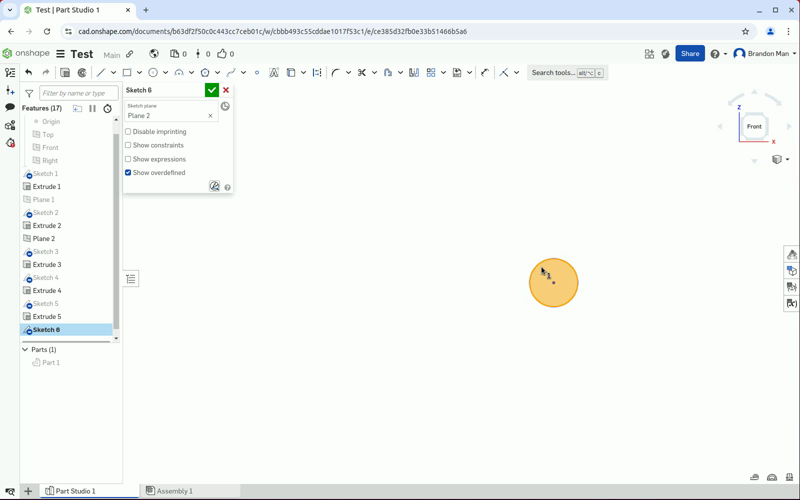
scroll(-6)
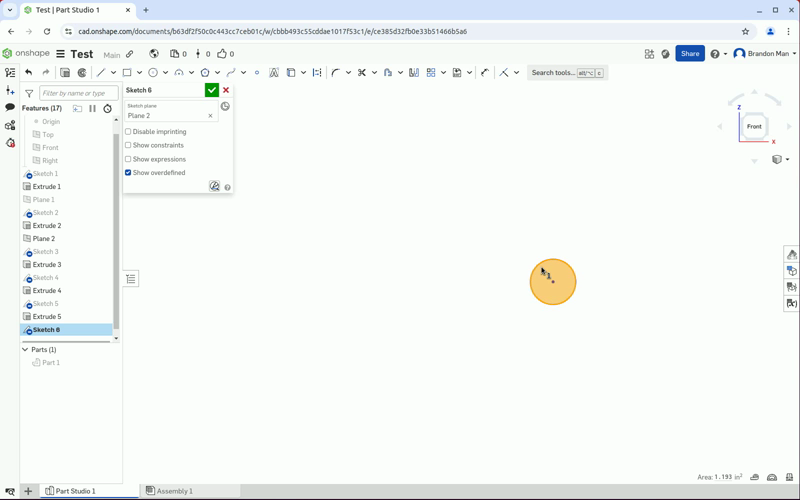
scroll(-6)
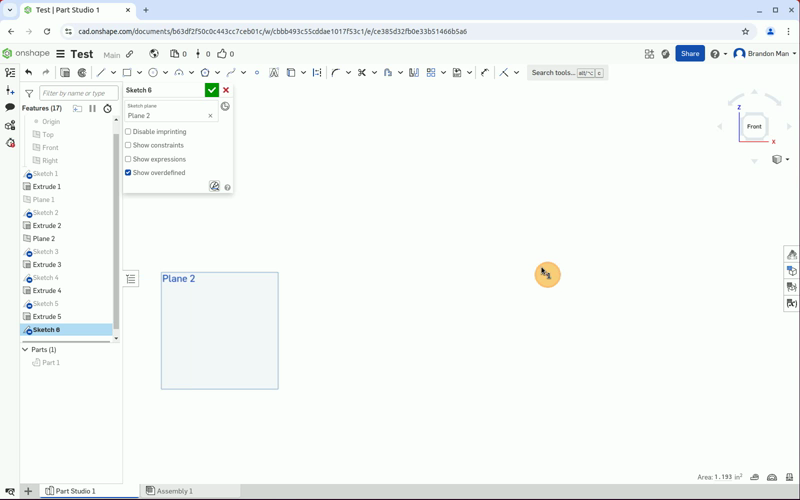
scroll(-6)
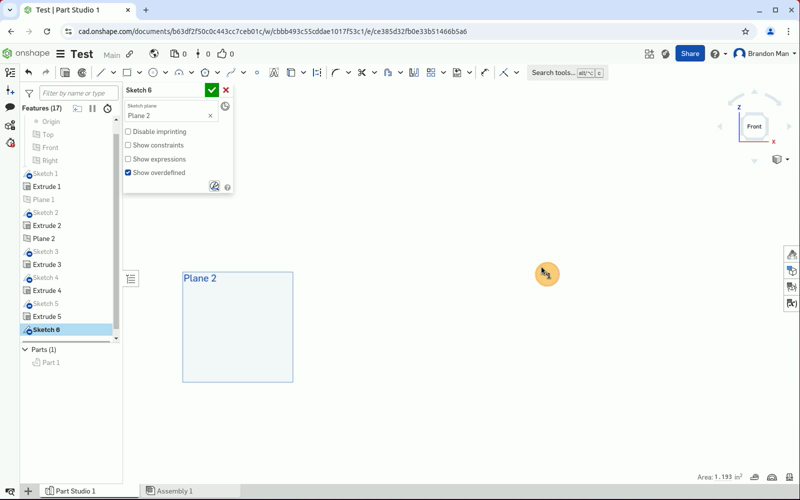
scroll(-6)
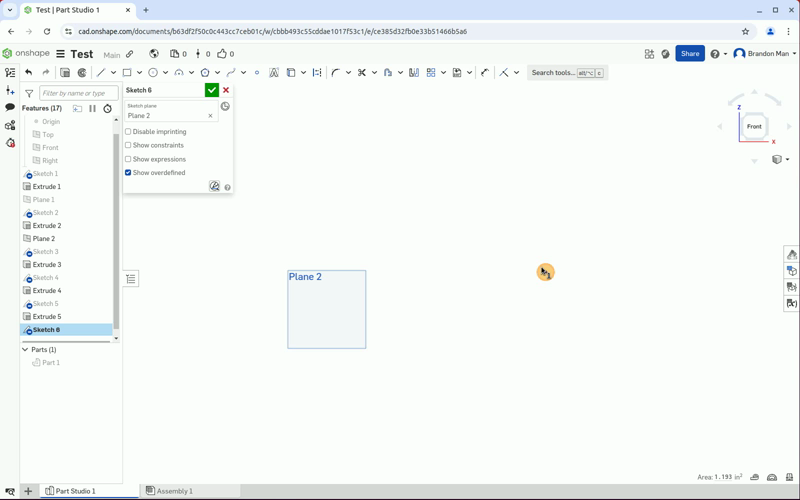
scroll(-6)
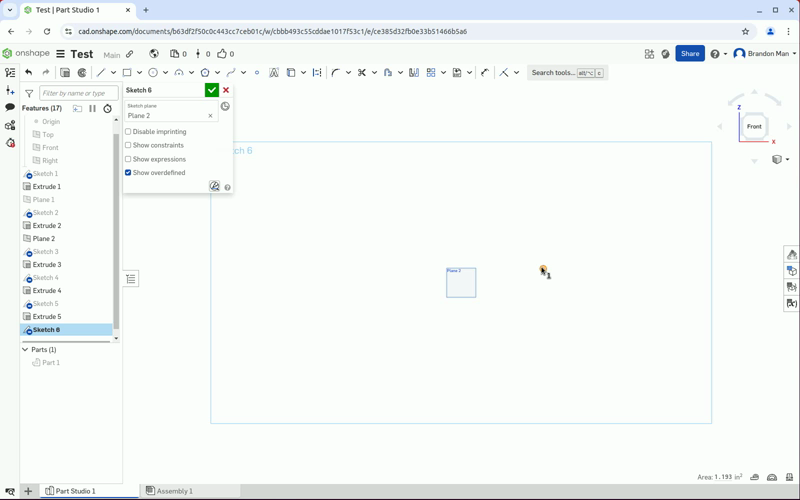
mouse_move(73, 352)
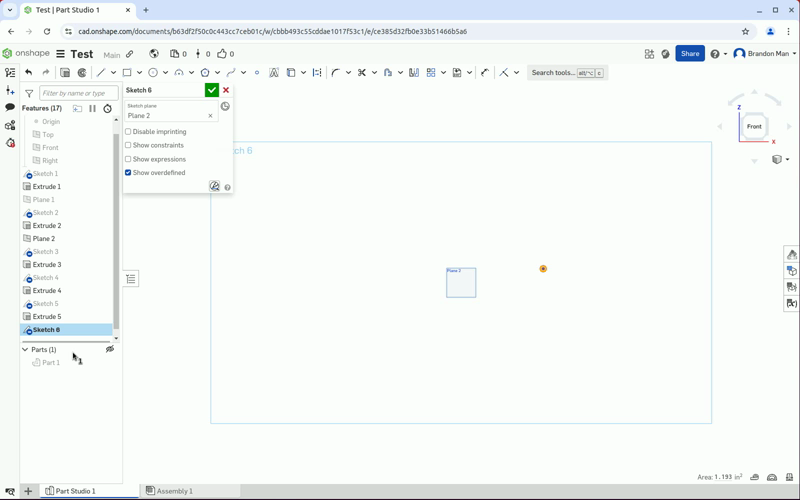
key(shift+y)
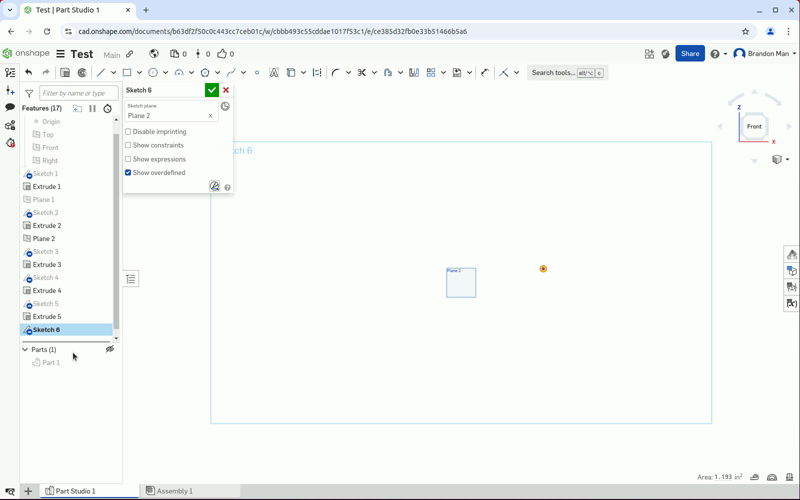
key(shift+e)
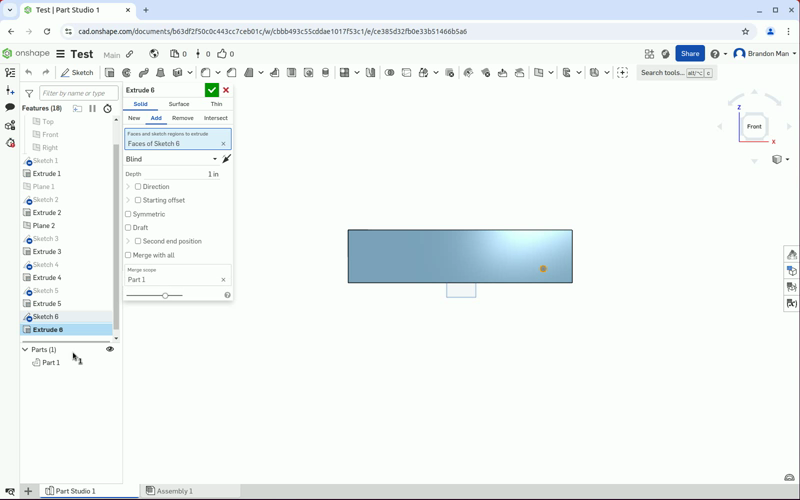
mouse_move(143, 106)
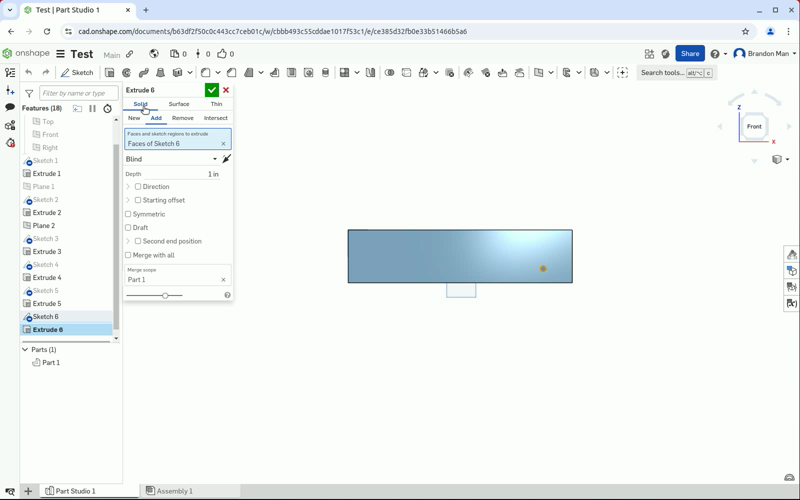
click(143, 106)
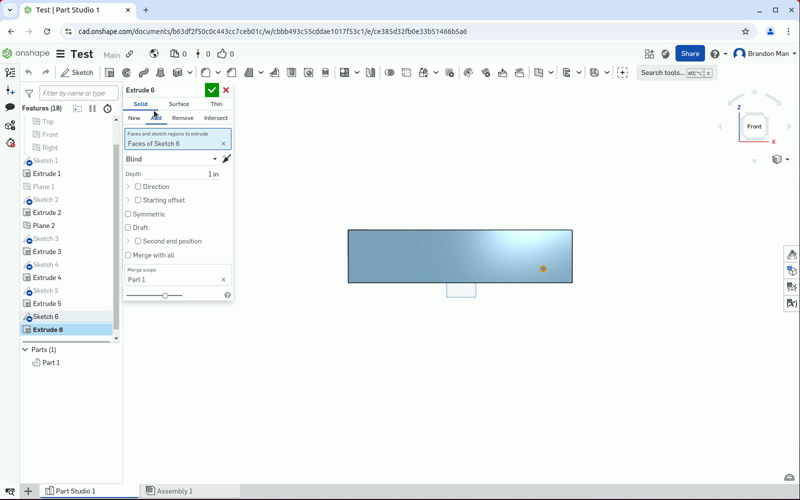
mouse_move(186, 120)
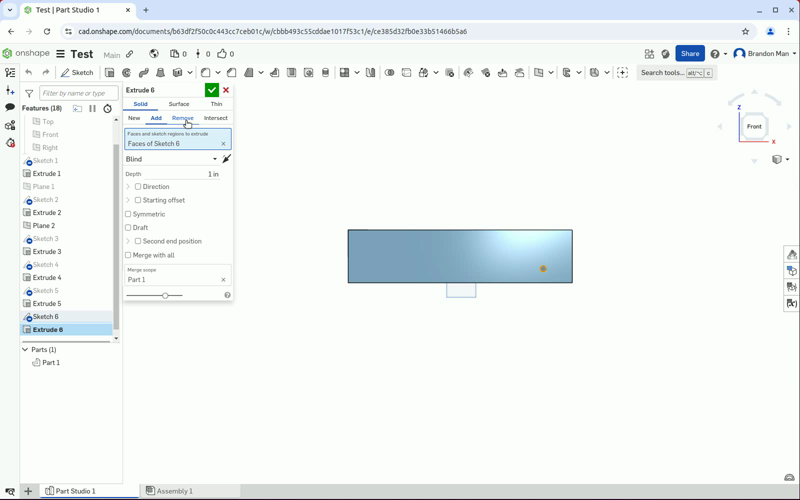
click(186, 120)
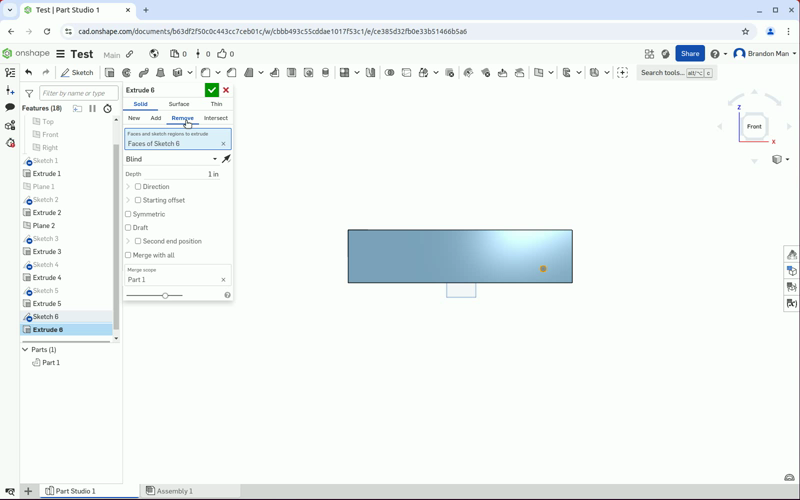
key(tab, 4)
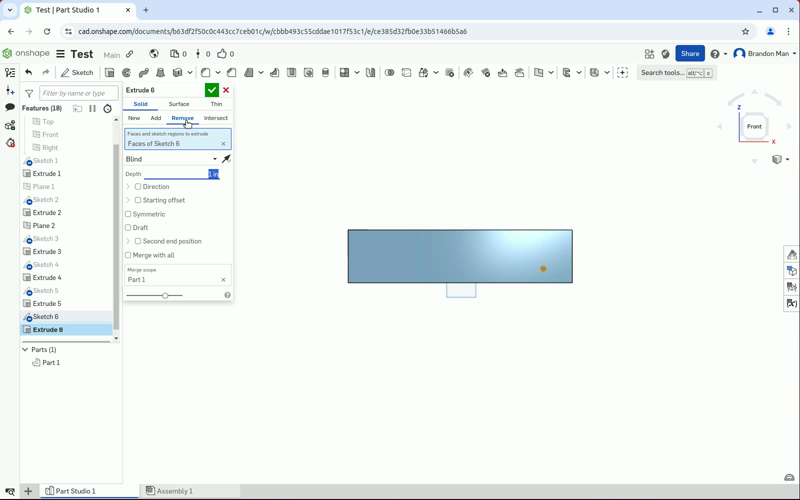
text(1.204)
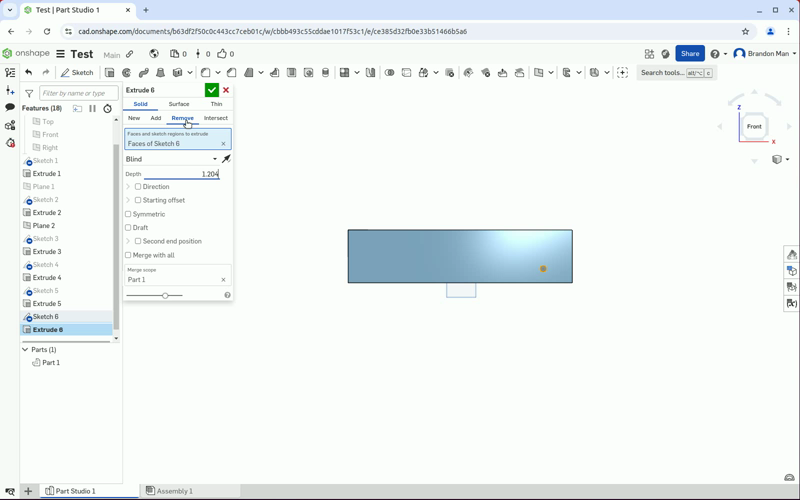
key(tab, 6)
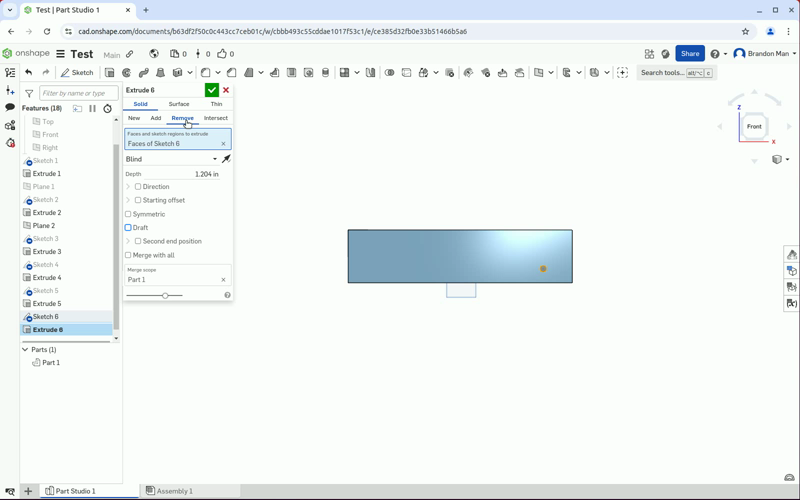
key(space)
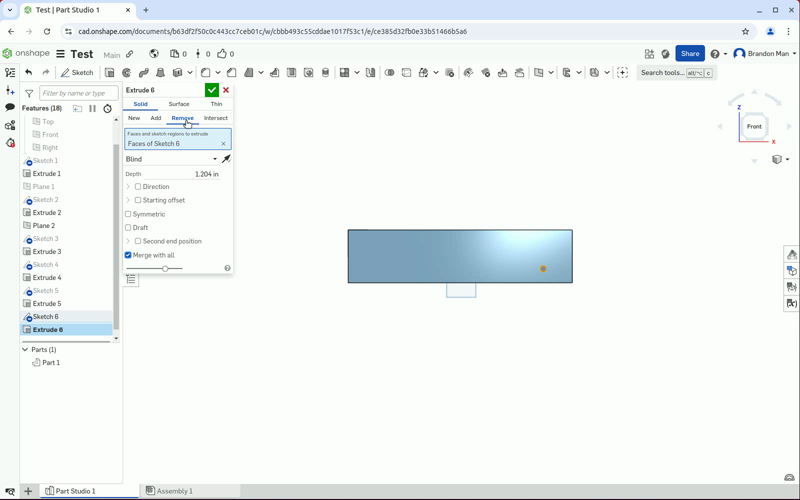
key(enter)
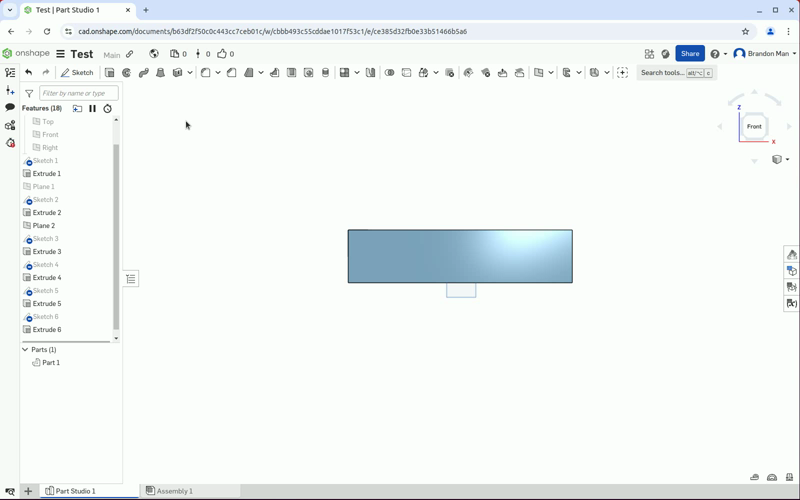
key(shift+h)
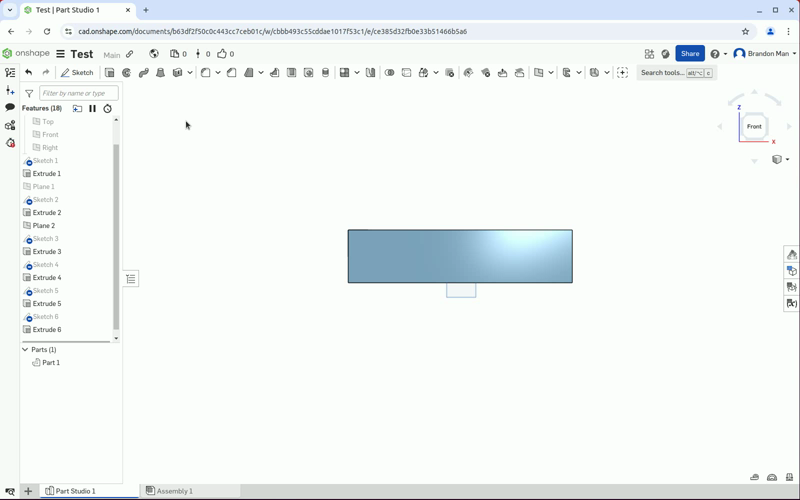
key(shift+h)
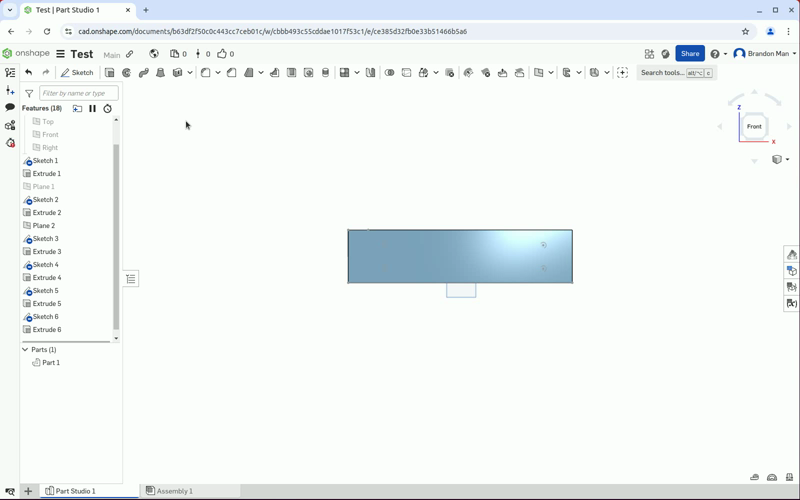
key(shift+7)
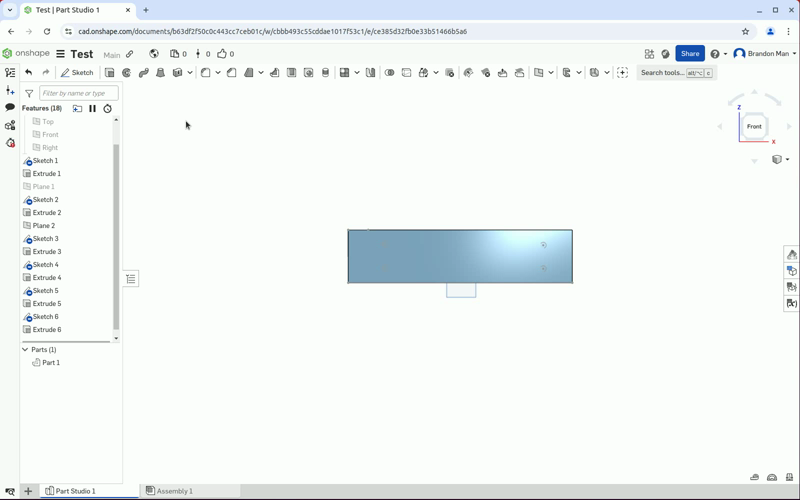
key(left, 2)
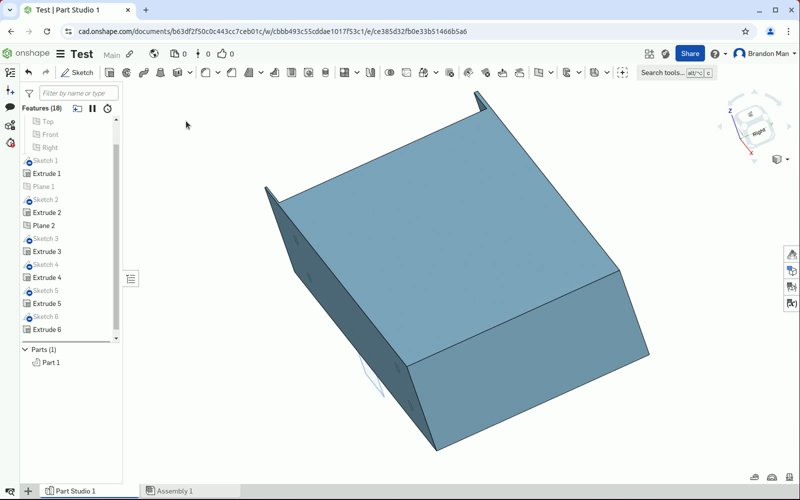
key(down, 2)
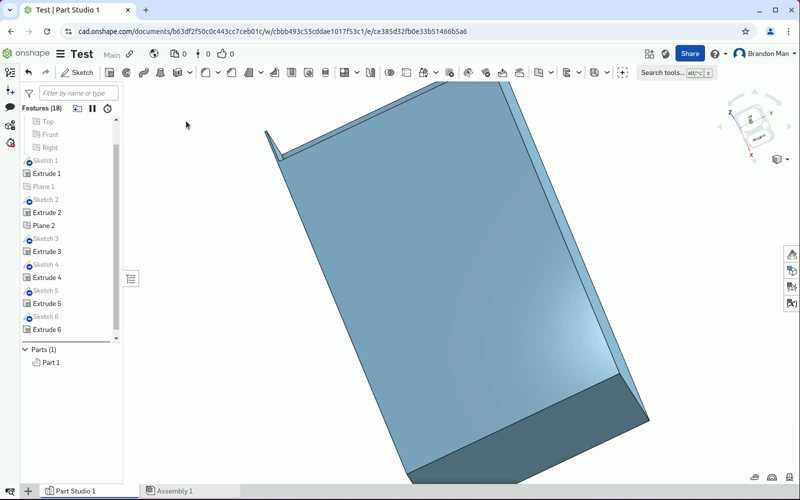
key(up, 2)
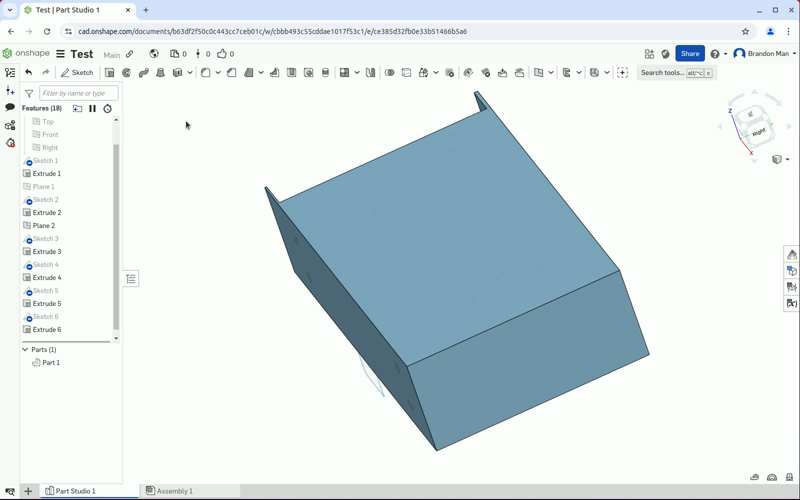
key(right, 2)
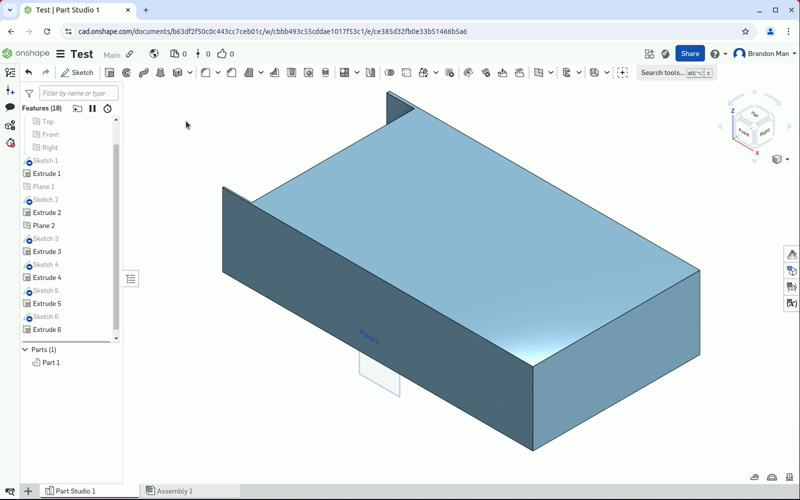
mouse_move(69, 163)
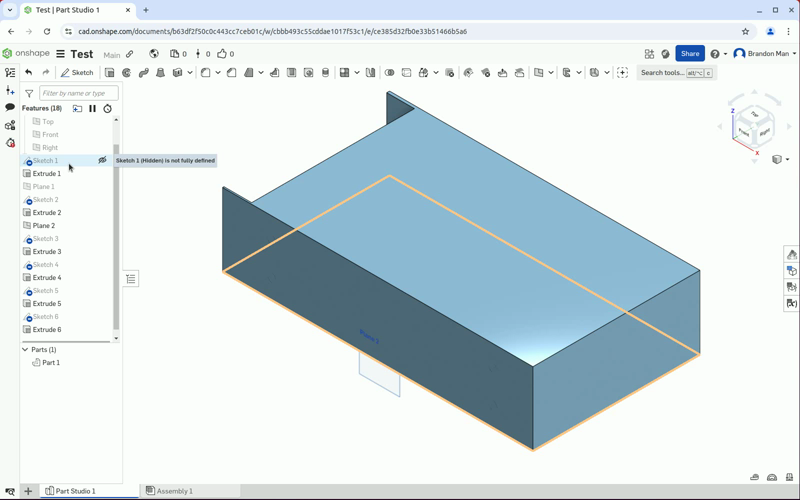
click(69, 163)